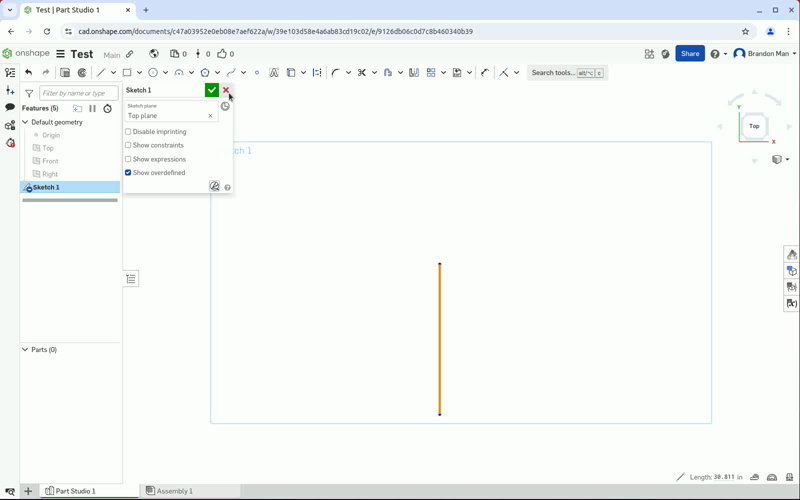
key(shift+h)
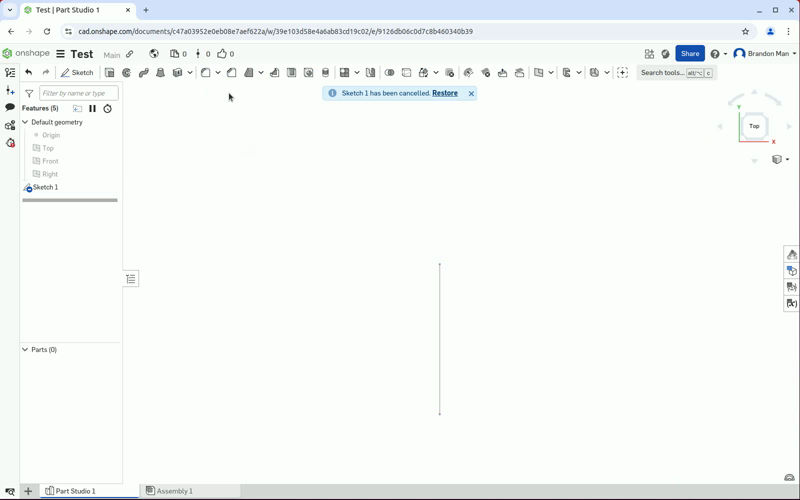
key(shift+s)
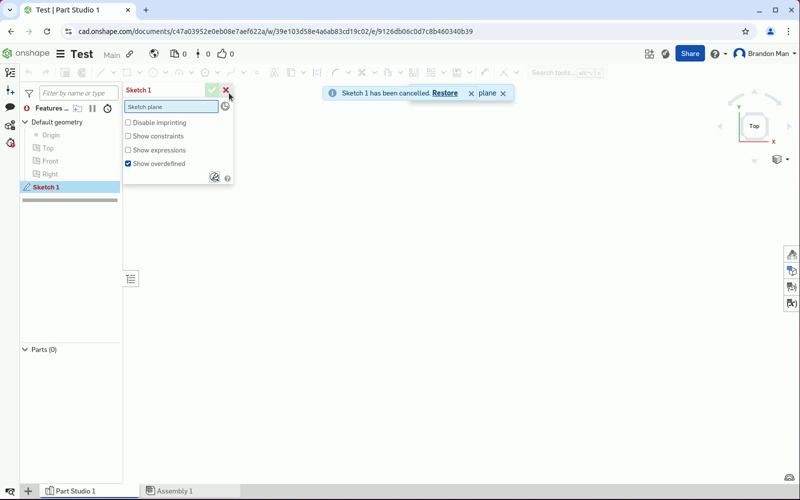
mouse_move(73, 150)
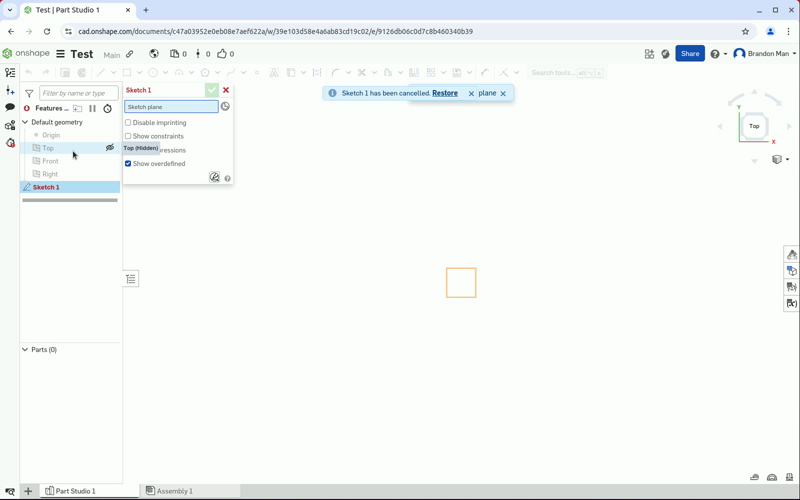
click(73, 150)
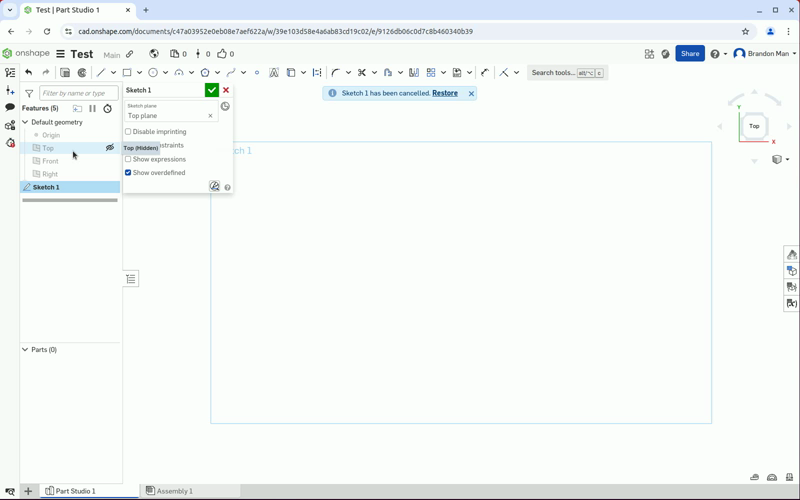
mouse_move(73, 352)
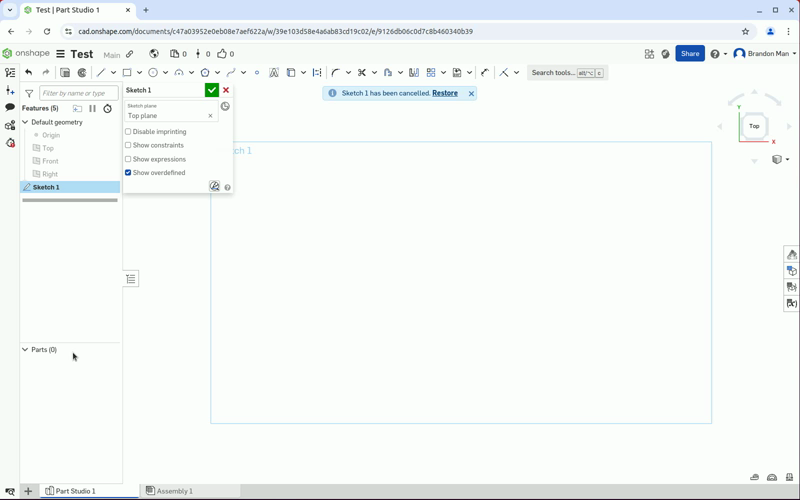
key(y)
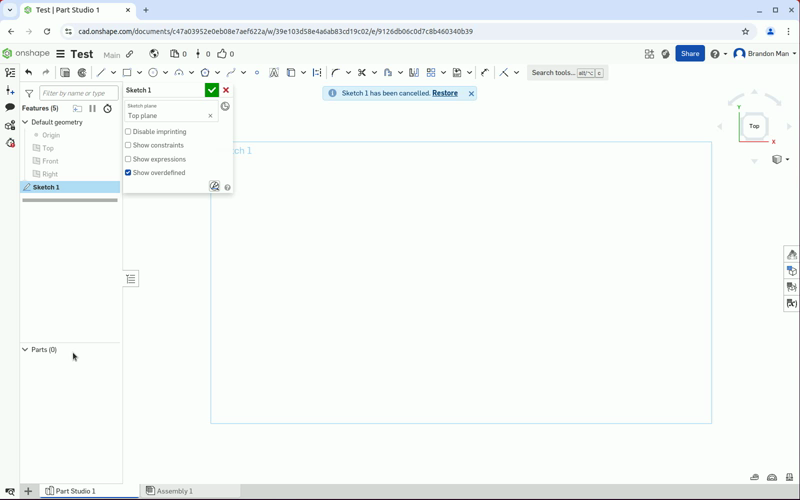
key(l)
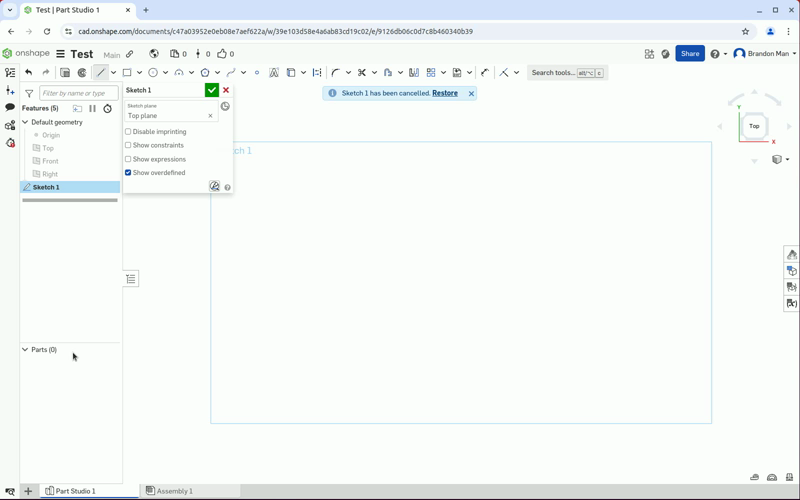
key_down(shift)
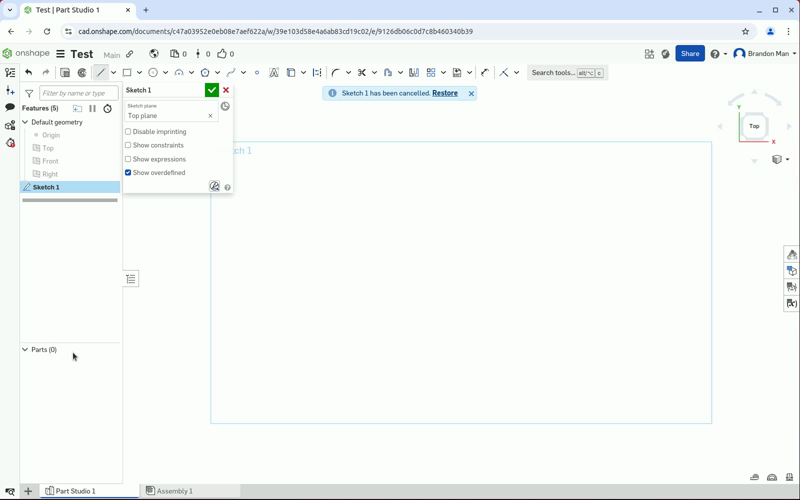
mouse_move(385, 282)
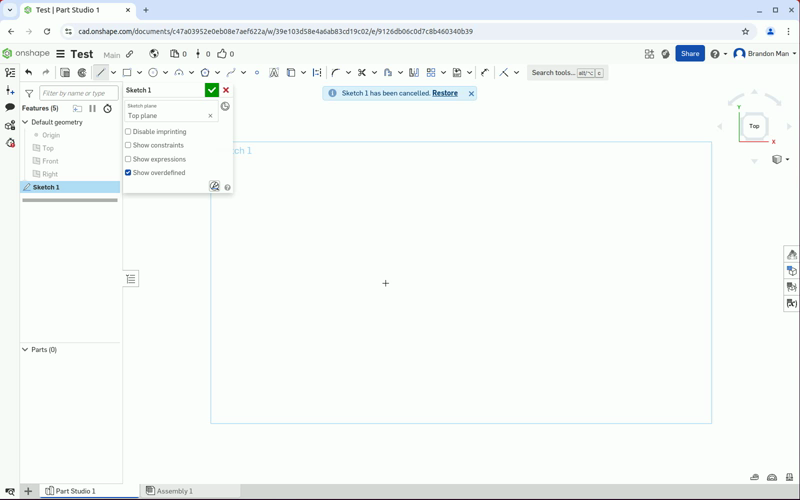
click(385, 282)
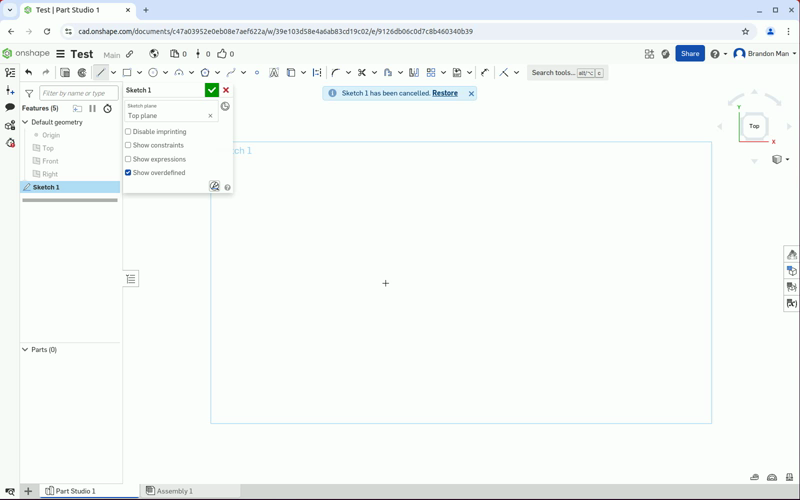
key_up(shift)
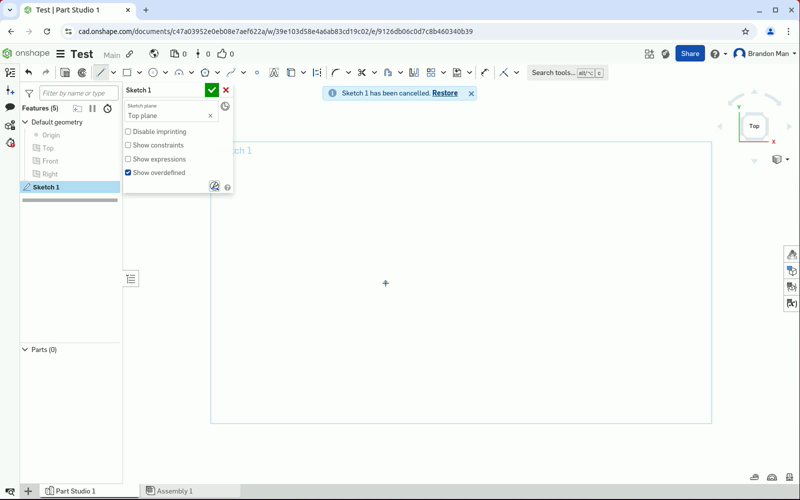
key_down(shift)
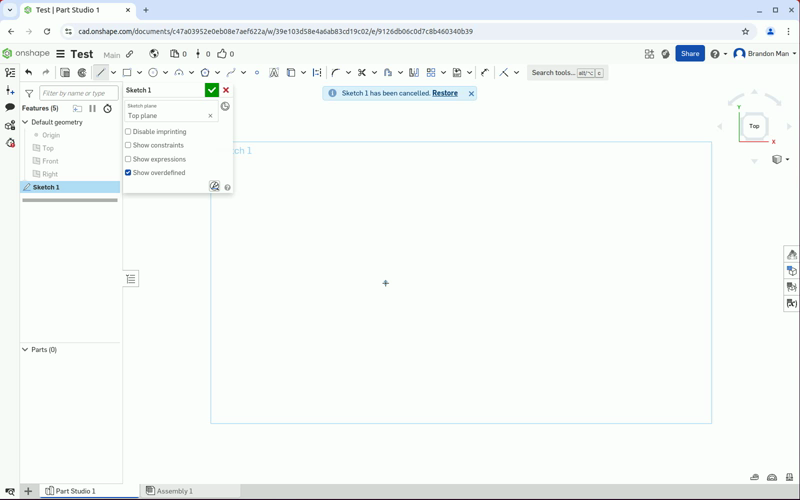
mouse_move(415, 282)
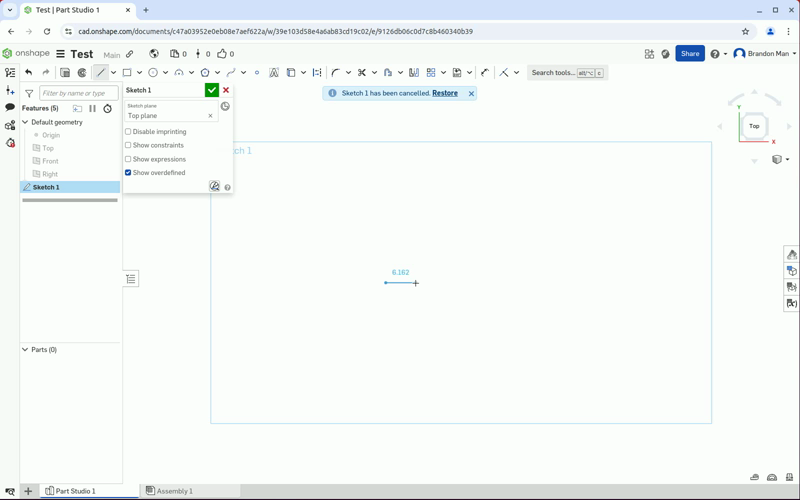
mouse_move(406, 282)
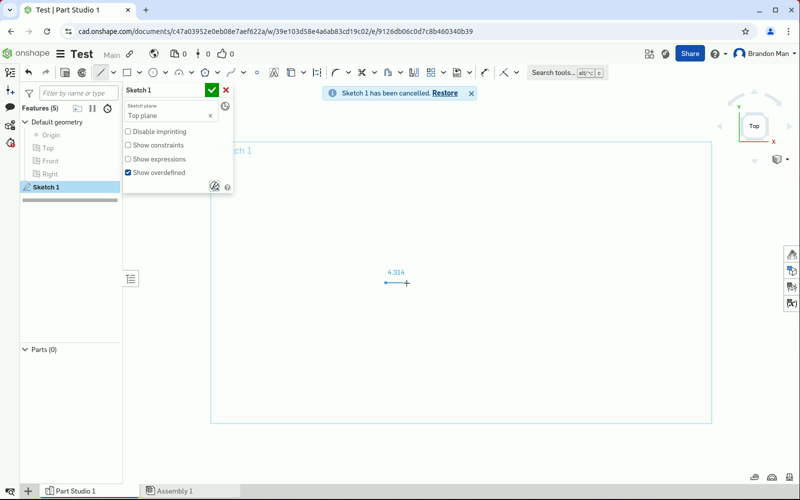
click(406, 282)
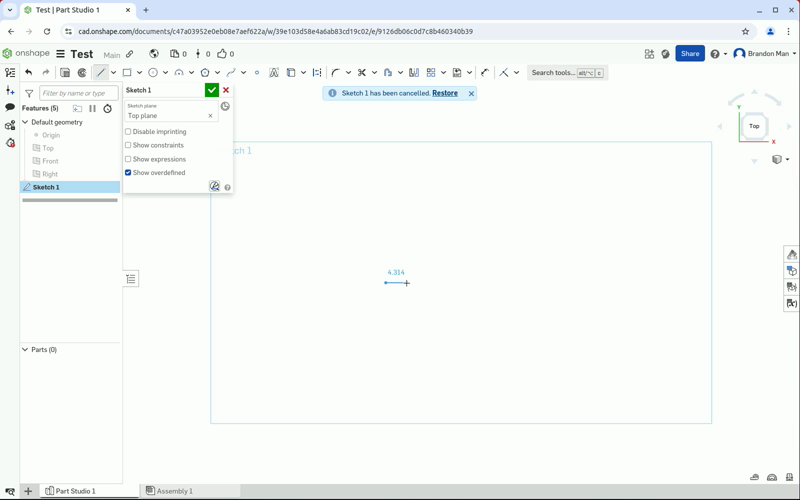
key_up(shift)
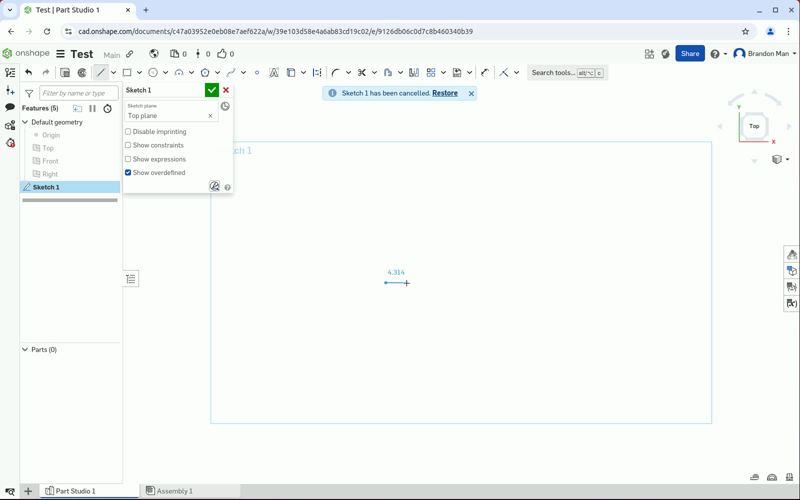
key(esc)
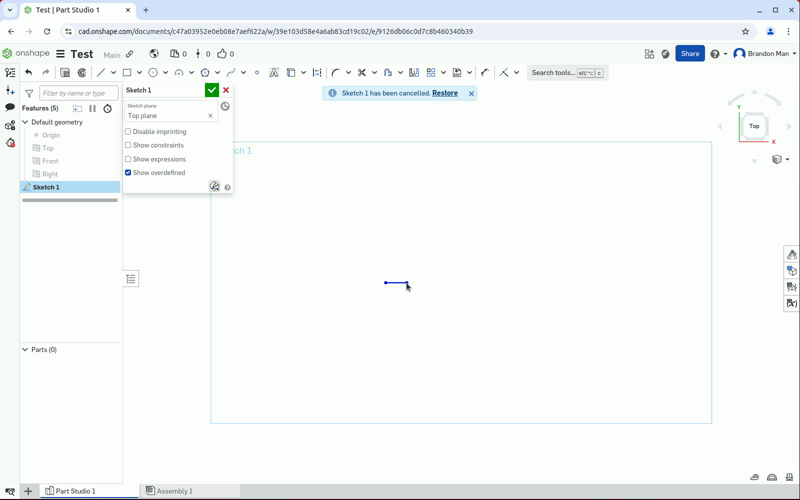
key(a)
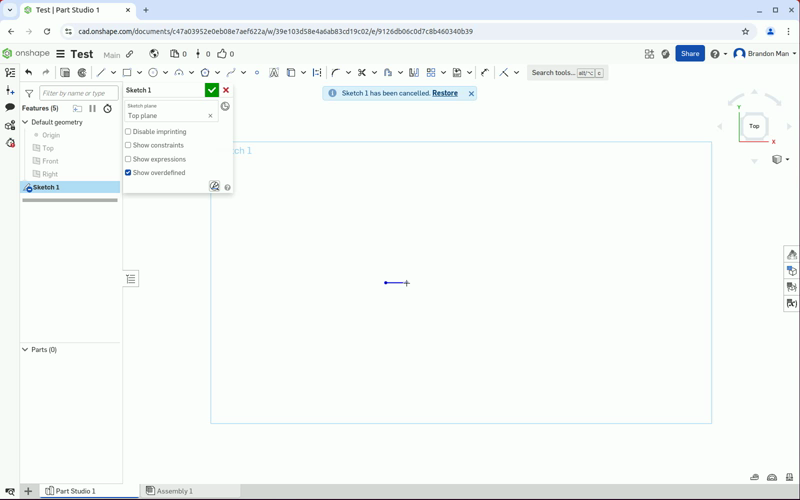
mouse_move(406, 282)
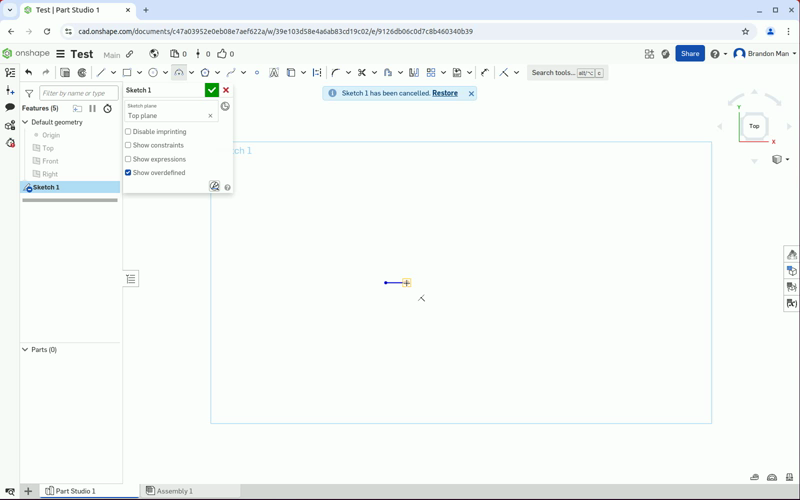
click(406, 282)
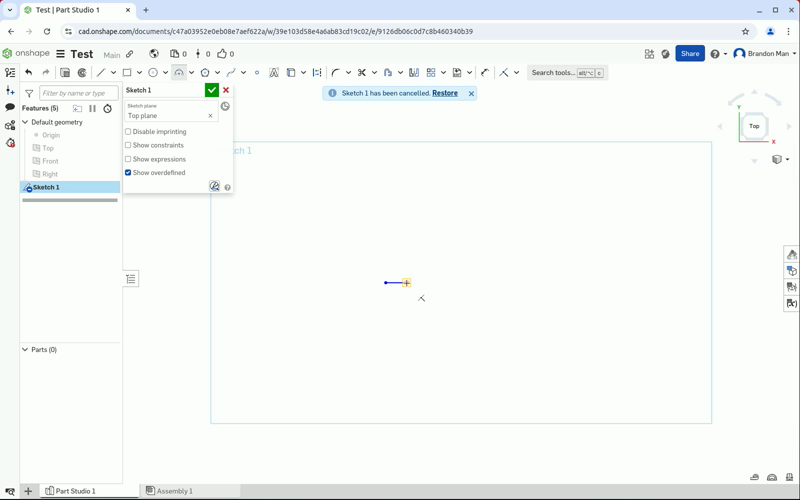
mouse_move(385, 282)
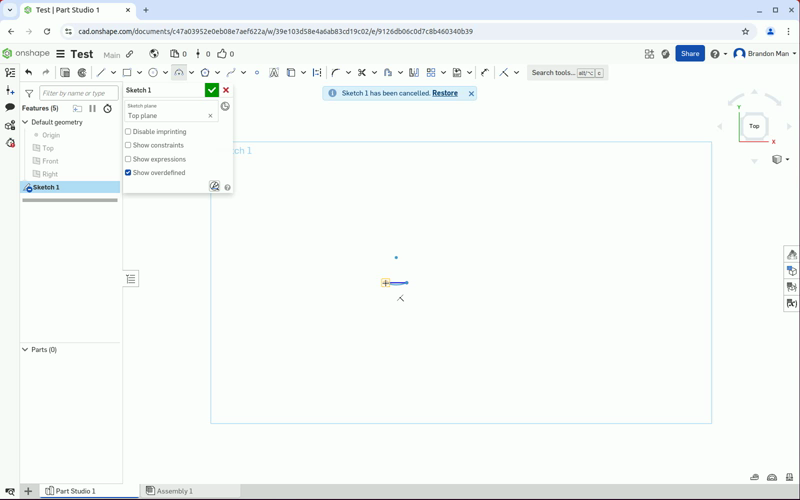
click(385, 282)
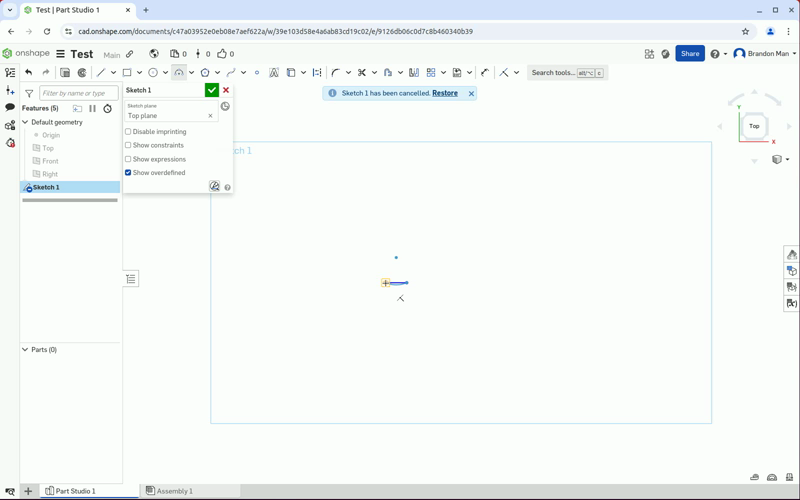
key_down(shift)
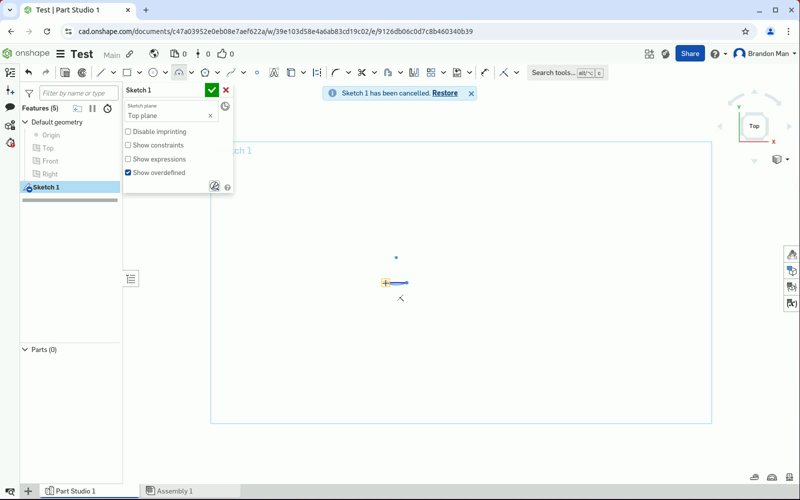
mouse_move(396, 277)
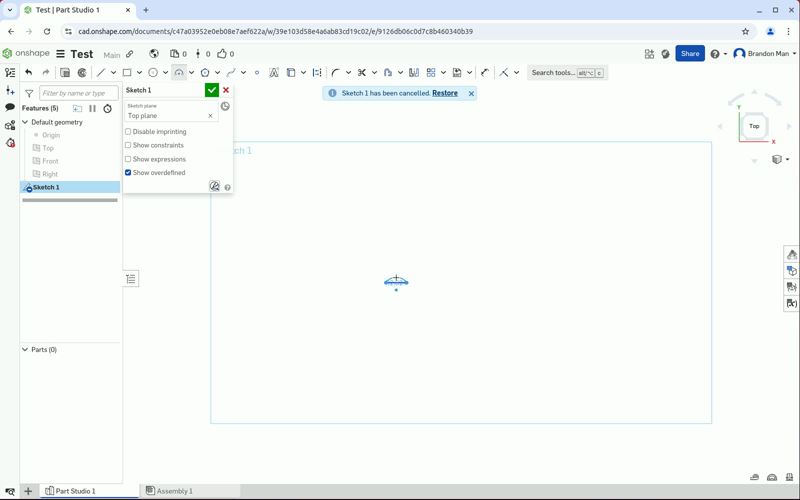
click(396, 277)
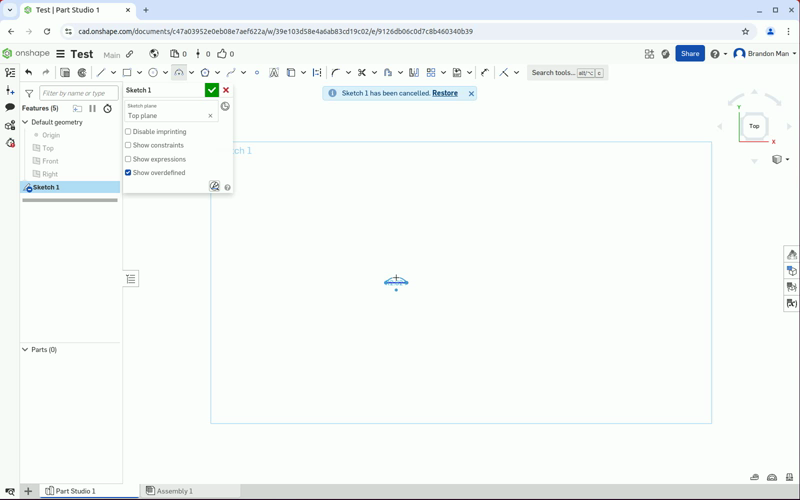
key_up(shift)
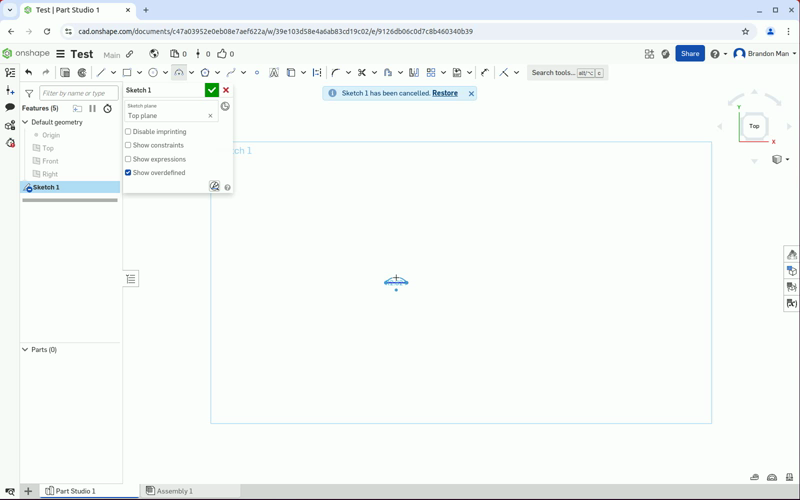
key(esc)
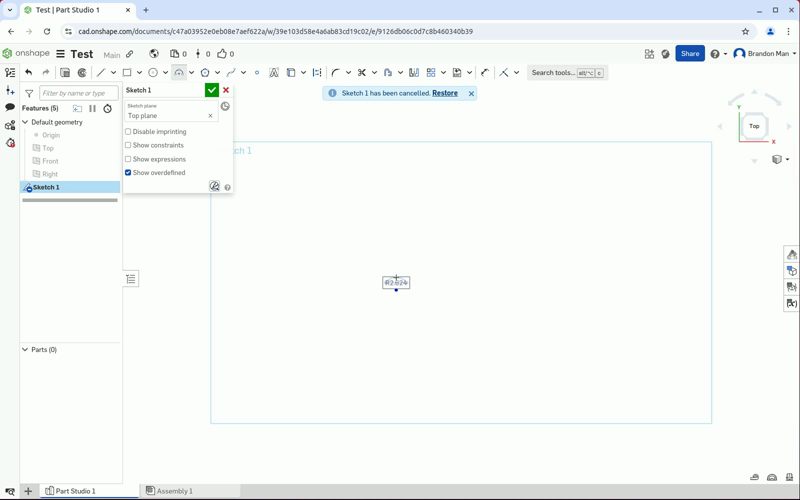
mouse_move(397, 281)
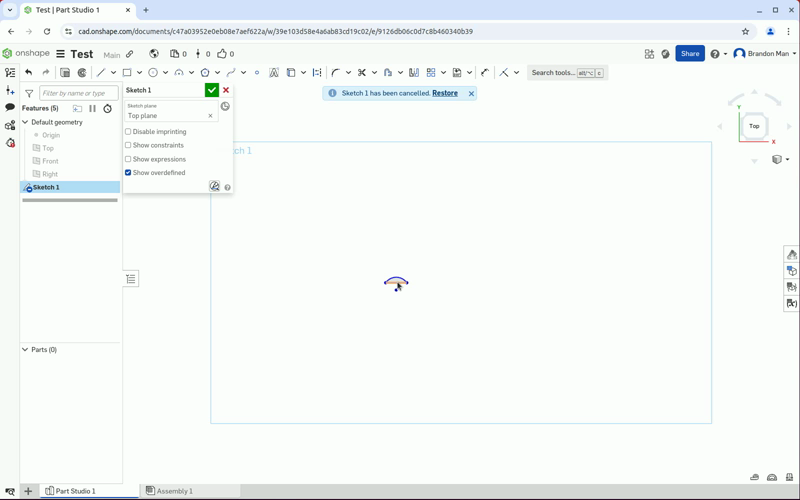
scroll(6)
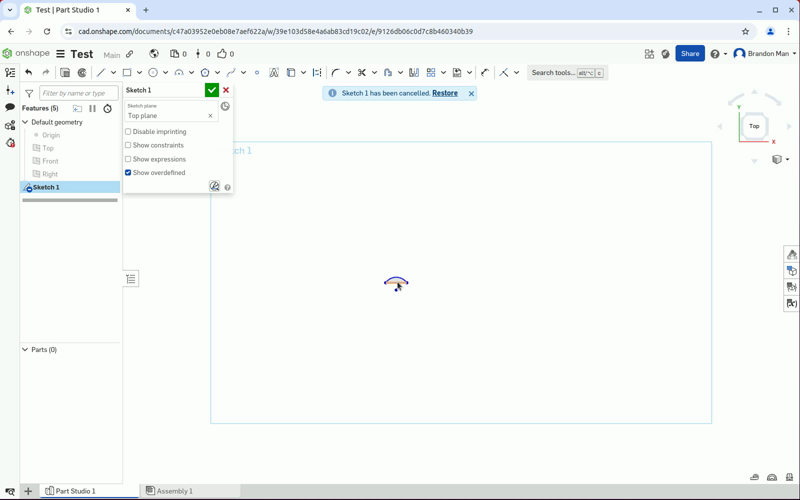
scroll(6)
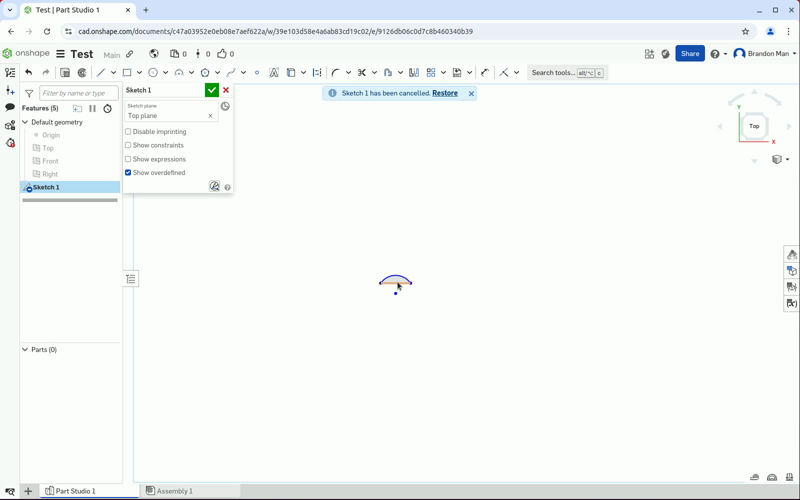
scroll(6)
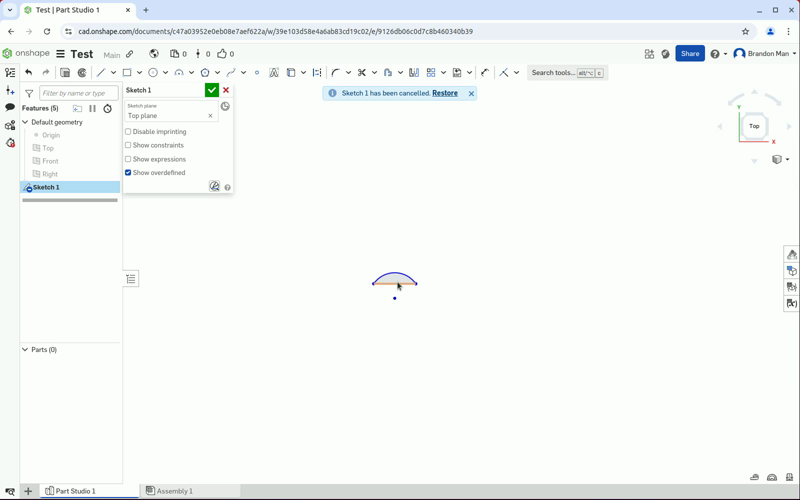
scroll(6)
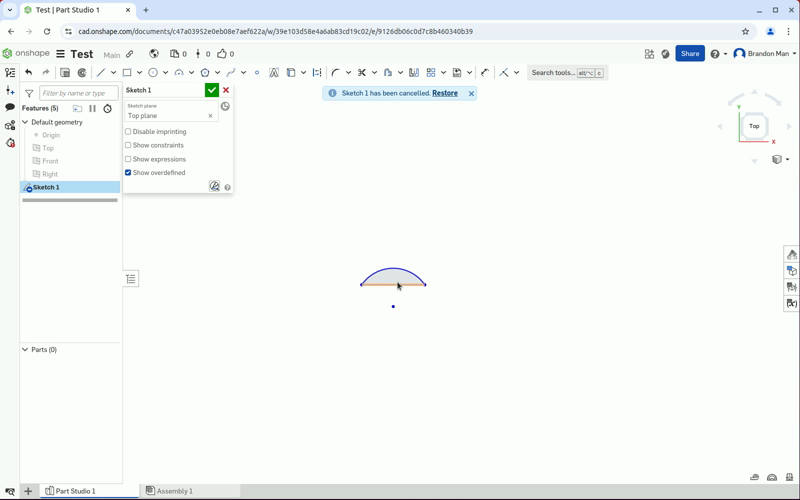
scroll(6)
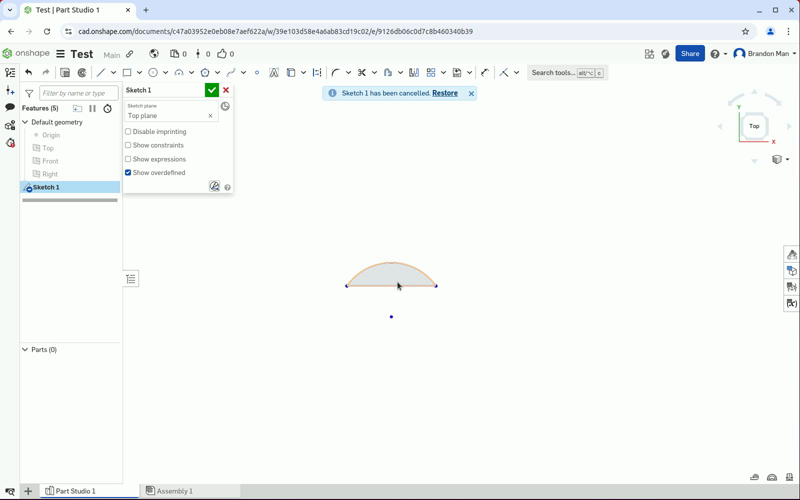
scroll(6)
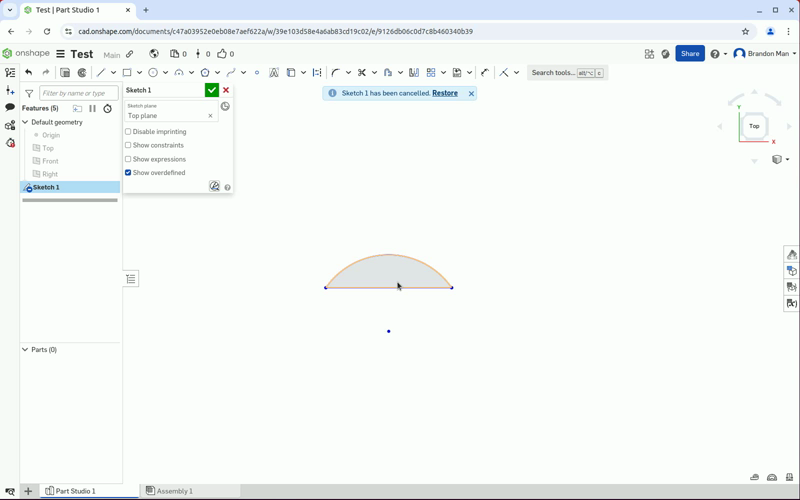
scroll(6)
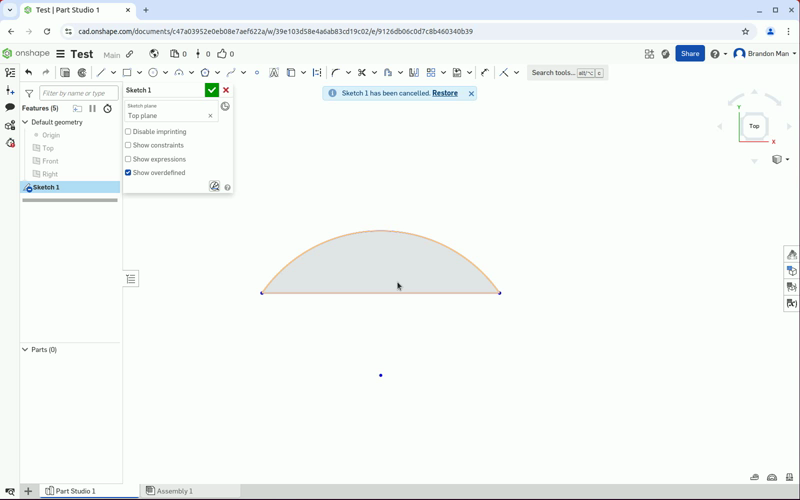
click(397, 281)
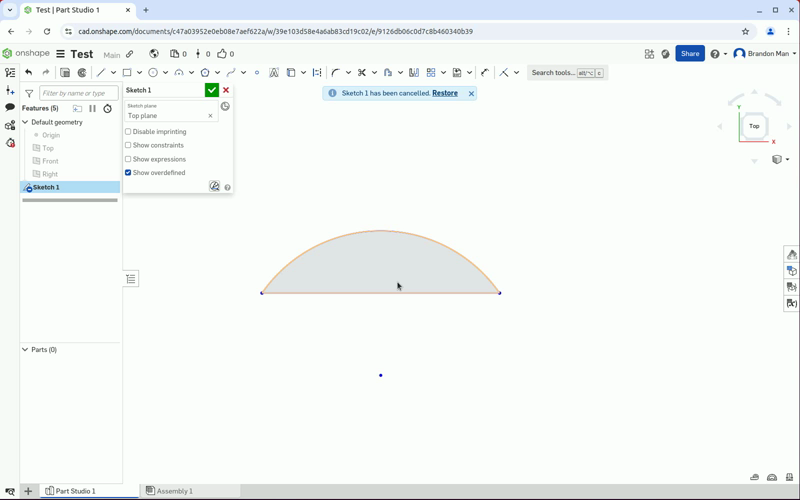
scroll(-6)
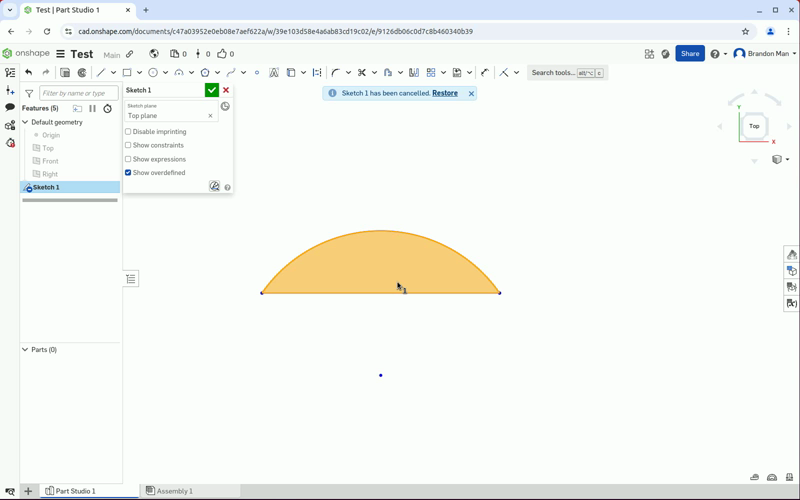
scroll(-6)
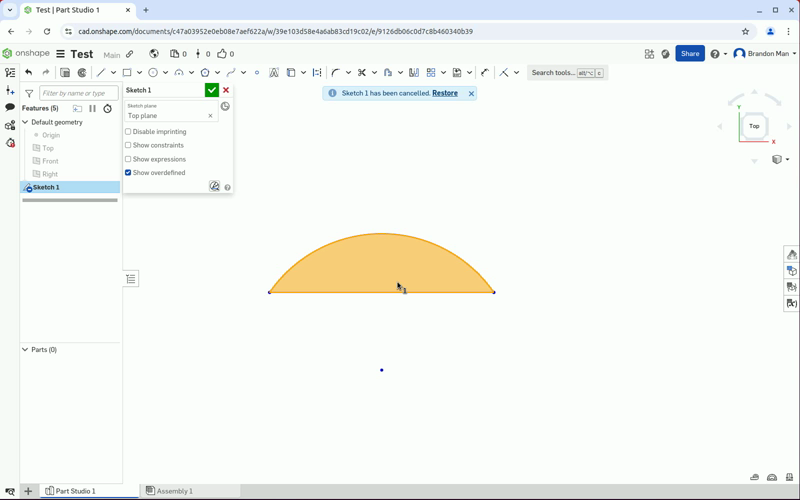
scroll(-6)
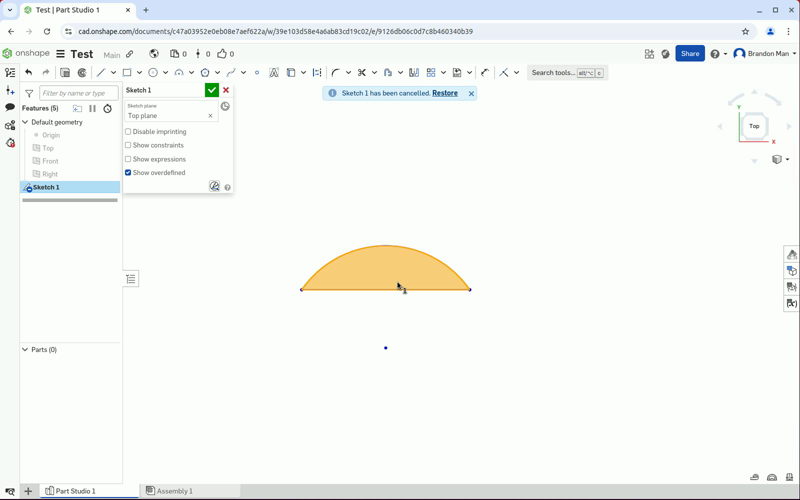
scroll(-6)
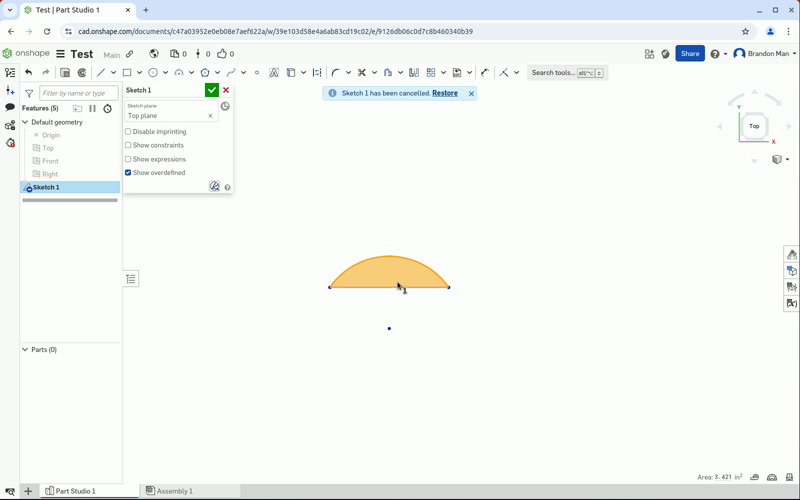
scroll(-6)
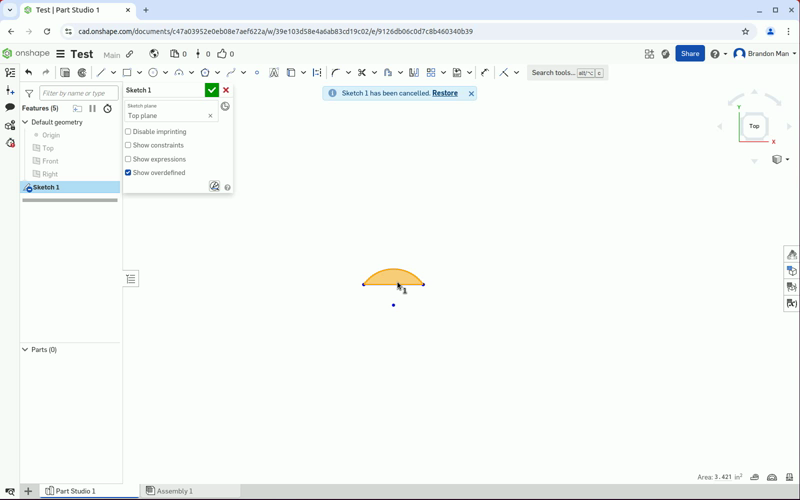
scroll(-6)
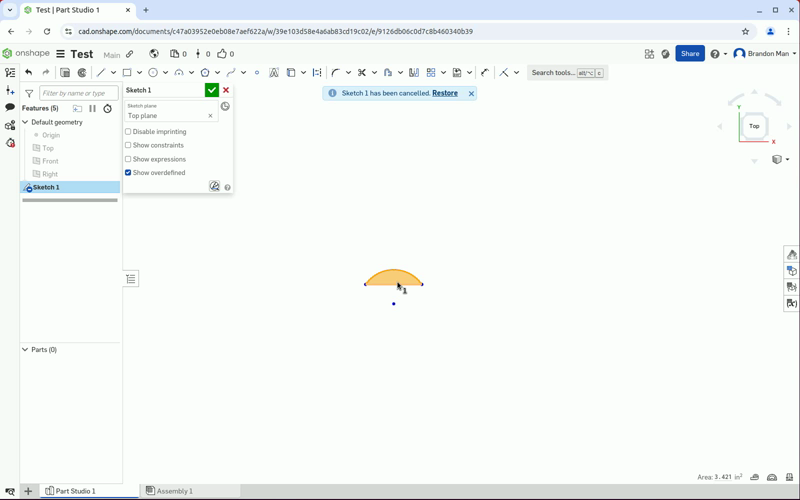
scroll(-6)
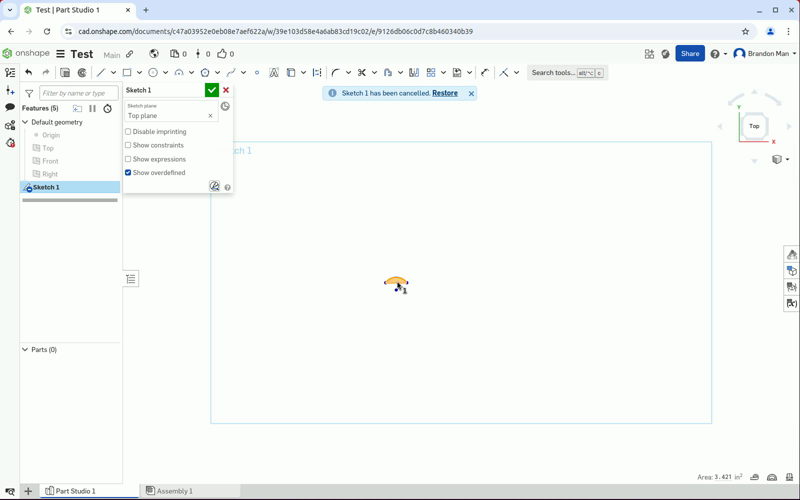
mouse_move(73, 352)
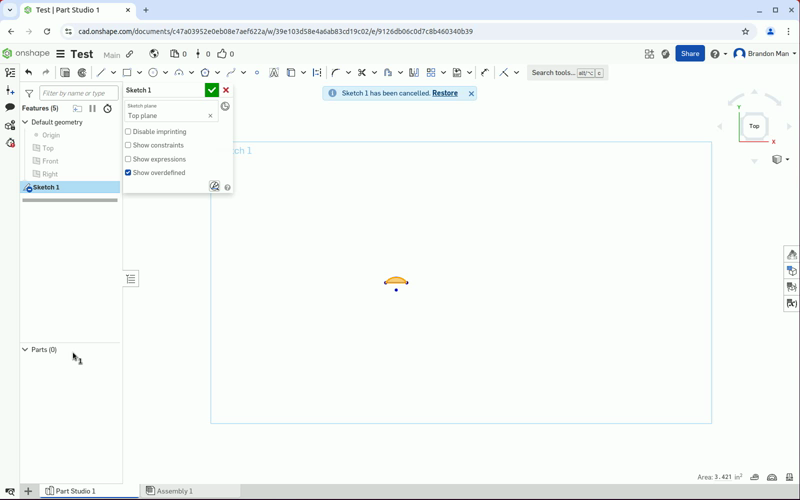
key(shift+y)
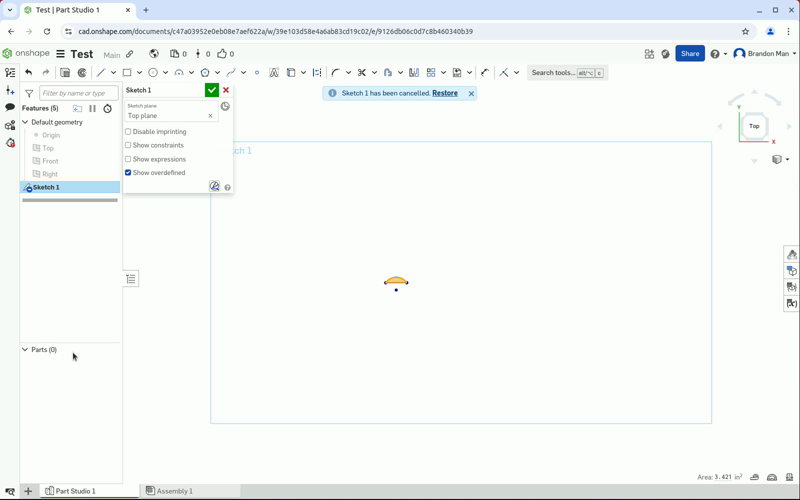
key(shift+e)
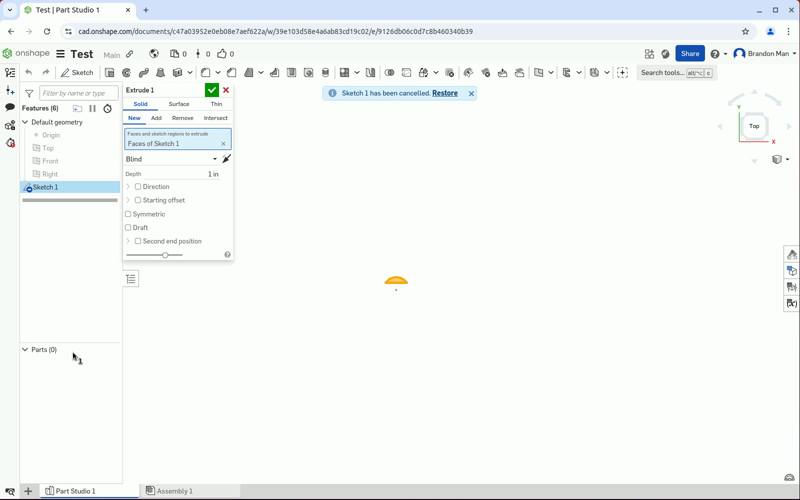
mouse_move(143, 106)
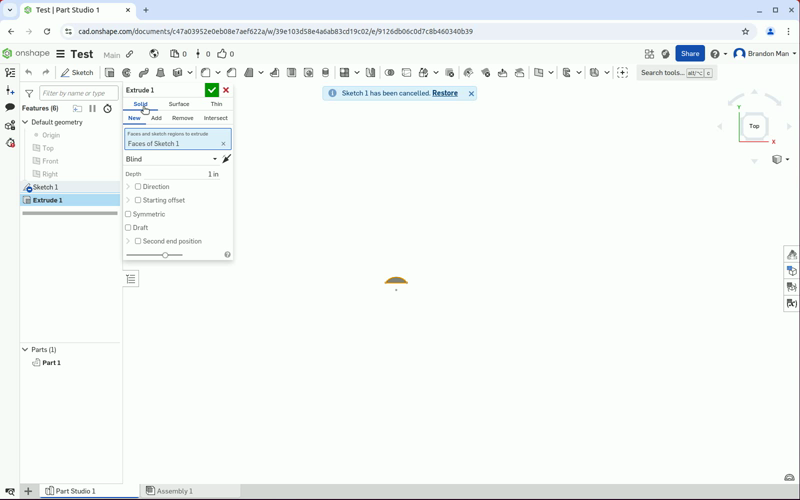
click(143, 106)
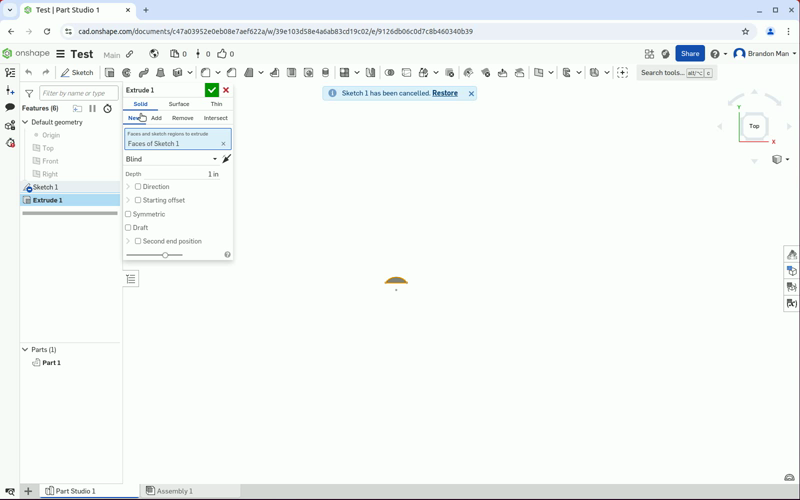
mouse_move(137, 120)
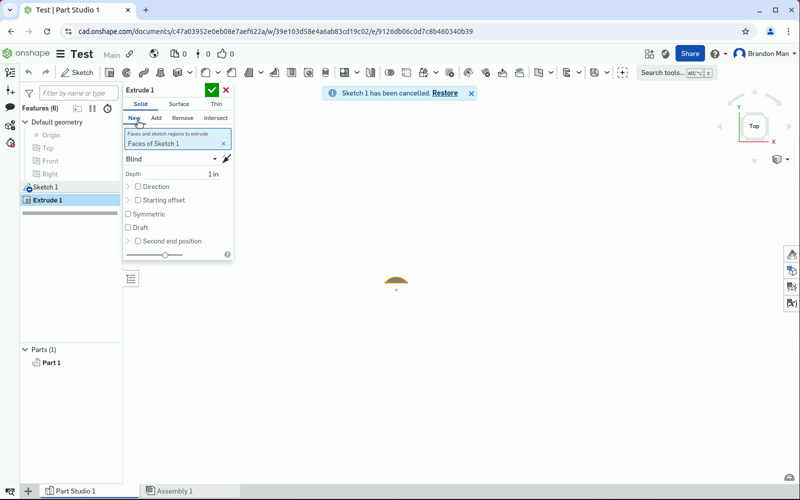
click(137, 120)
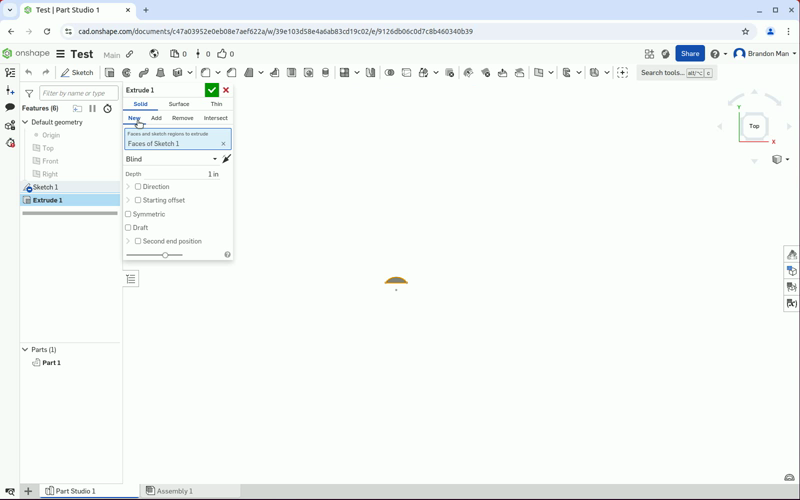
key(tab, 4)
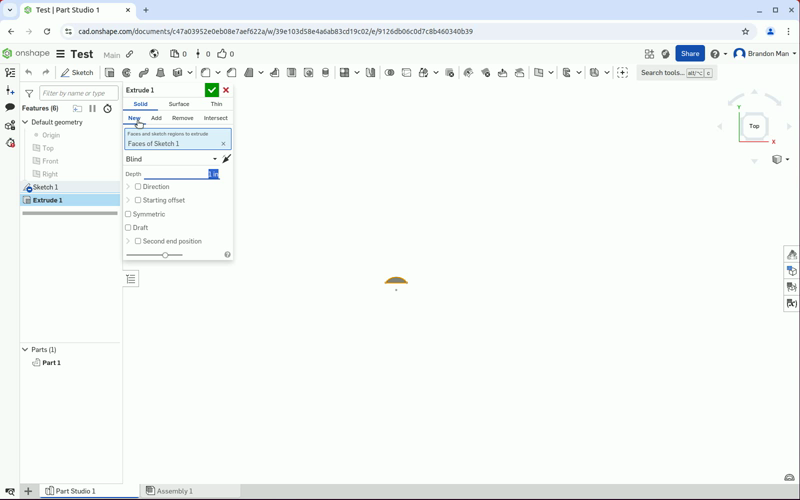
text(3.37)
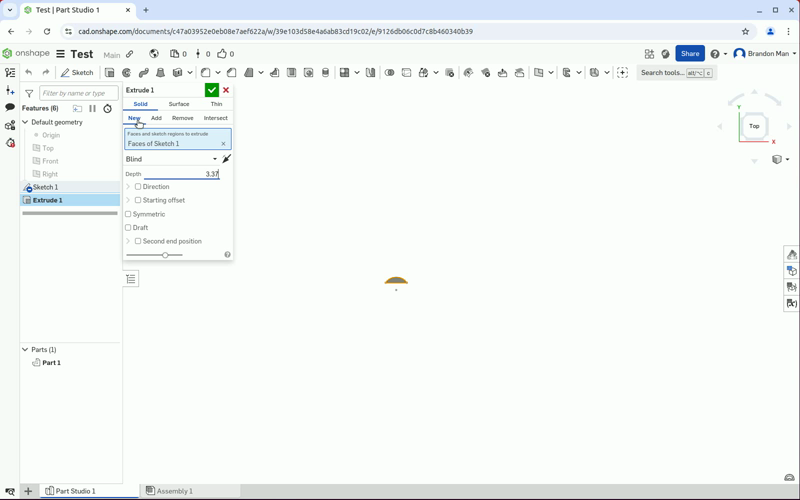
key(enter)
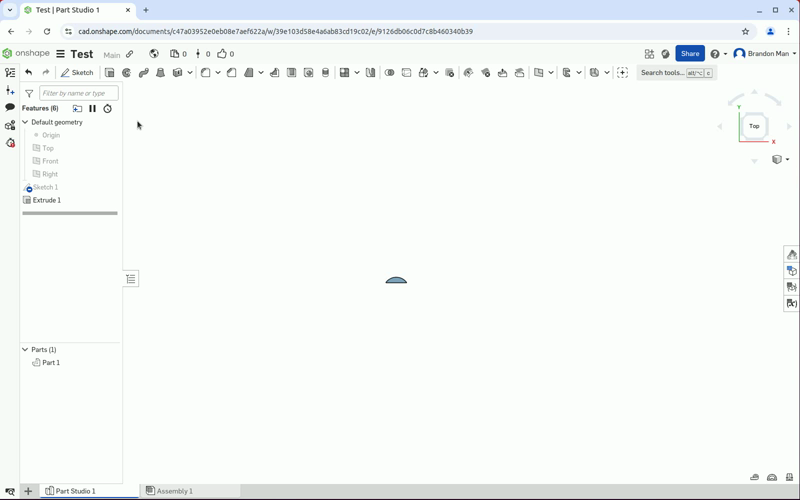
key(shift+h)
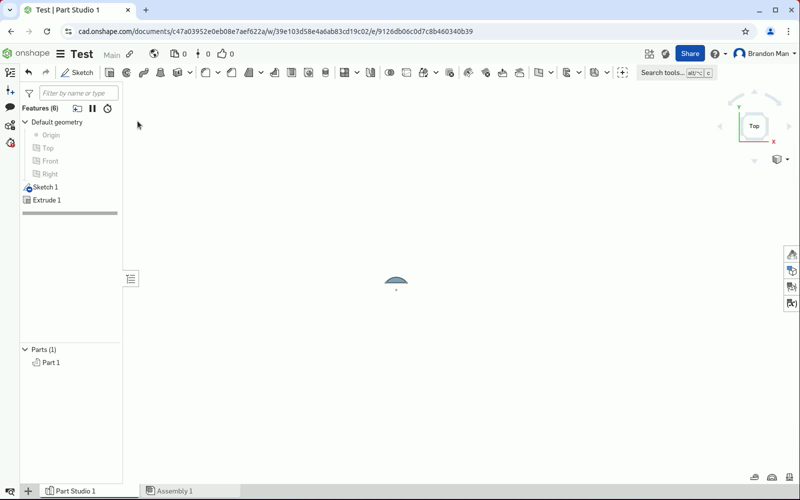
key(shift+h)
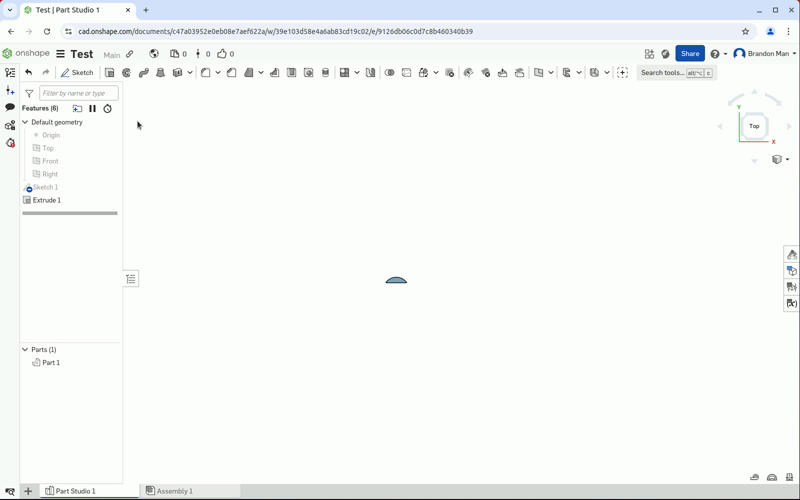
mouse_move(73, 189)
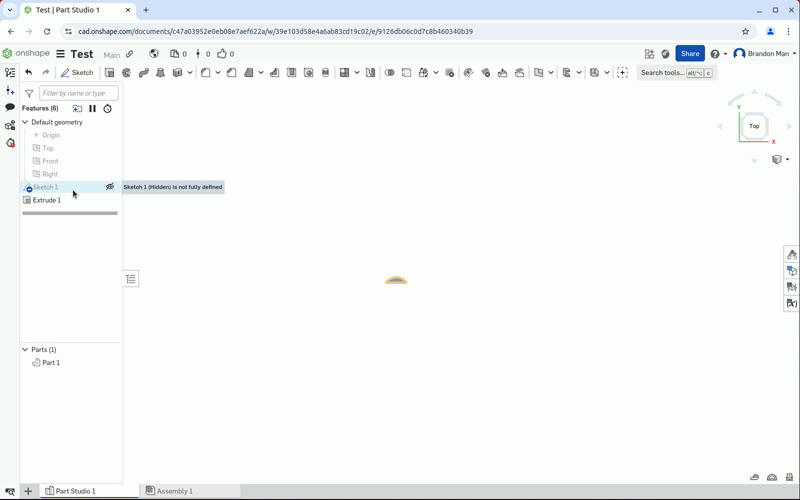
click(73, 189)
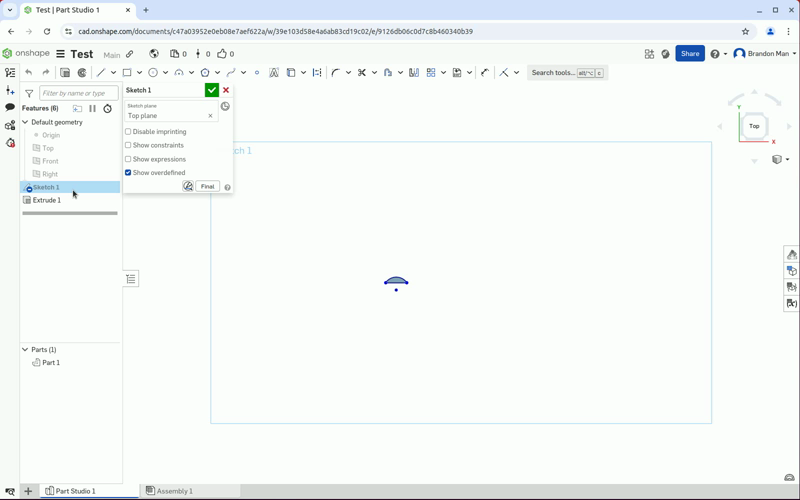
mouse_move(229, 92)
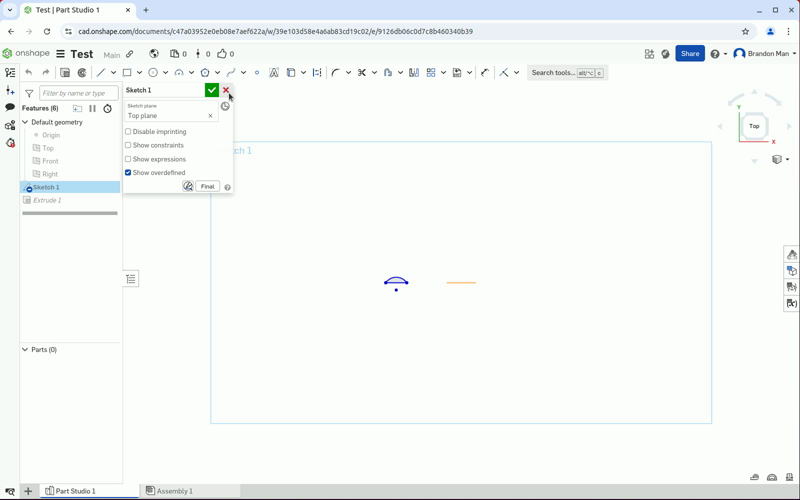
click(229, 92)
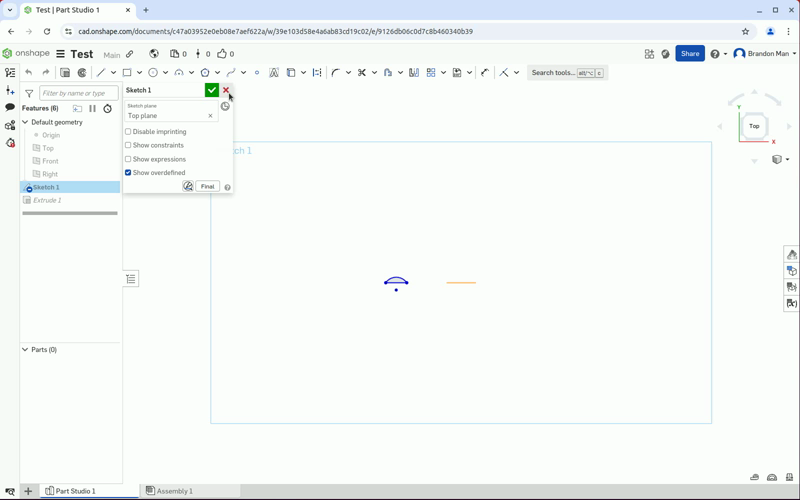
key(shift+s)
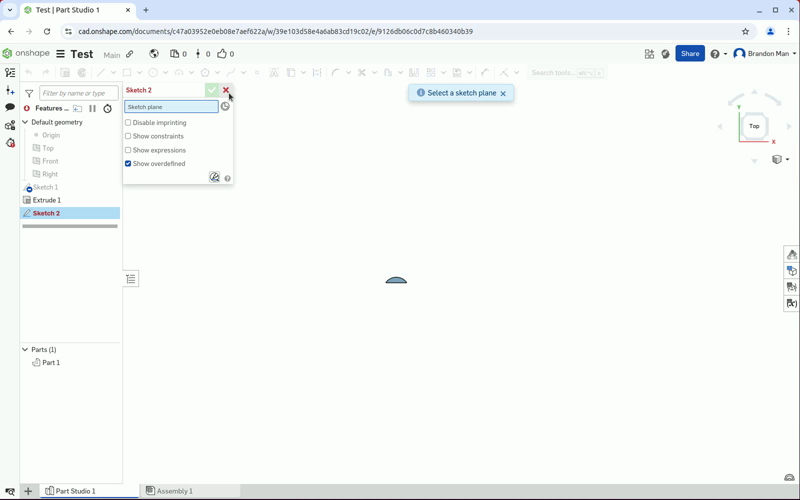
mouse_move(73, 150)
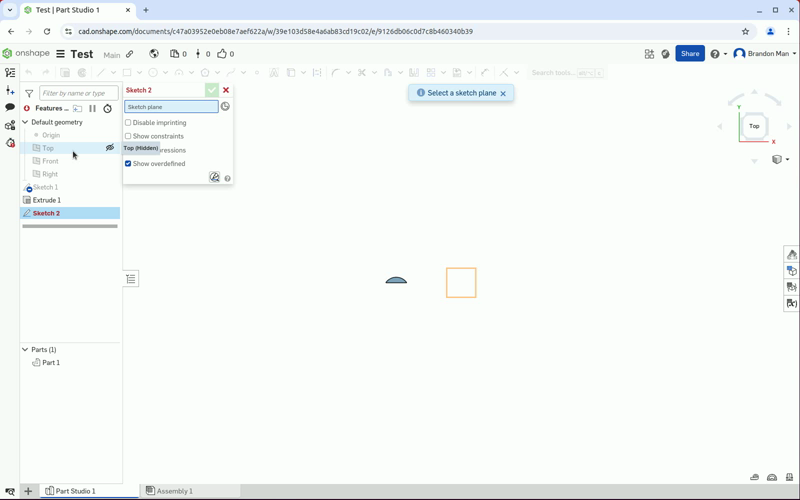
click(73, 150)
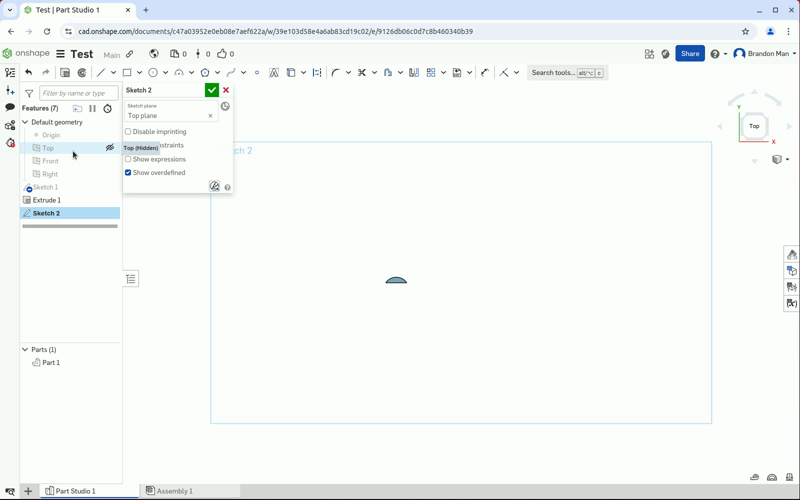
mouse_move(73, 352)
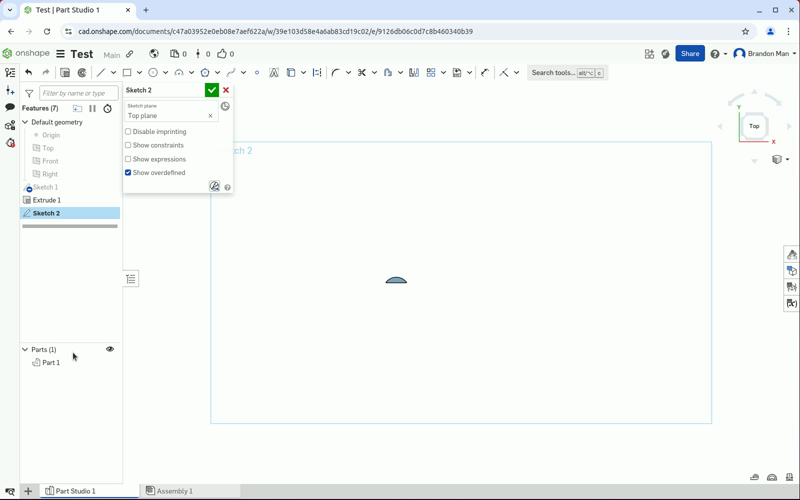
key(y)
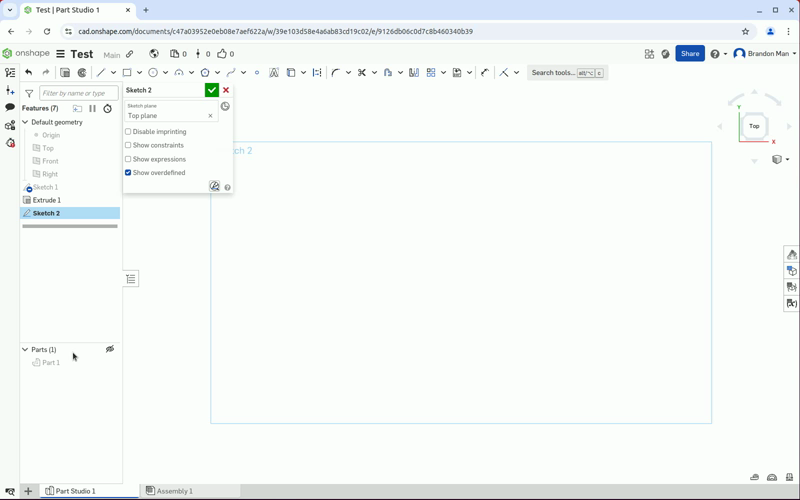
key(l)
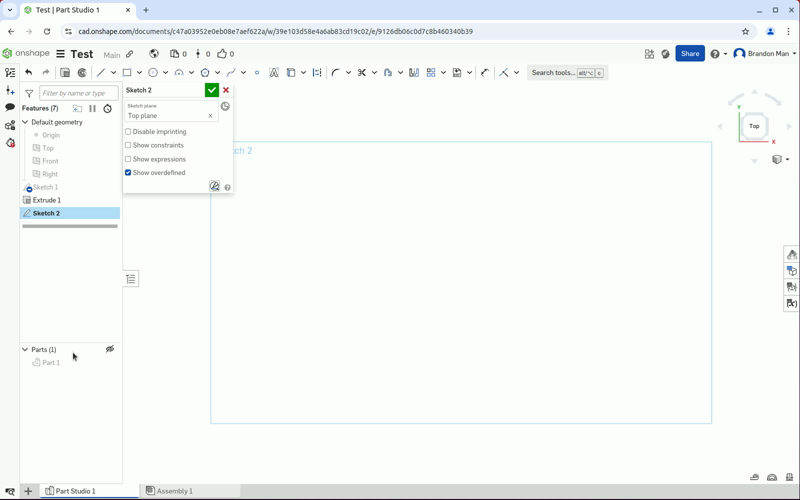
key_down(shift)
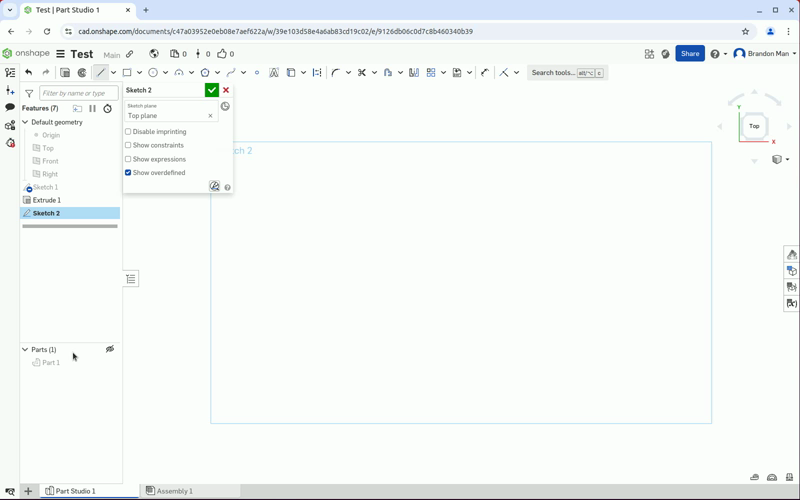
mouse_move(351, 327)
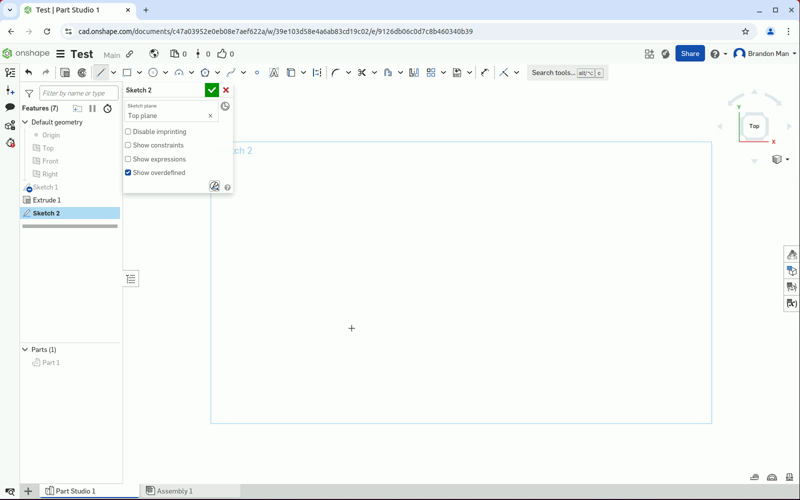
click(351, 327)
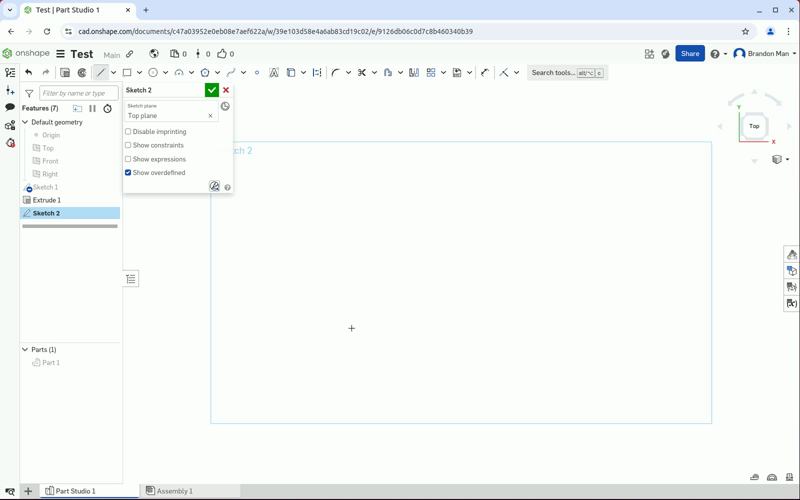
key_up(shift)
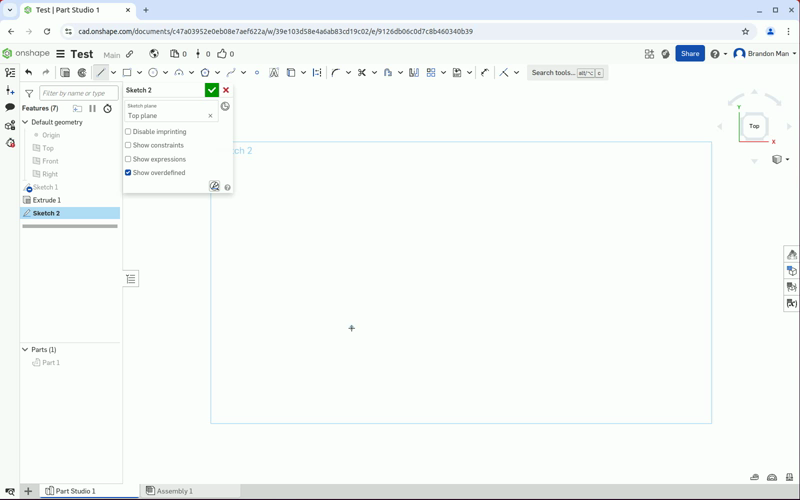
key_down(shift)
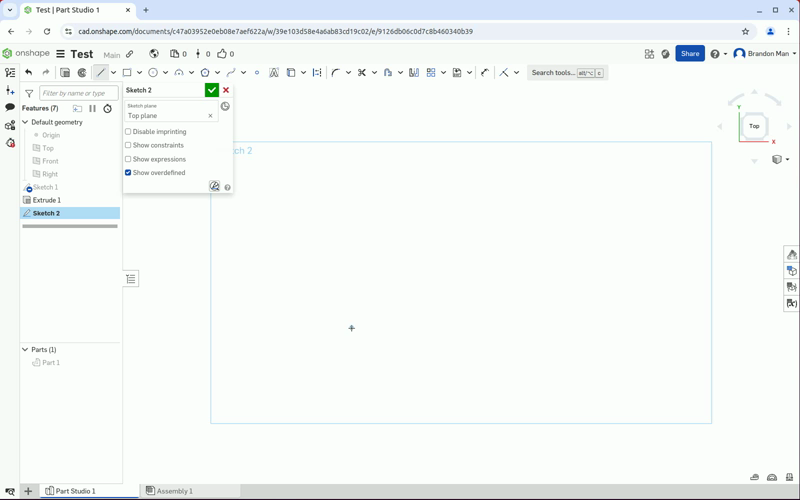
mouse_move(438, 327)
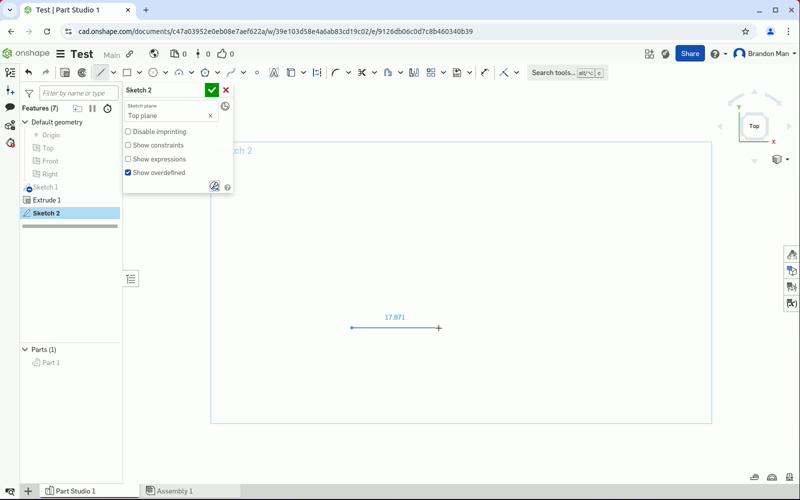
click(438, 327)
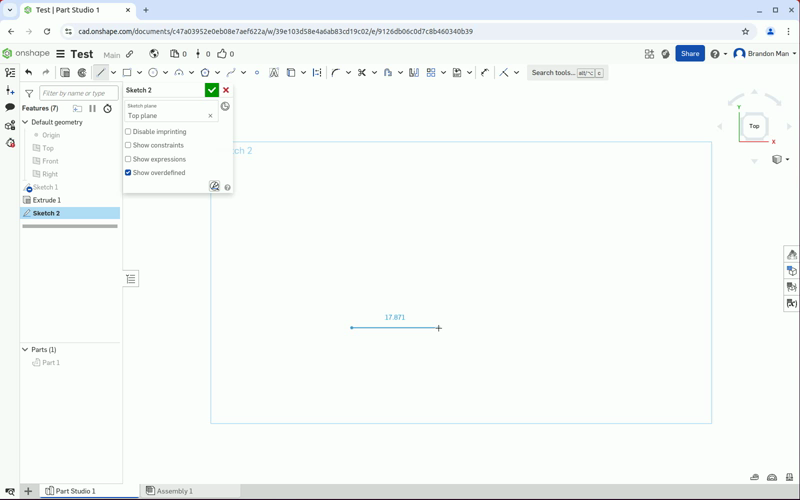
key_up(shift)
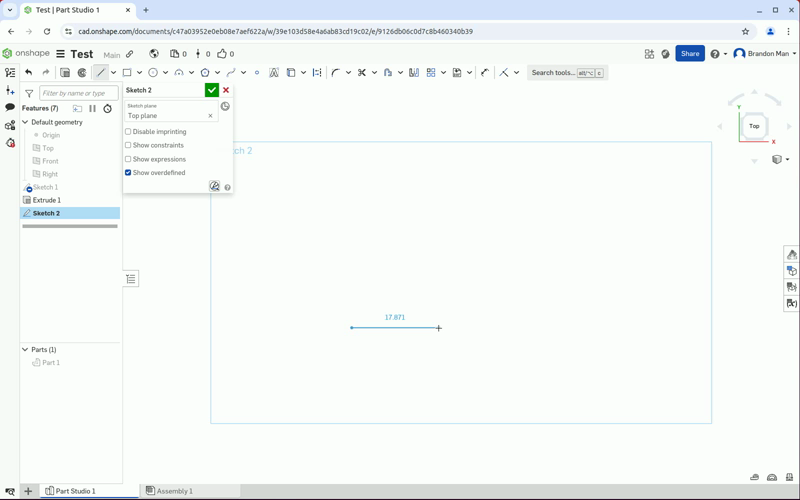
key_down(shift)
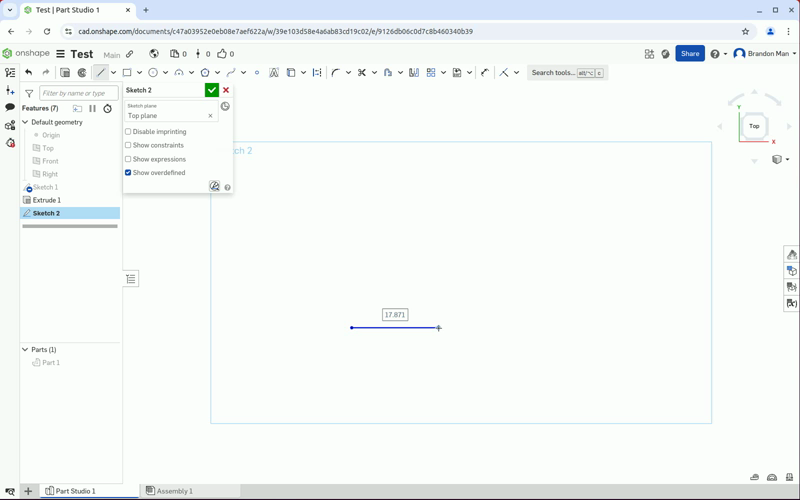
mouse_move(468, 327)
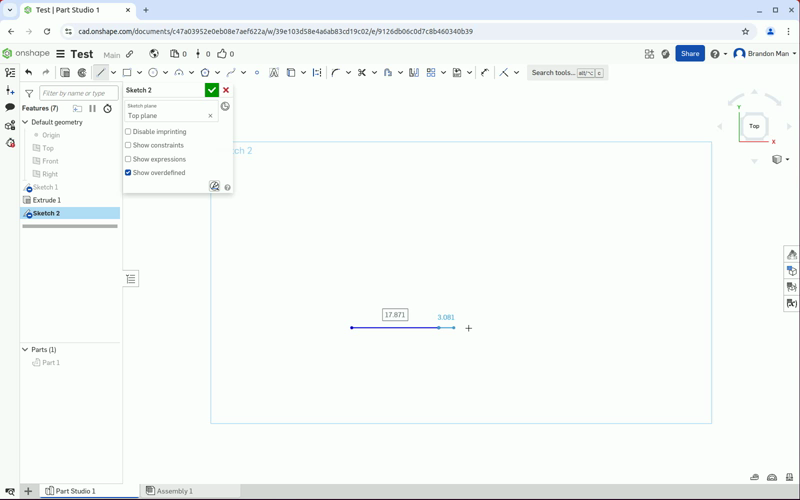
mouse_move(438, 334)
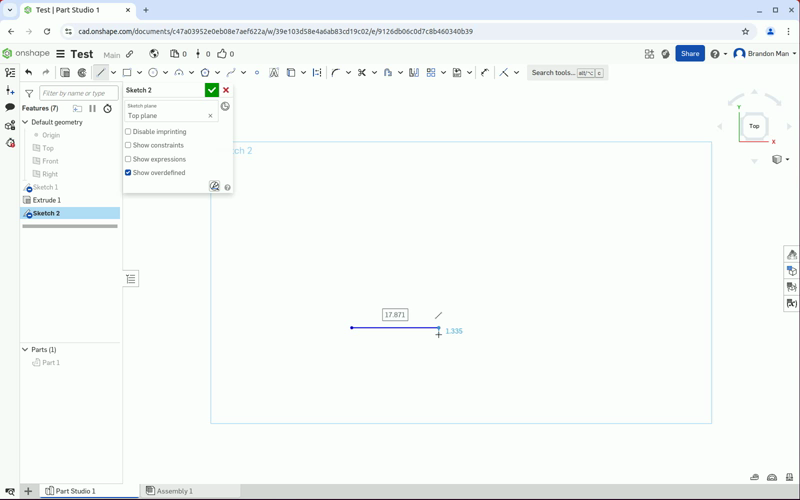
scroll(6)
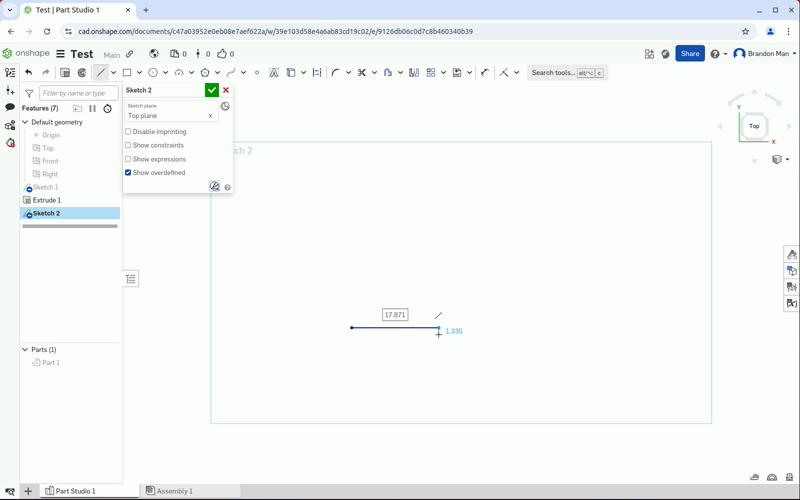
scroll(6)
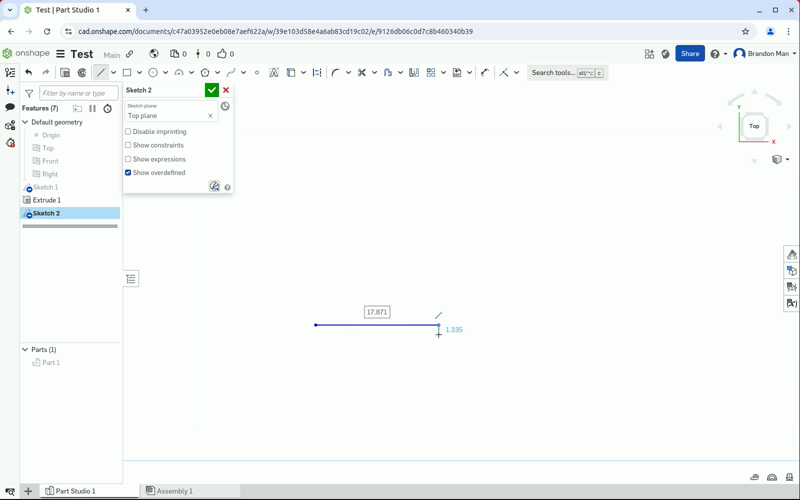
scroll(6)
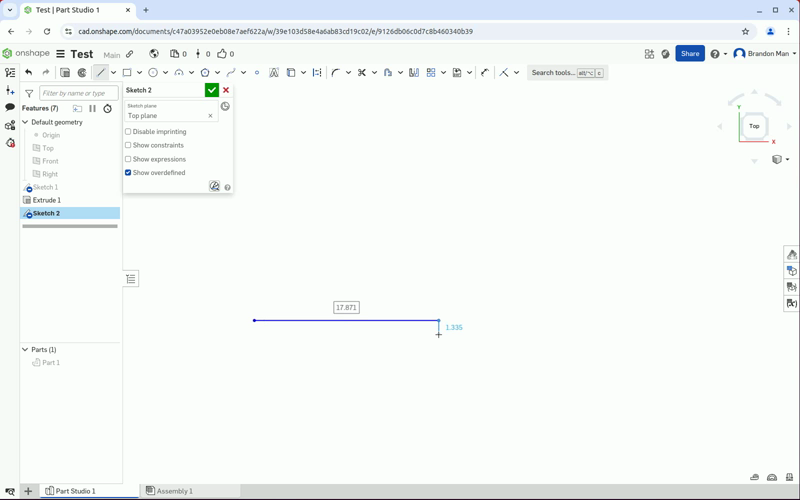
scroll(6)
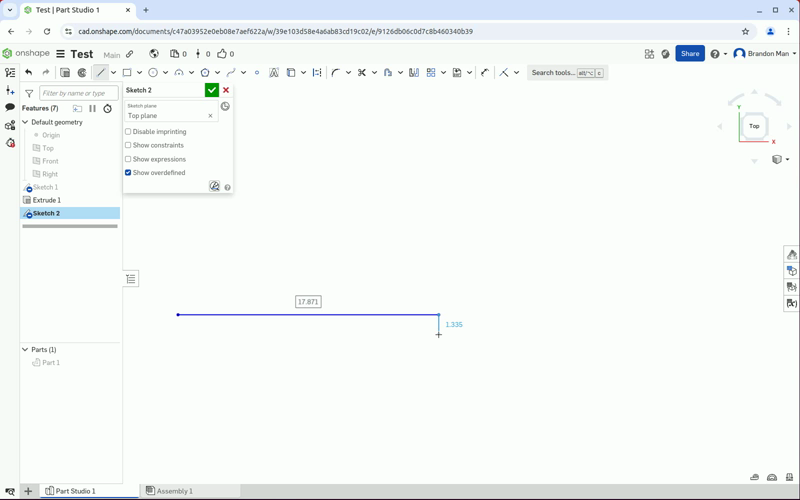
scroll(6)
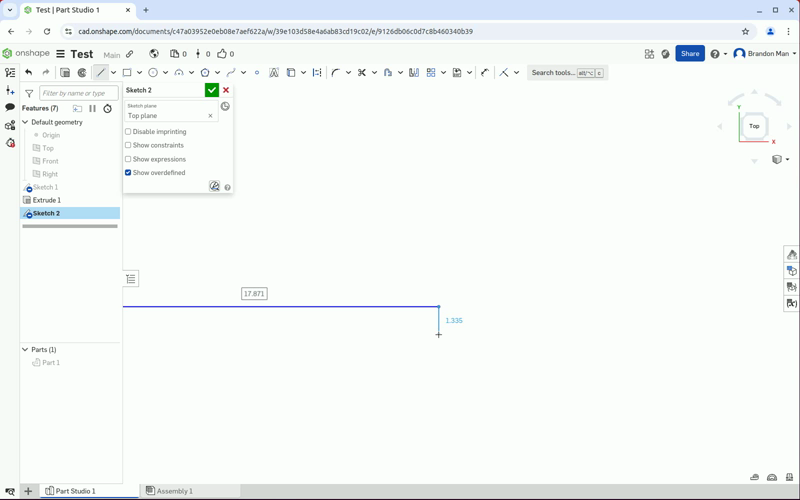
scroll(6)
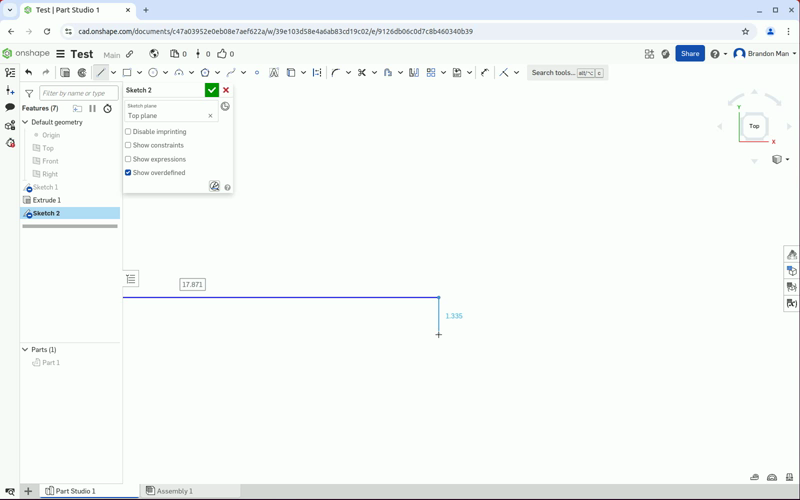
scroll(6)
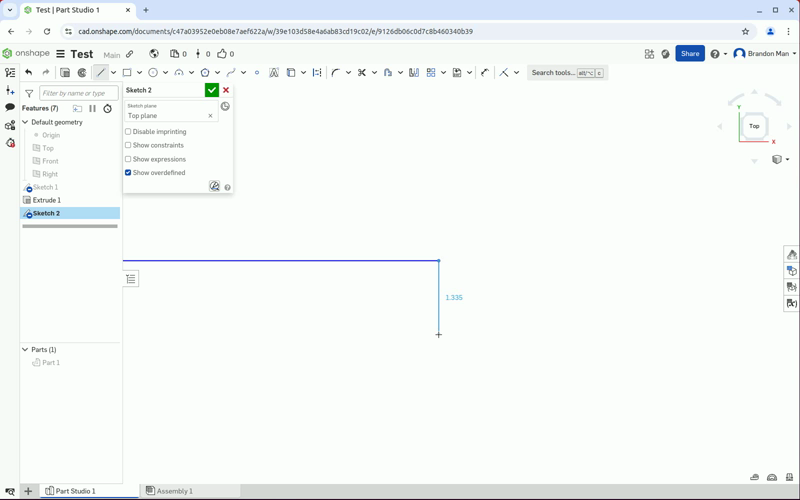
click(438, 334)
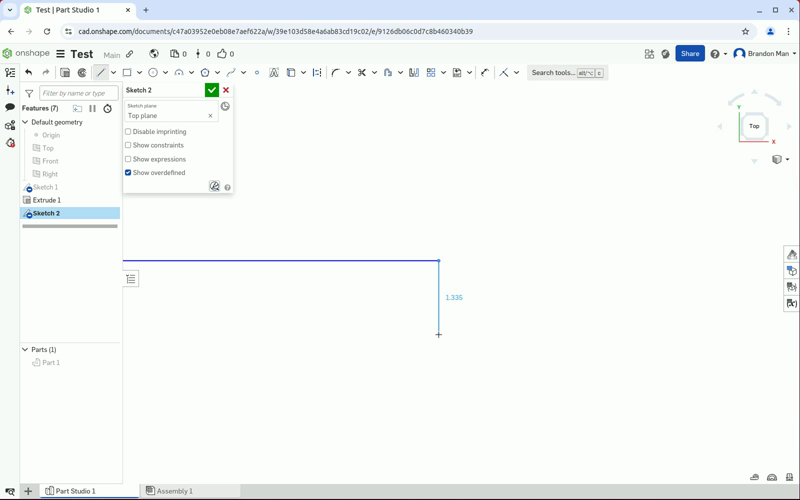
scroll(-6)
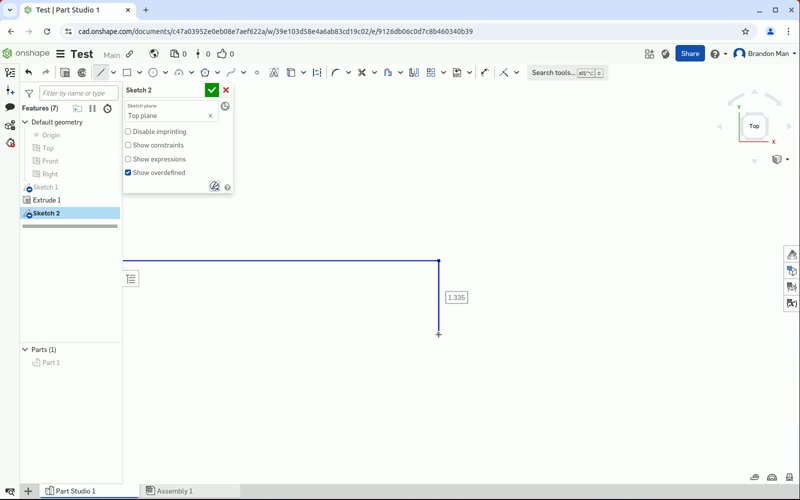
scroll(-6)
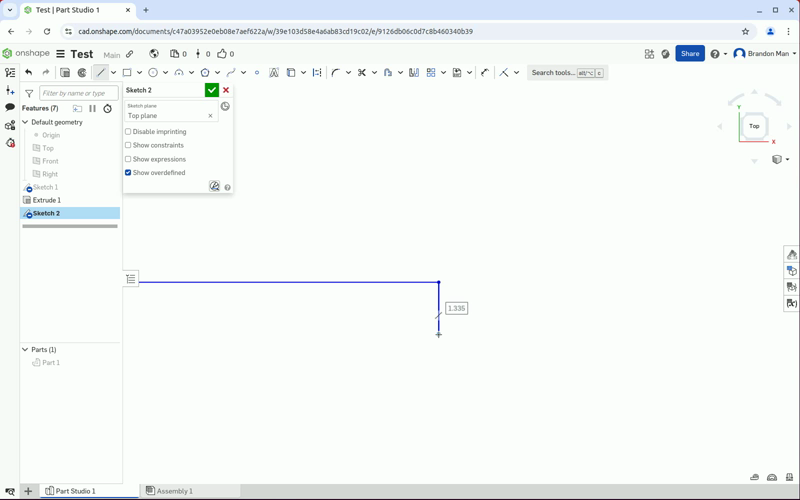
scroll(-6)
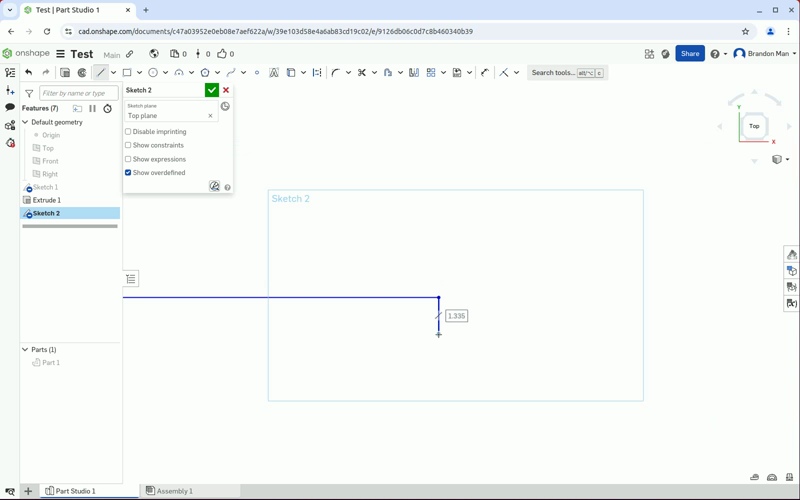
scroll(-6)
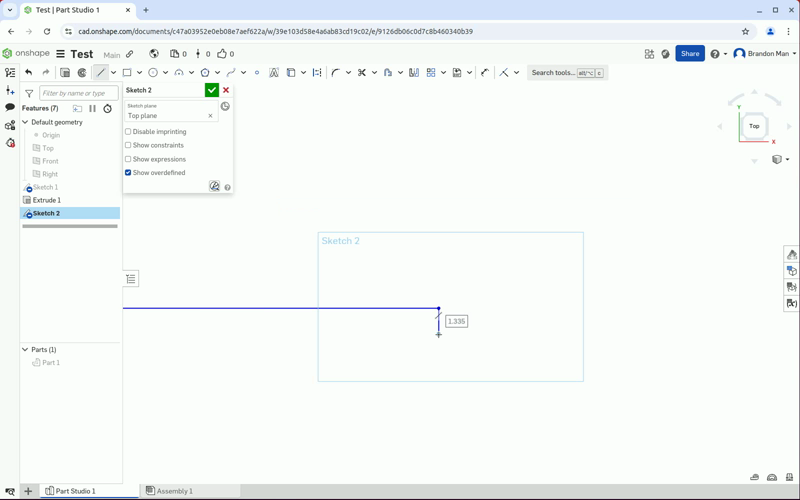
scroll(-6)
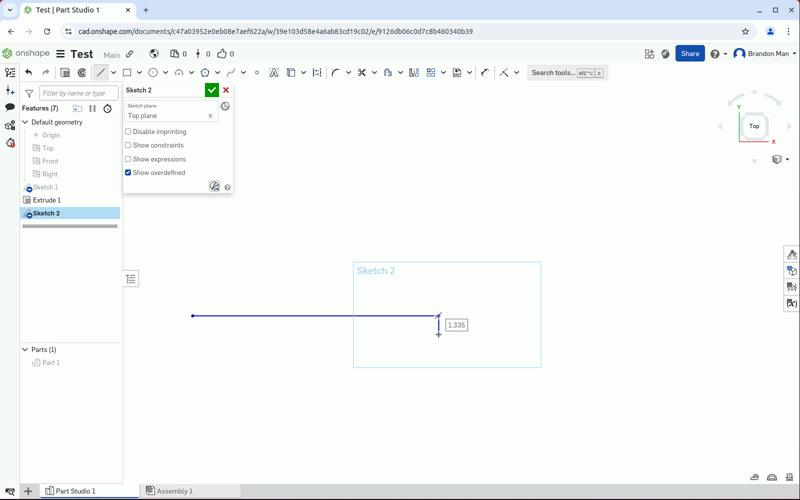
scroll(-6)
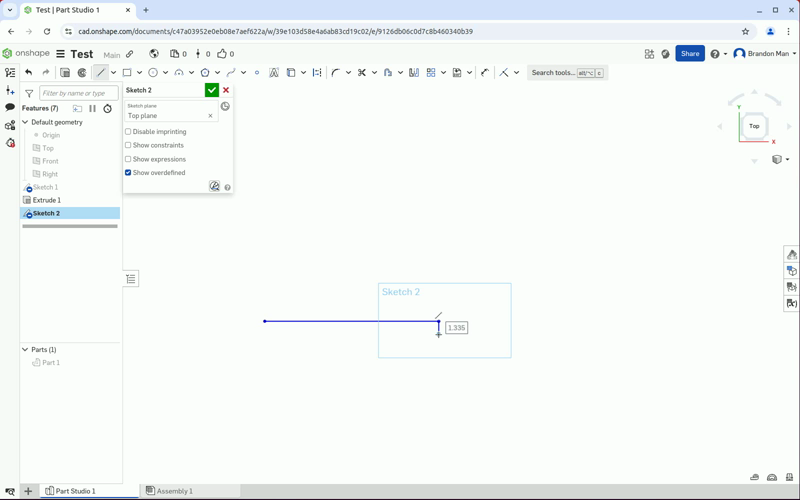
scroll(-6)
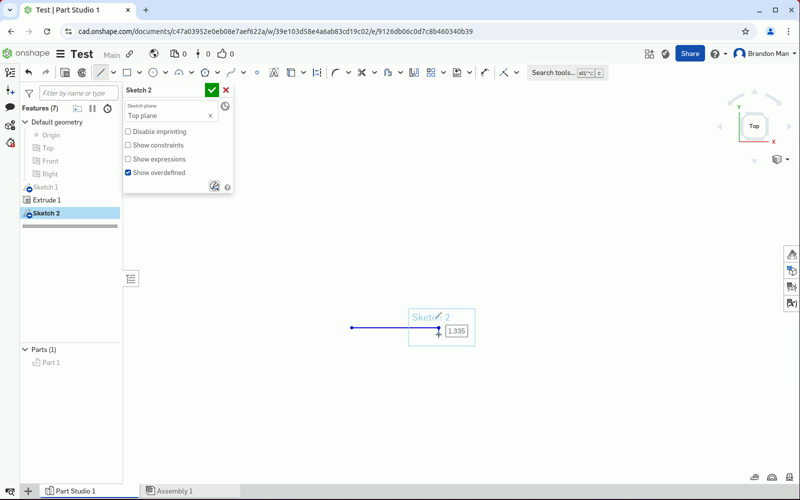
key_up(shift)
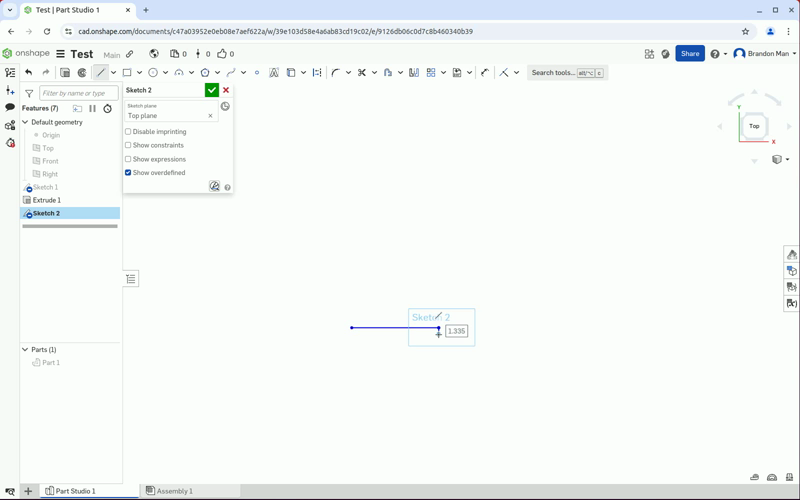
key_down(shift)
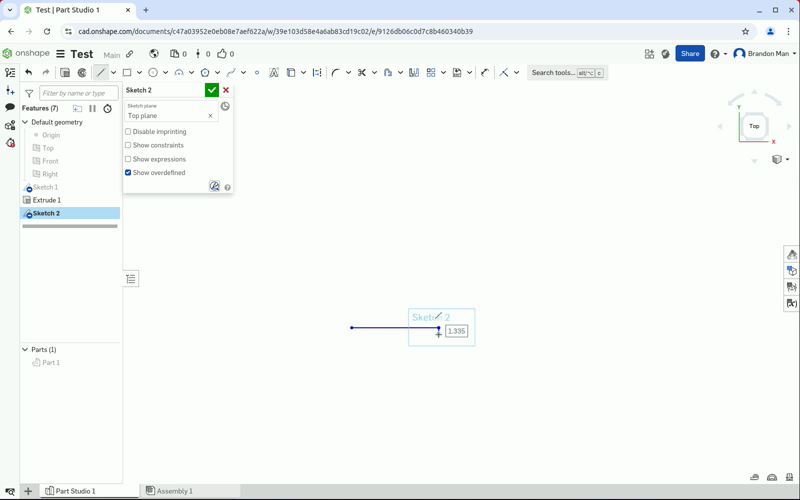
mouse_move(468, 334)
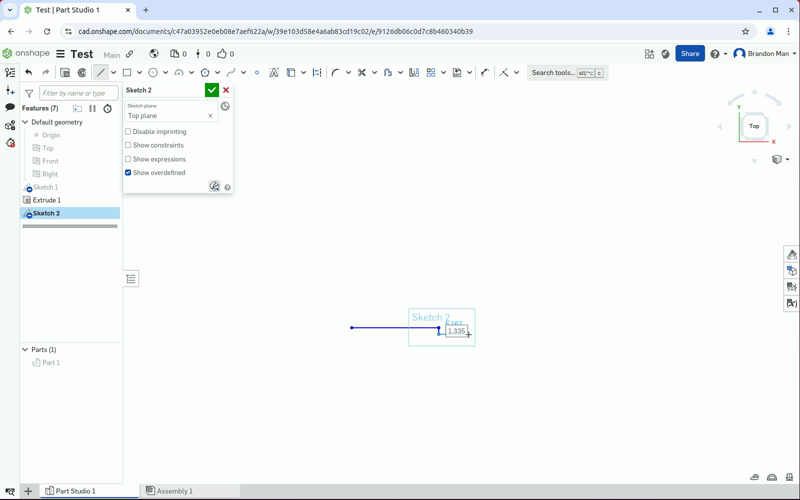
mouse_move(460, 334)
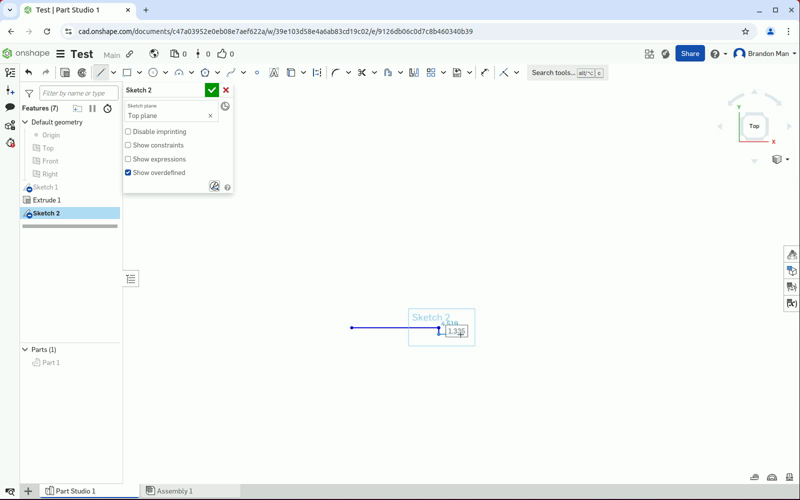
click(460, 334)
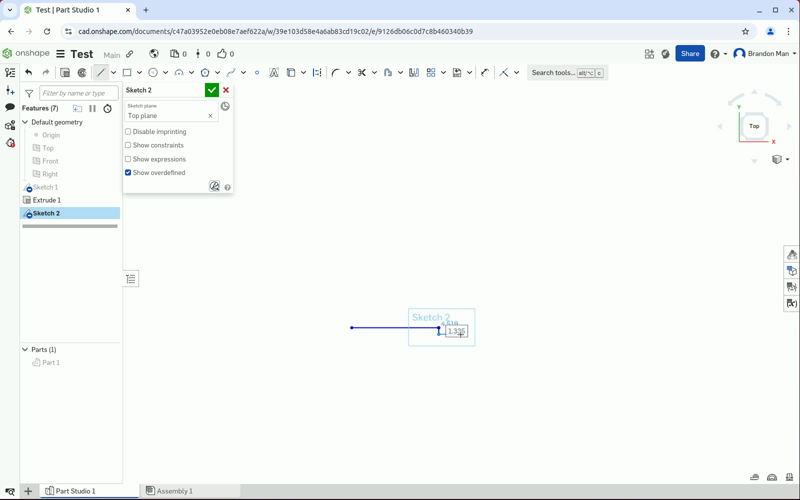
key_up(shift)
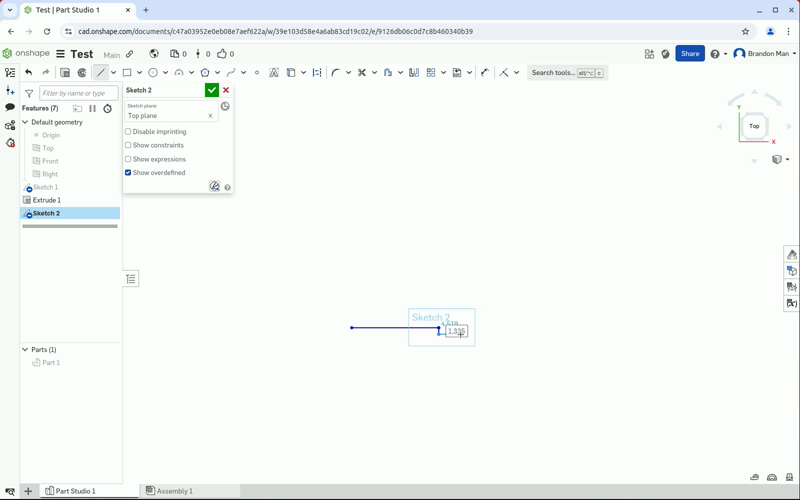
key_down(shift)
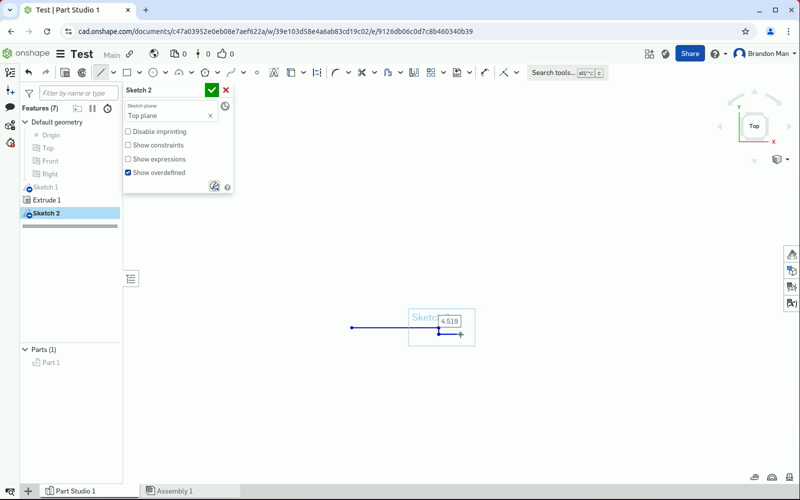
mouse_move(490, 334)
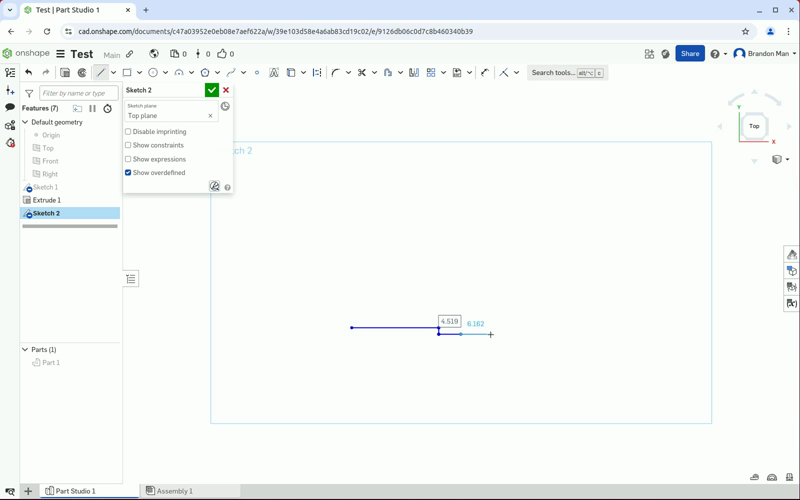
mouse_move(460, 282)
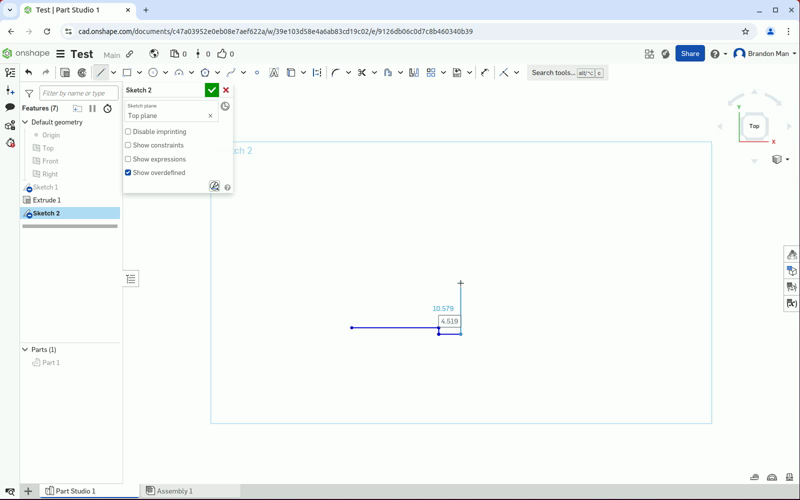
click(460, 282)
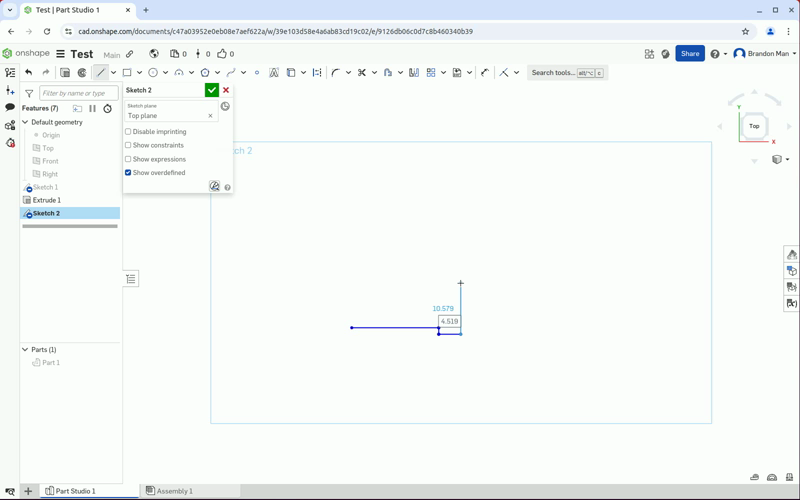
key_up(shift)
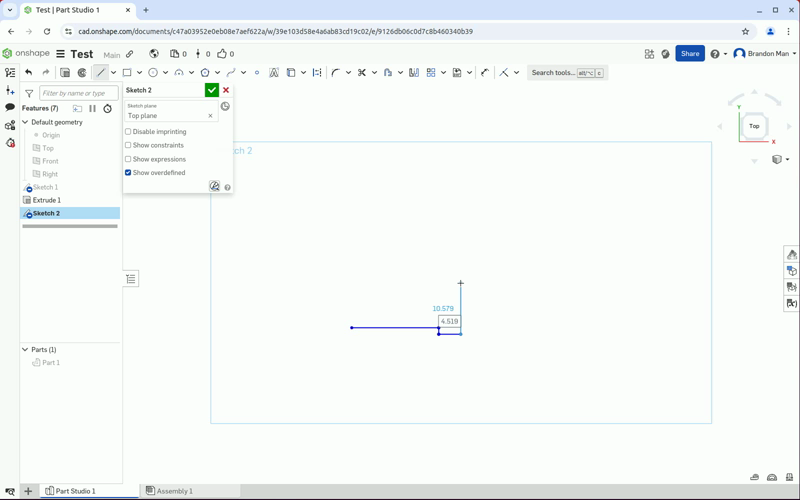
key_down(shift)
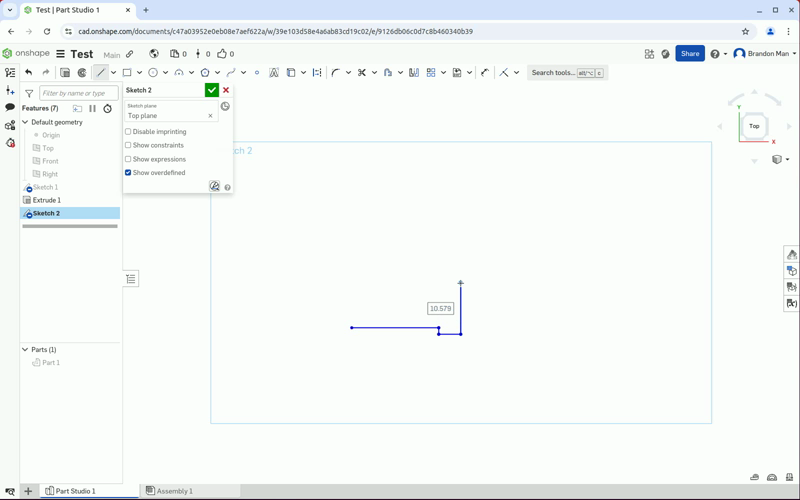
mouse_move(490, 282)
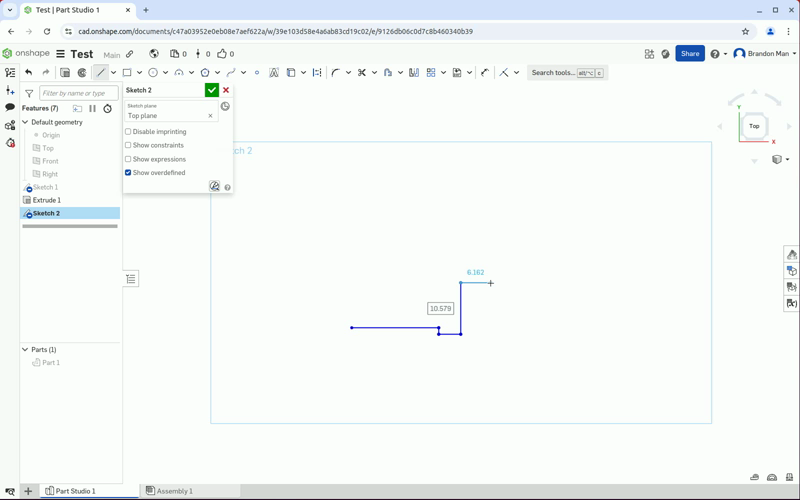
mouse_move(431, 282)
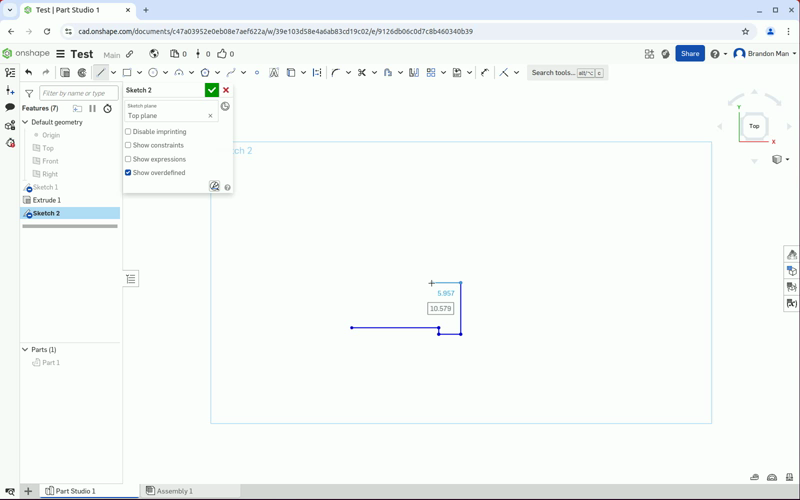
click(431, 282)
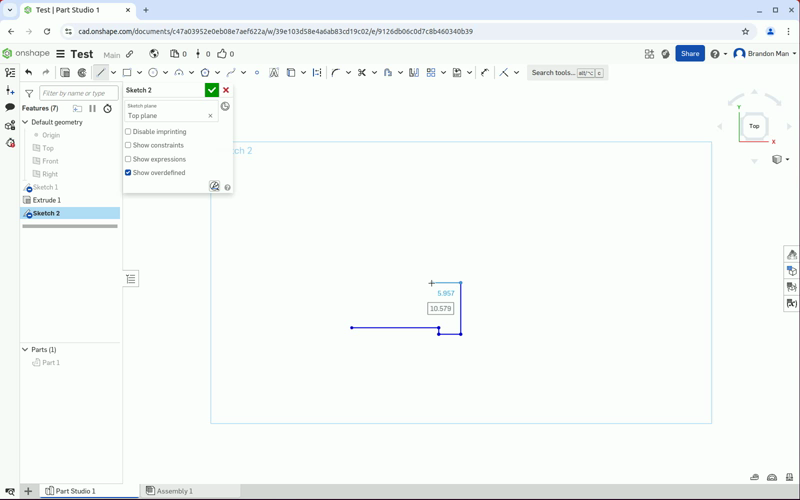
key_up(shift)
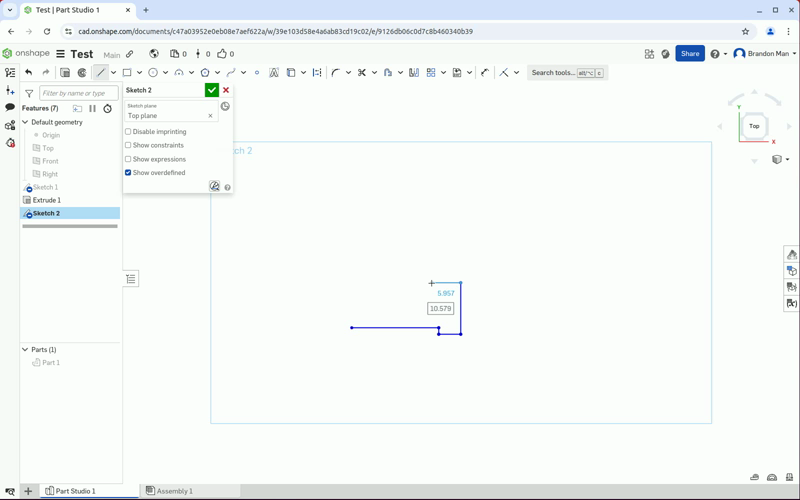
key_down(shift)
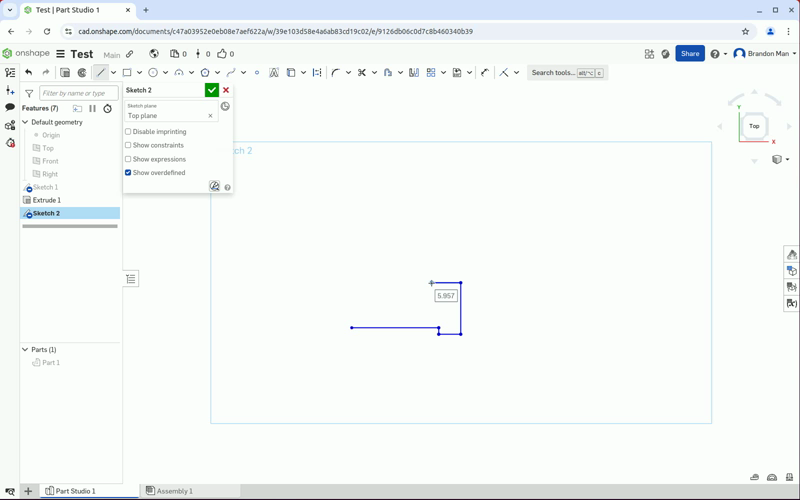
mouse_move(461, 282)
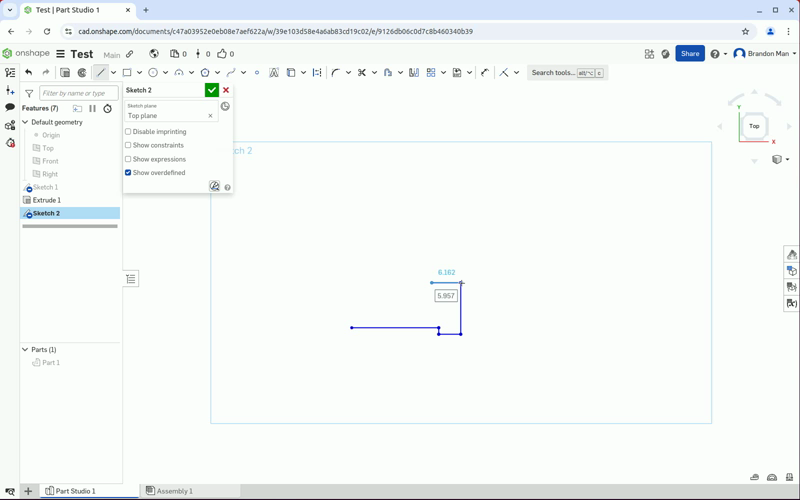
mouse_move(405, 282)
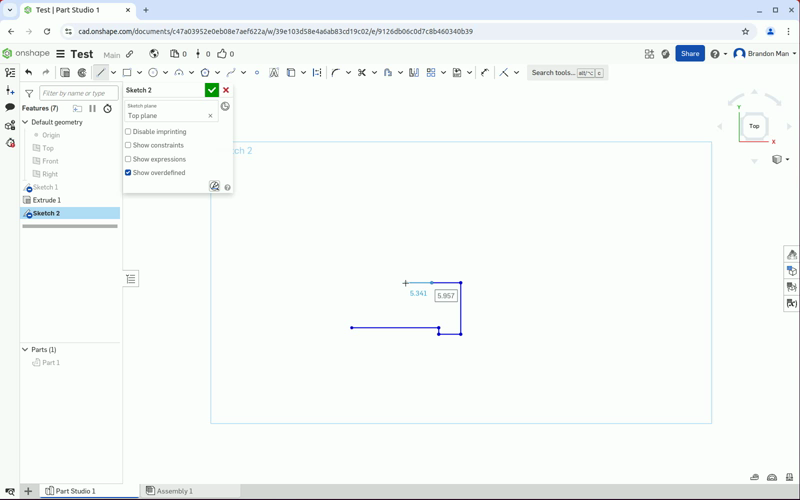
click(405, 282)
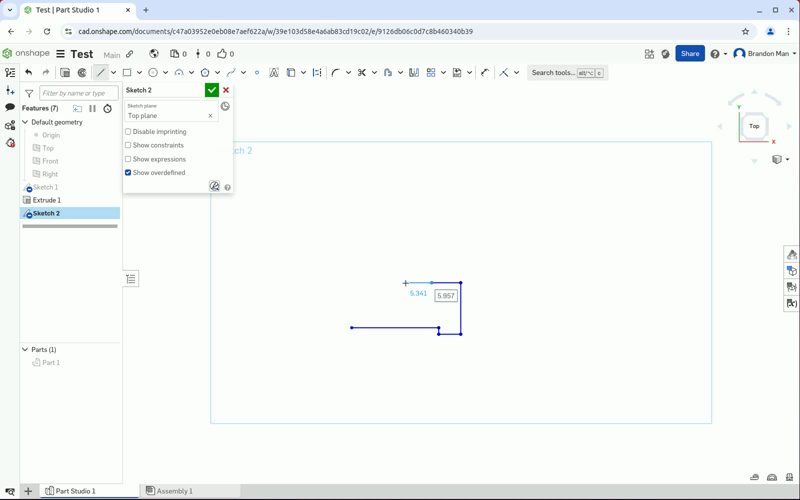
key_up(shift)
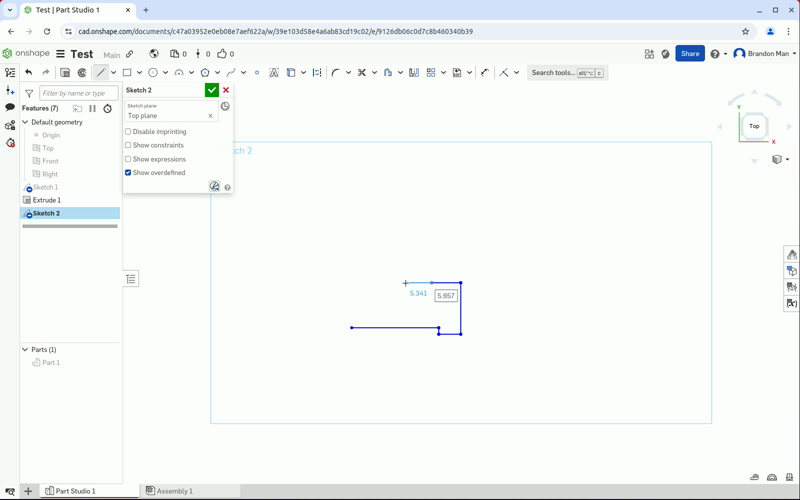
key_down(shift)
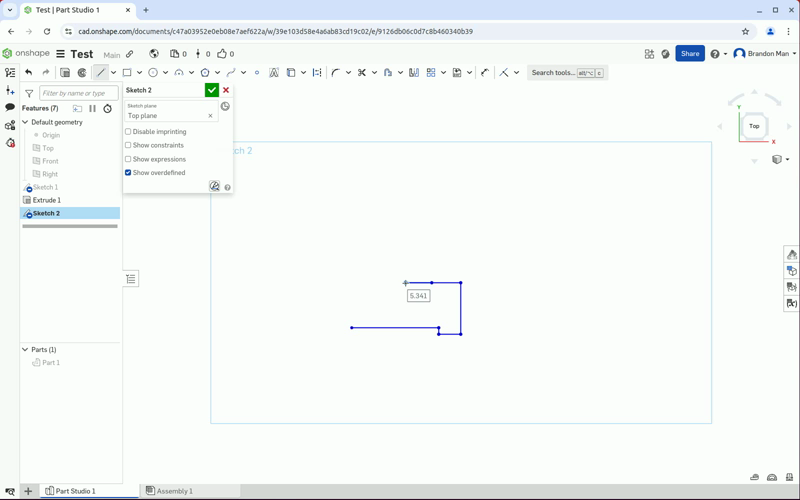
mouse_move(435, 282)
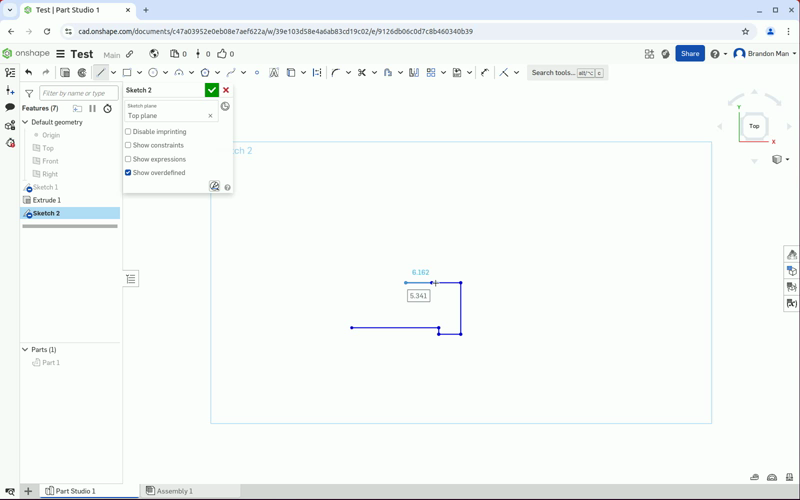
mouse_move(386, 282)
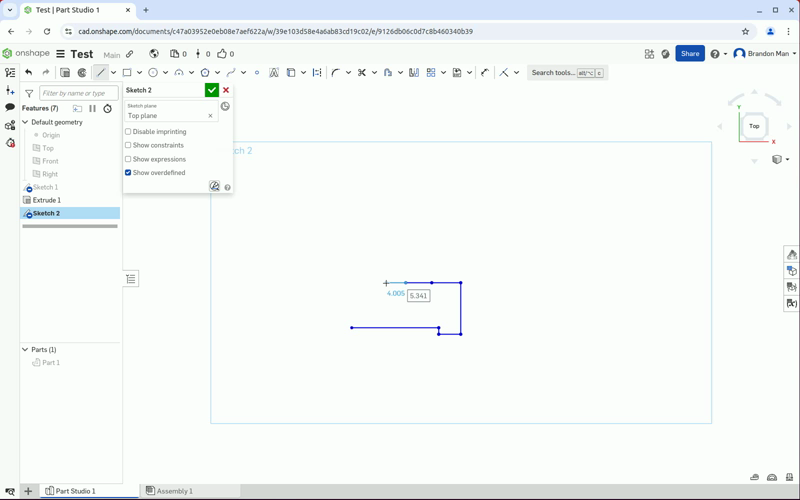
click(386, 282)
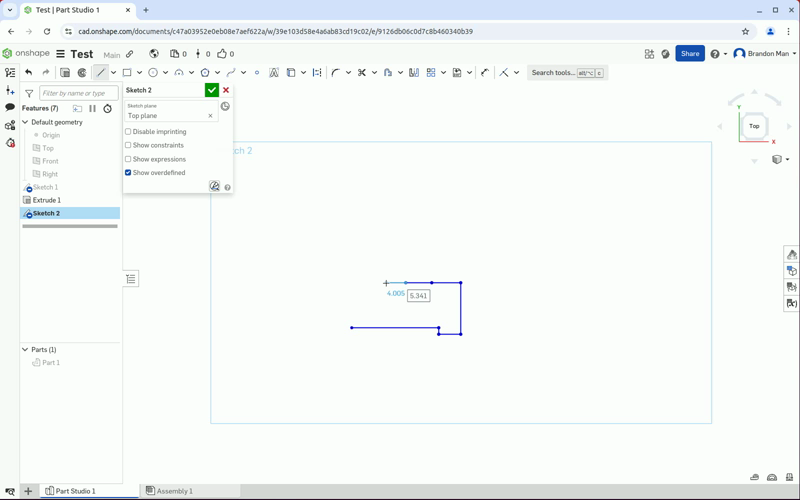
key_up(shift)
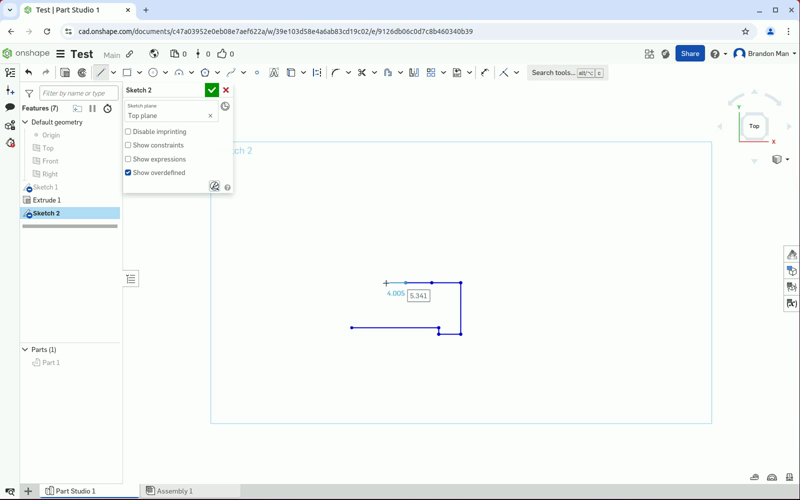
key_down(shift)
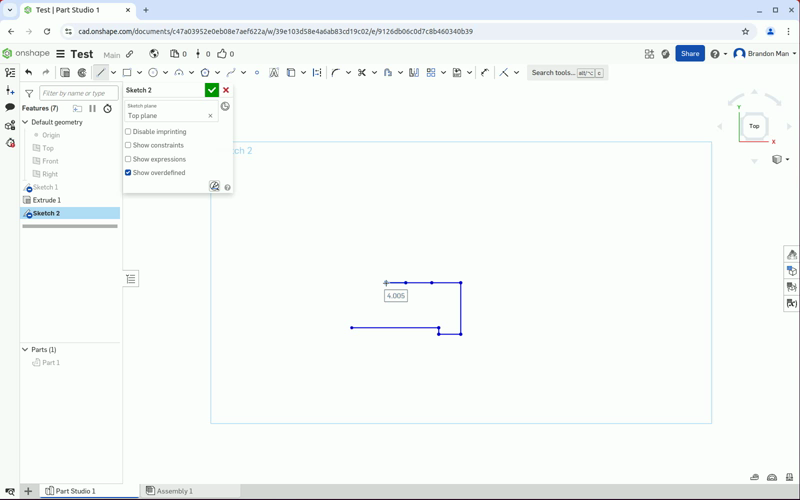
mouse_move(416, 282)
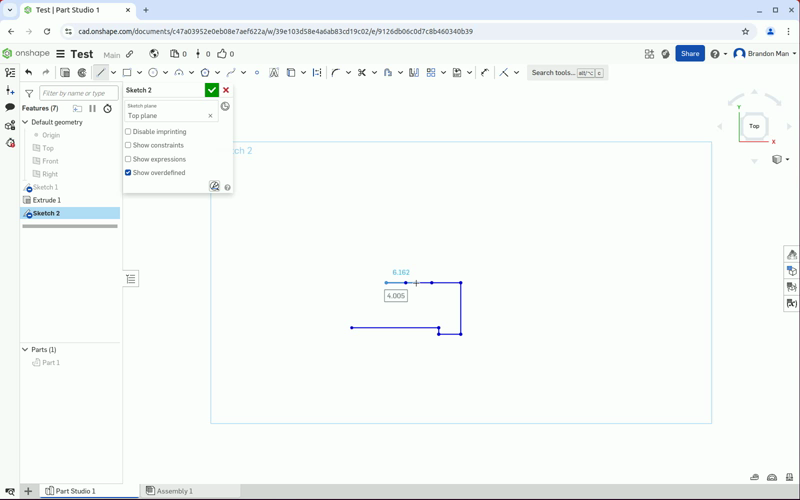
mouse_move(351, 282)
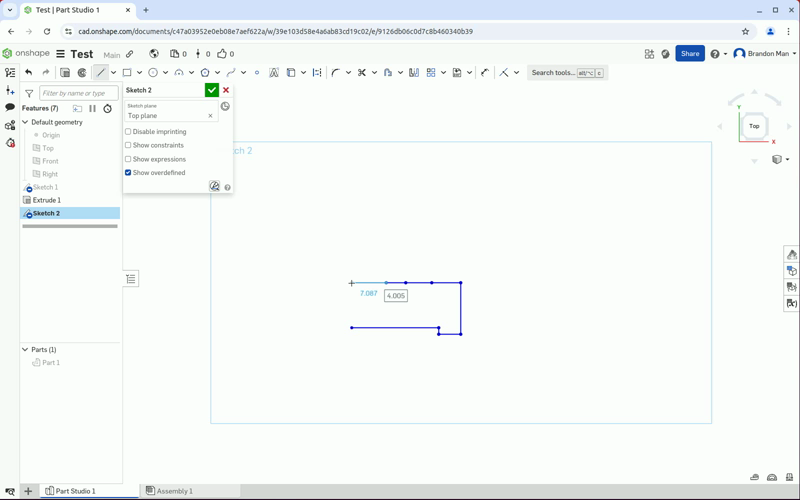
click(351, 282)
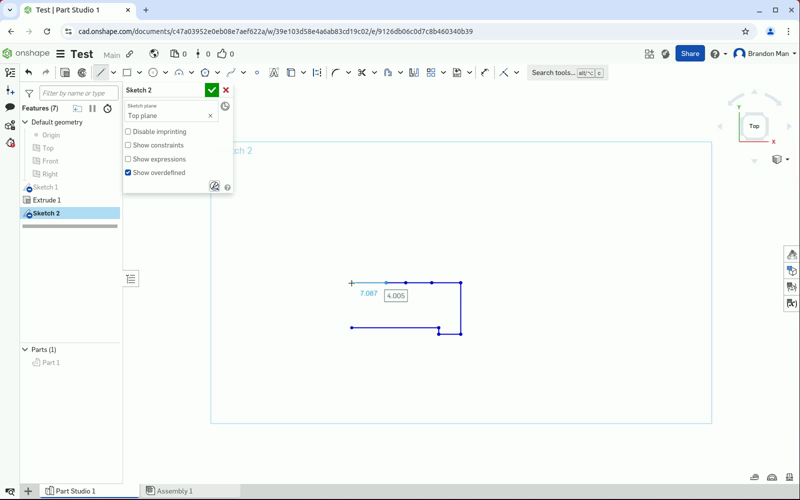
key_up(shift)
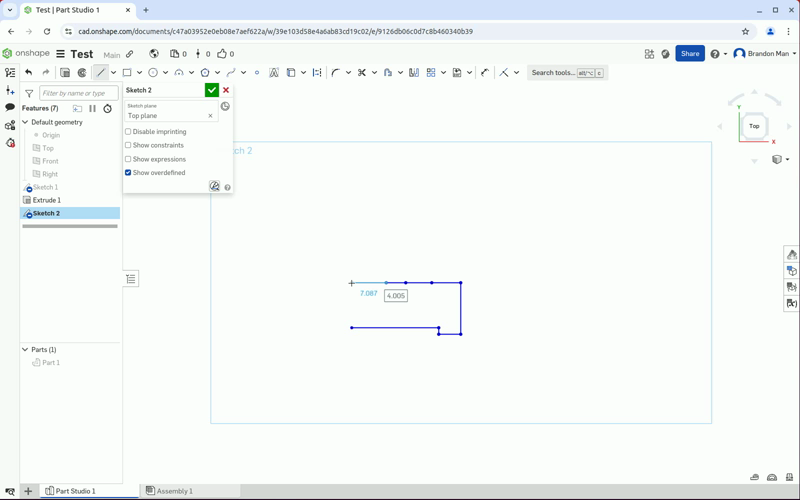
mouse_move(381, 282)
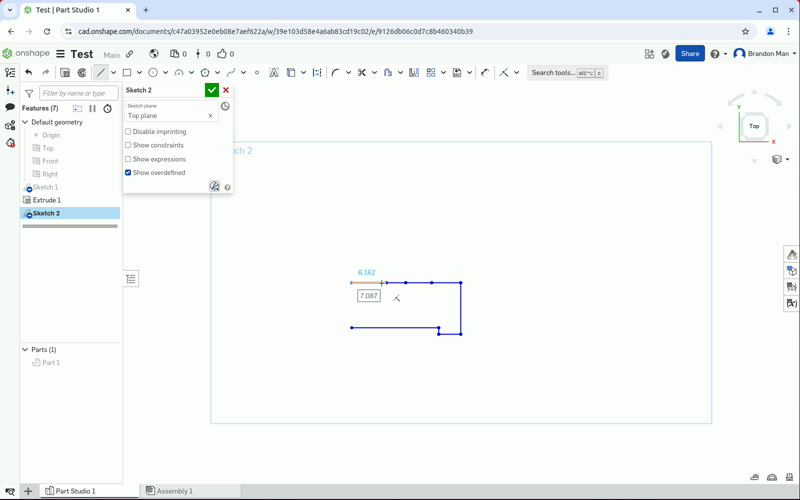
key_down(shift)
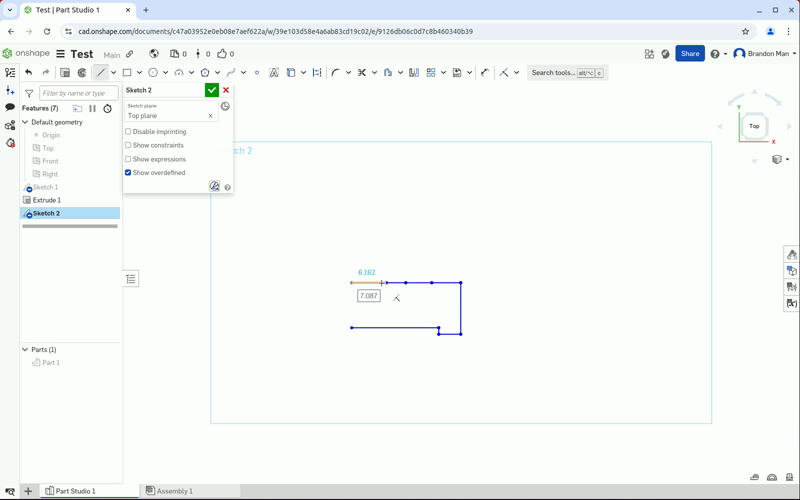
mouse_move(351, 327)
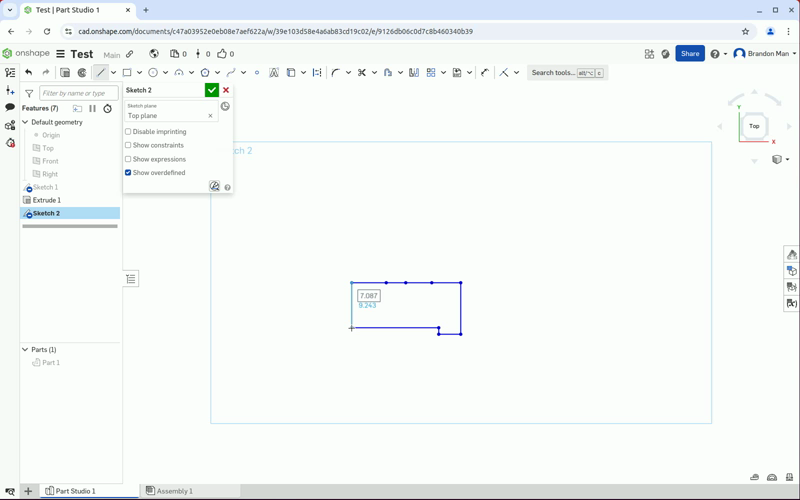
key_up(shift)
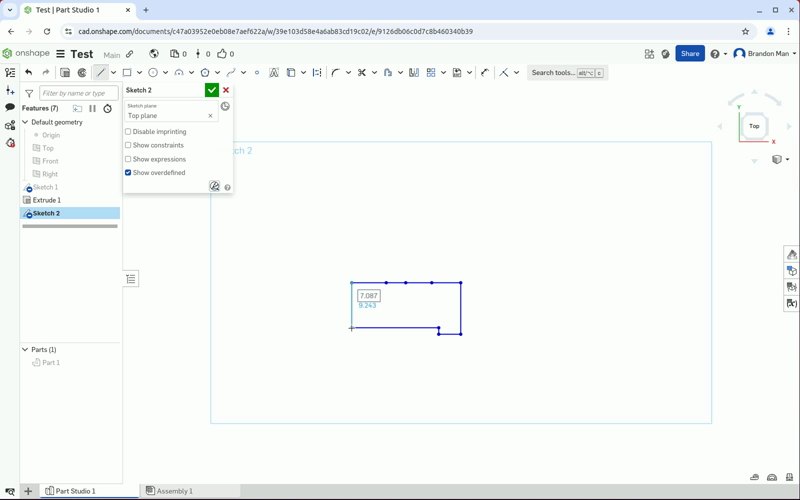
click(351, 327)
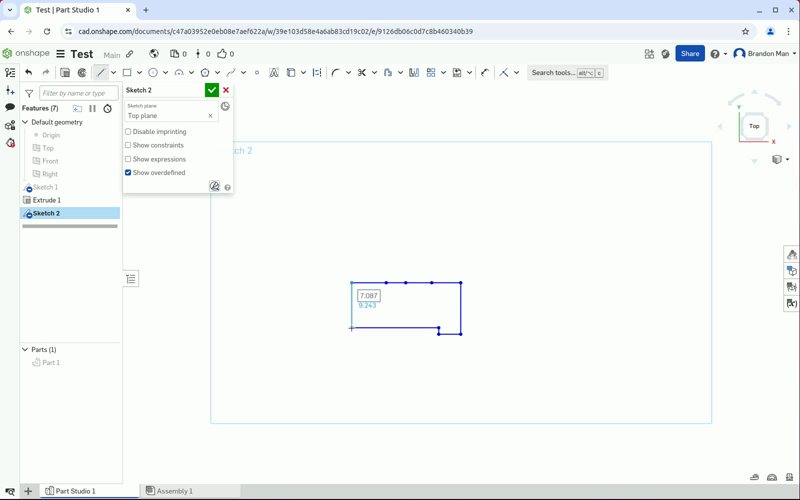
key(esc)
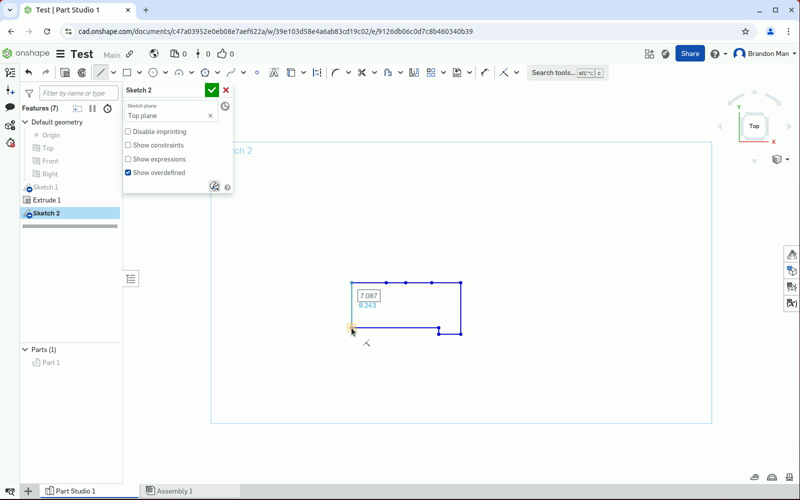
mouse_move(390, 303)
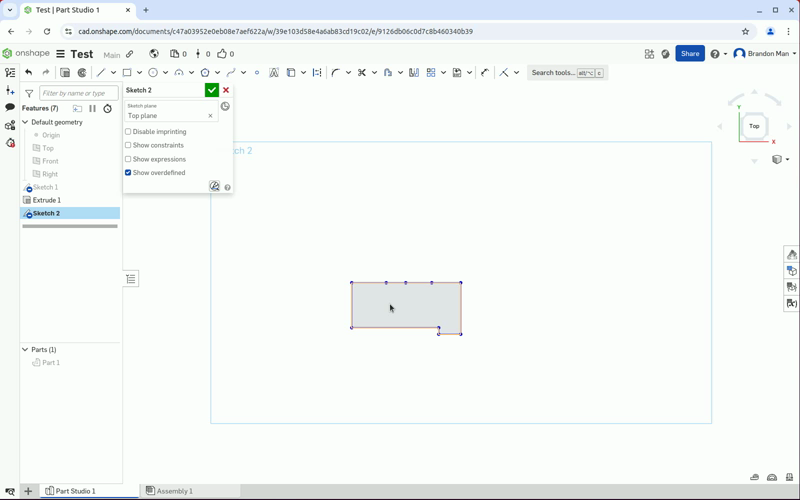
click(390, 303)
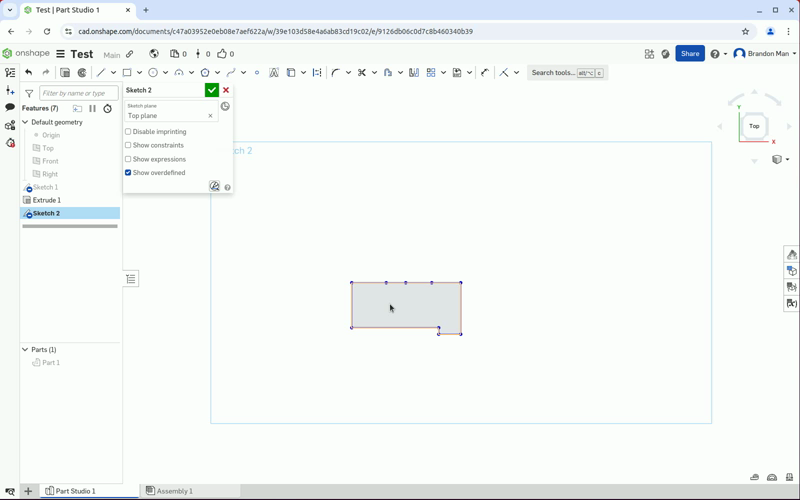
mouse_move(73, 352)
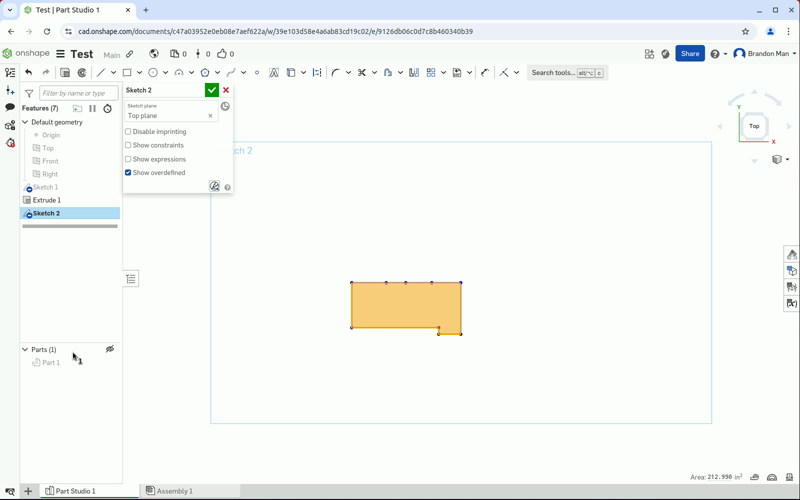
key(shift+y)
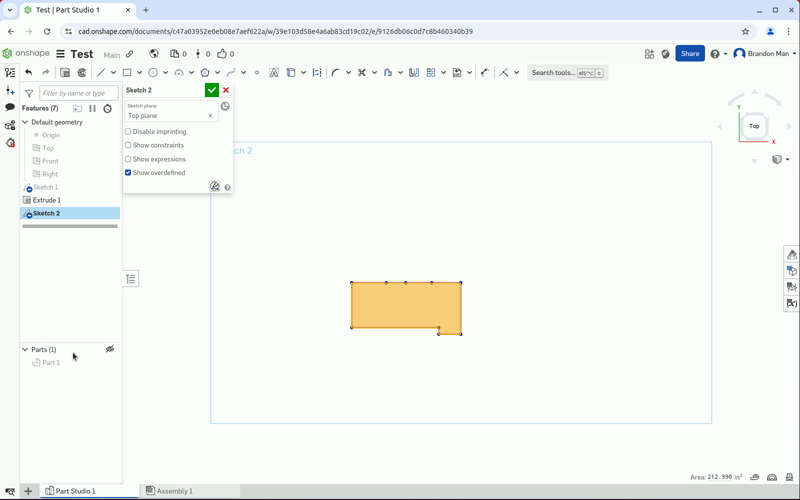
key(shift+e)
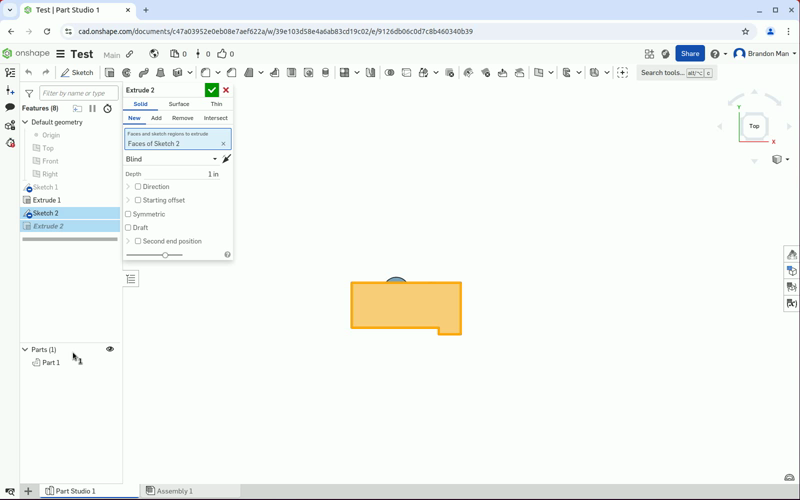
mouse_move(143, 106)
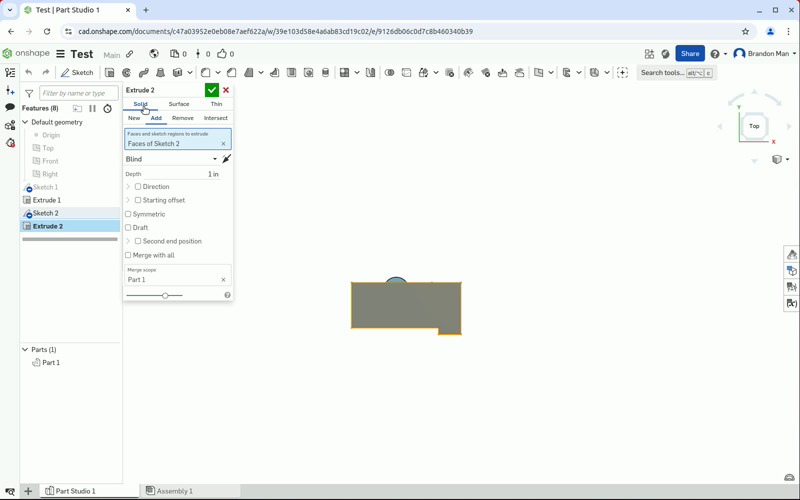
click(143, 106)
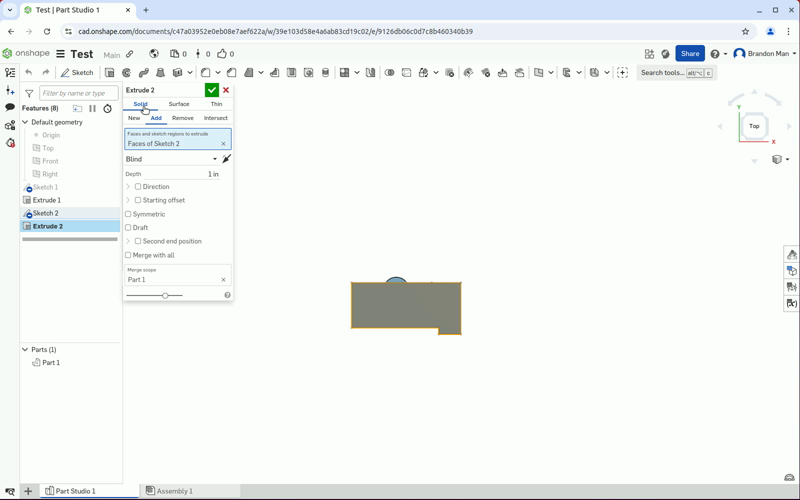
mouse_move(137, 120)
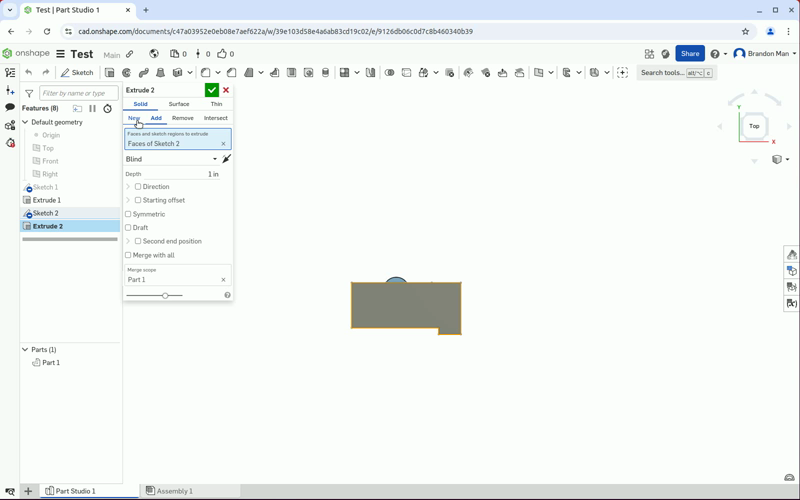
click(137, 120)
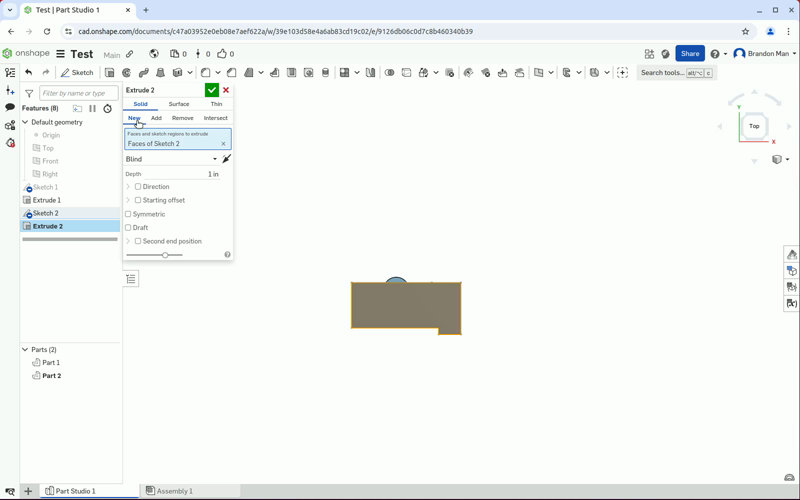
key(tab, 4)
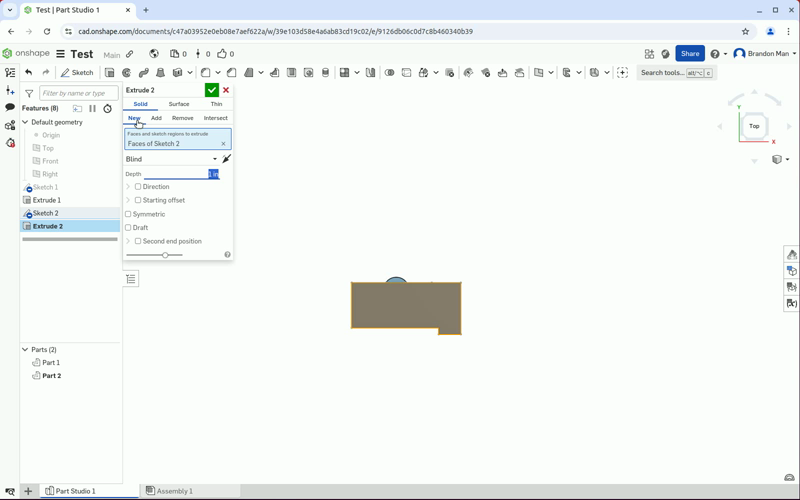
text(3.37)
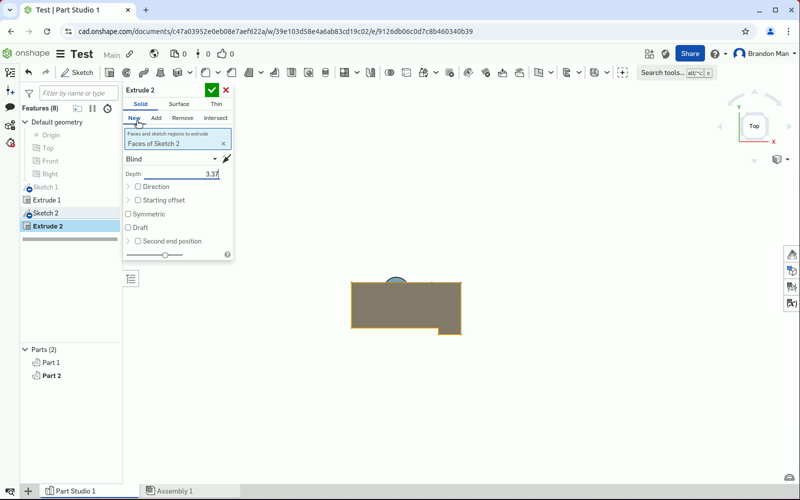
key(enter)
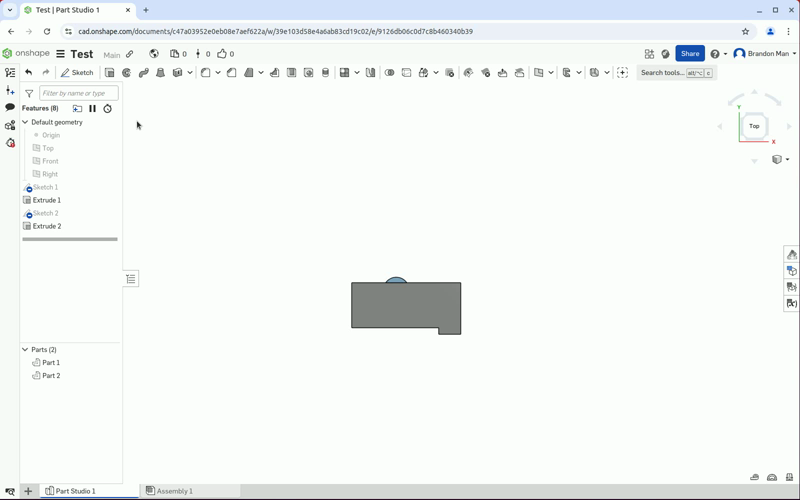
key(shift+h)
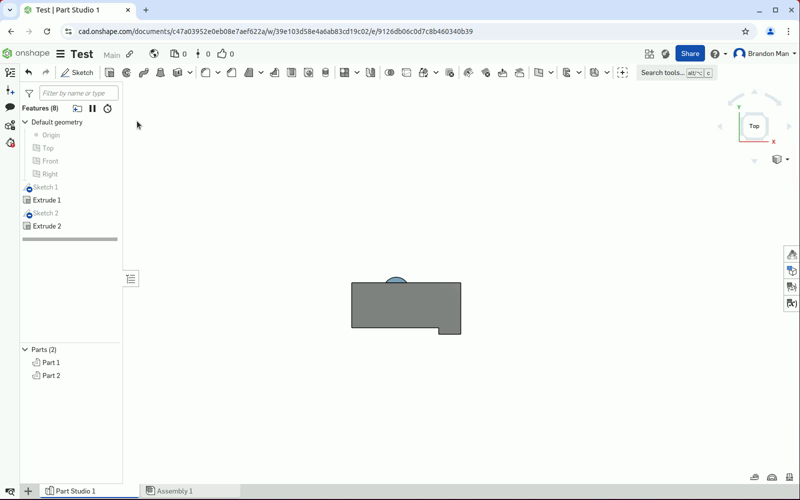
key(shift+h)
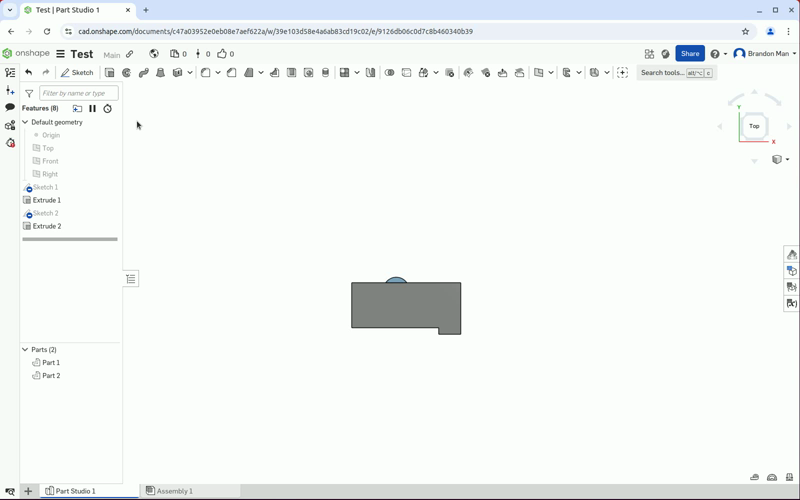
mouse_move(73, 189)
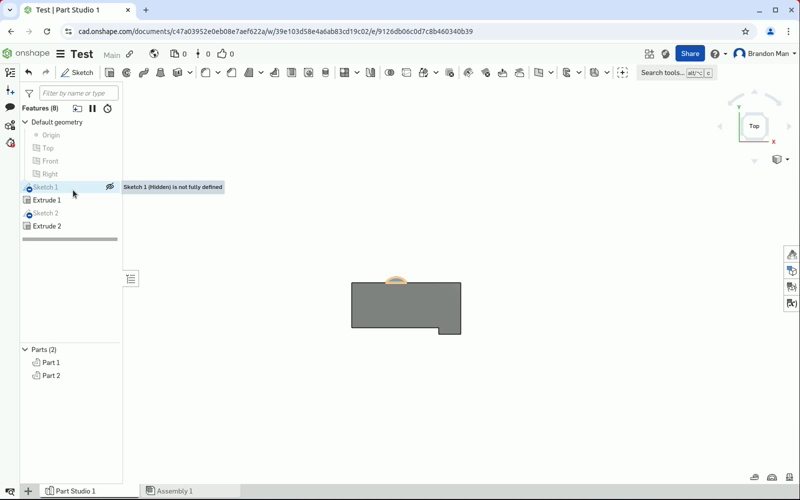
click(73, 189)
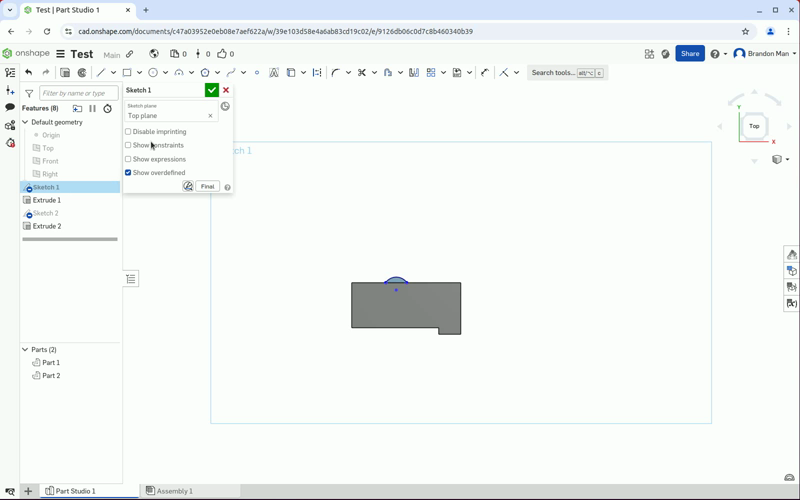
mouse_move(229, 92)
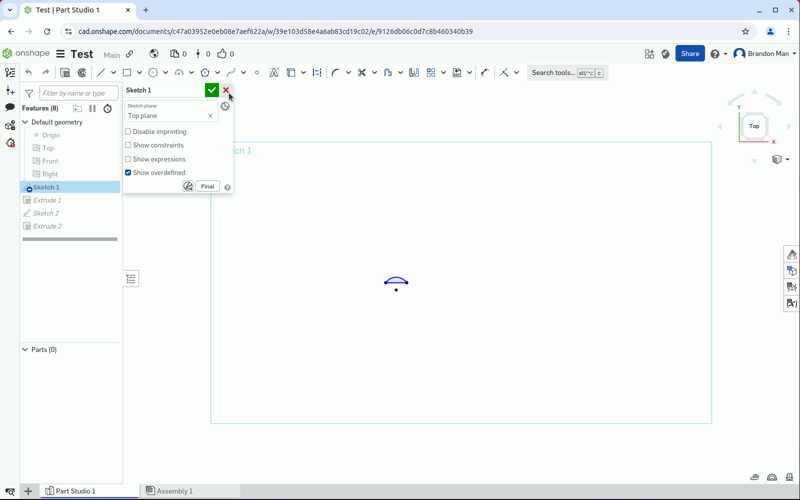
click(229, 92)
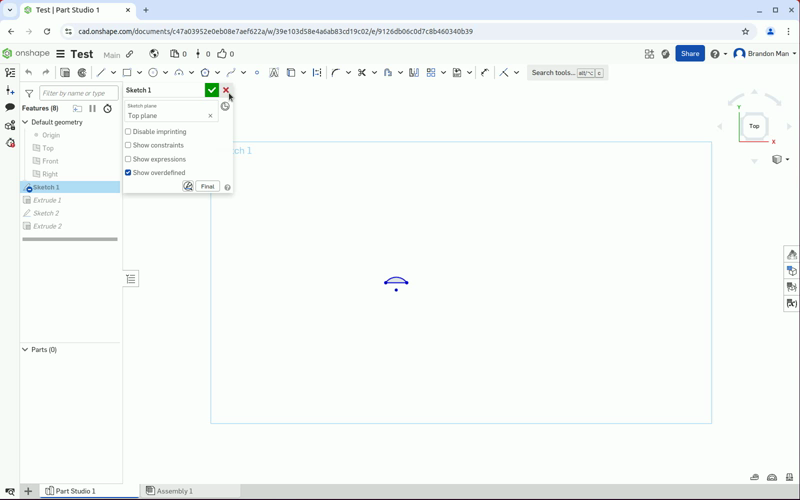
key(shift+s)
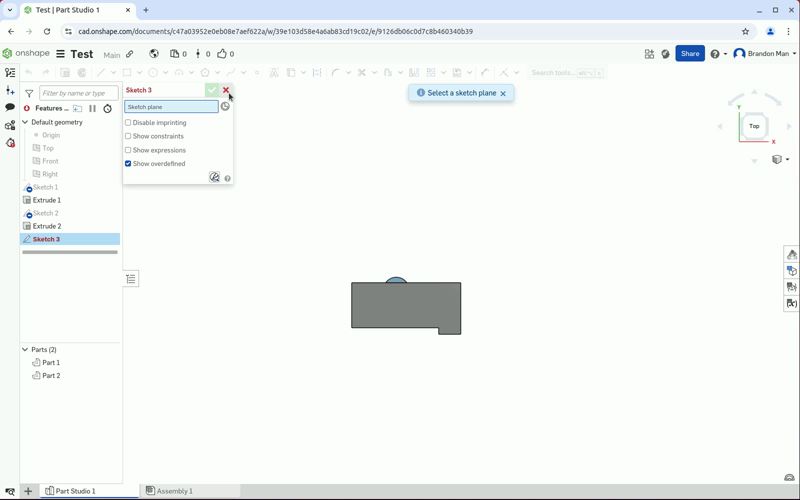
mouse_move(73, 150)
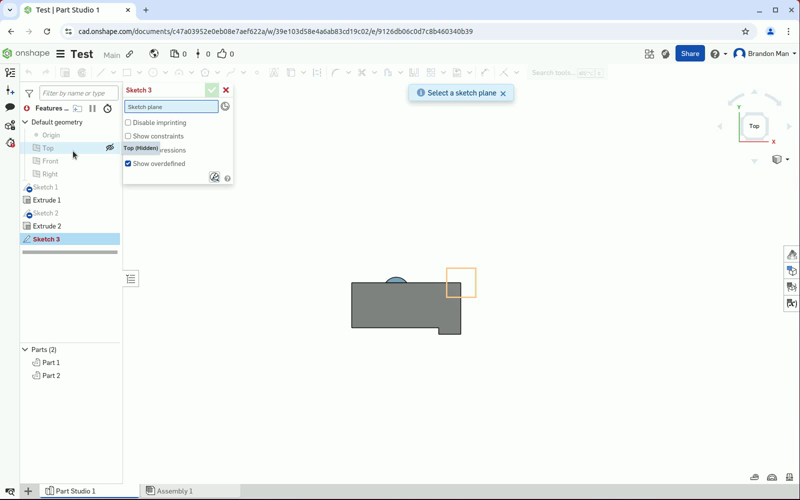
click(73, 150)
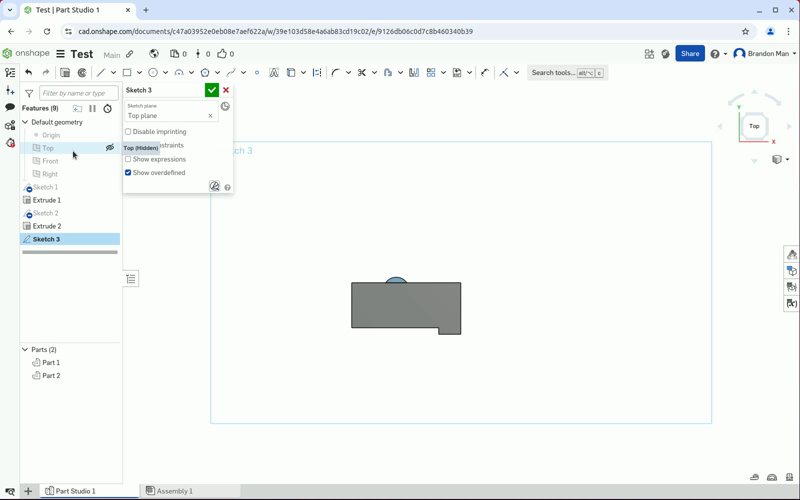
mouse_move(73, 352)
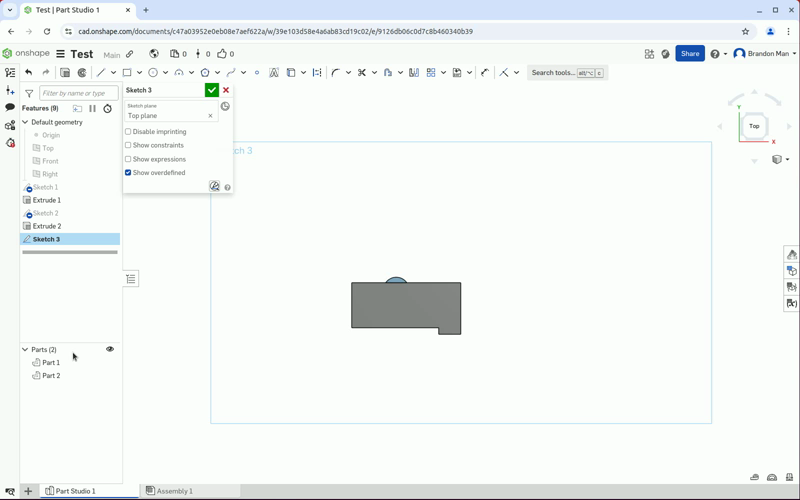
key(y)
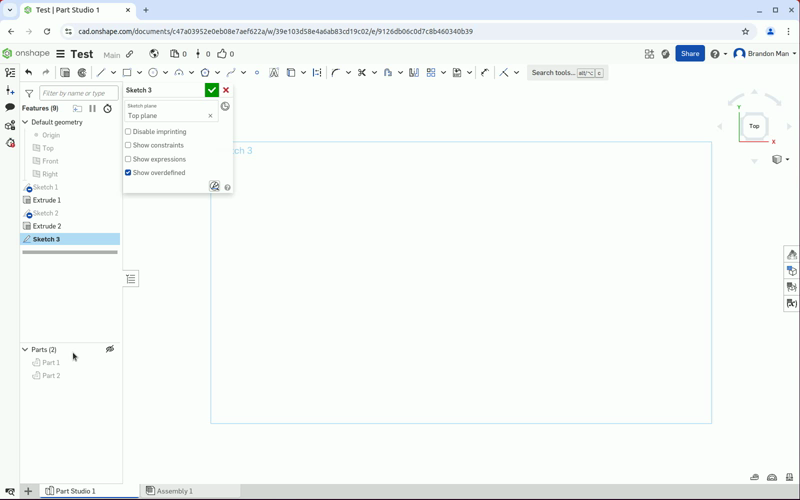
key(l)
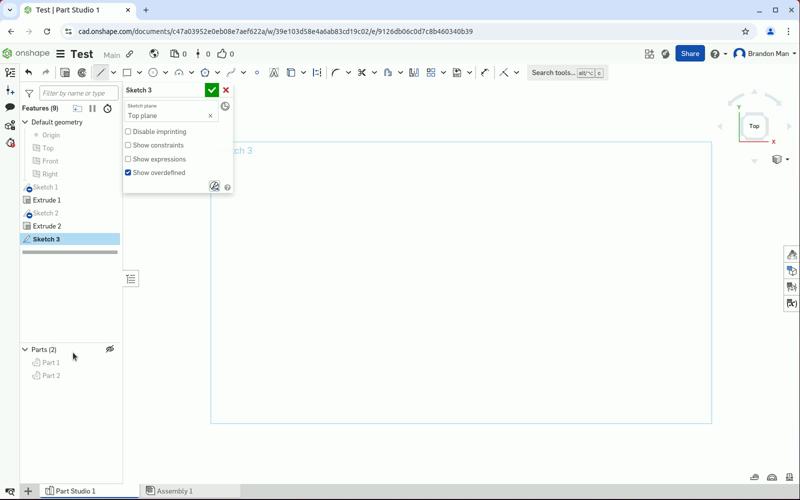
key_down(shift)
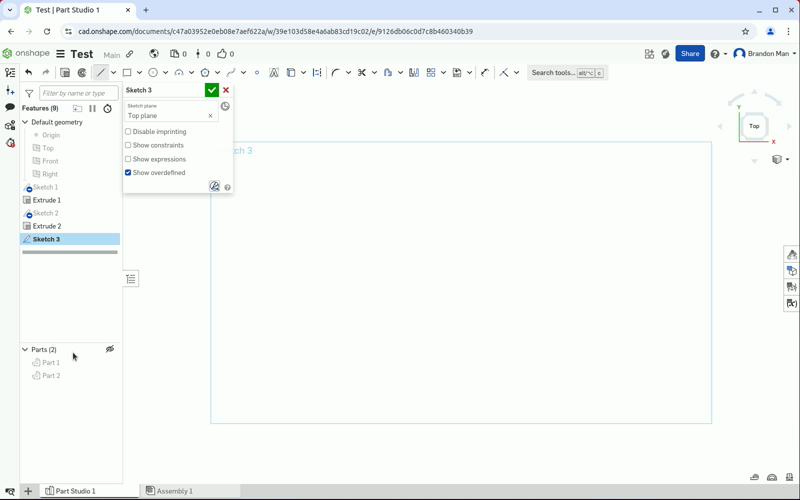
mouse_move(432, 282)
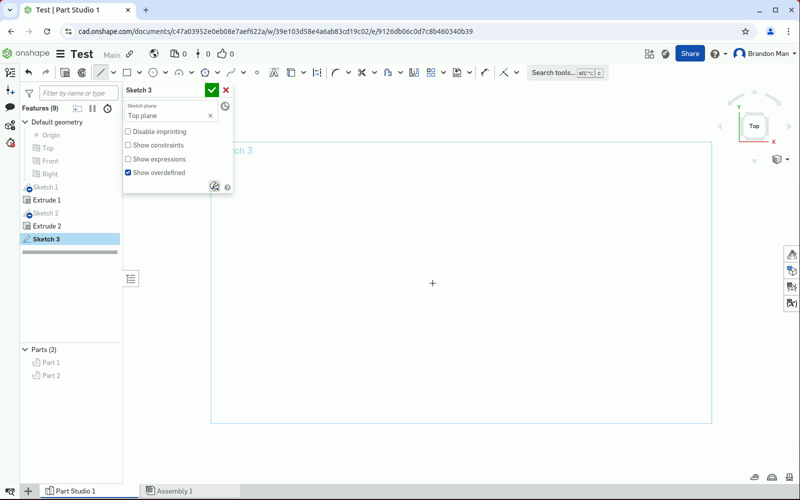
click(432, 282)
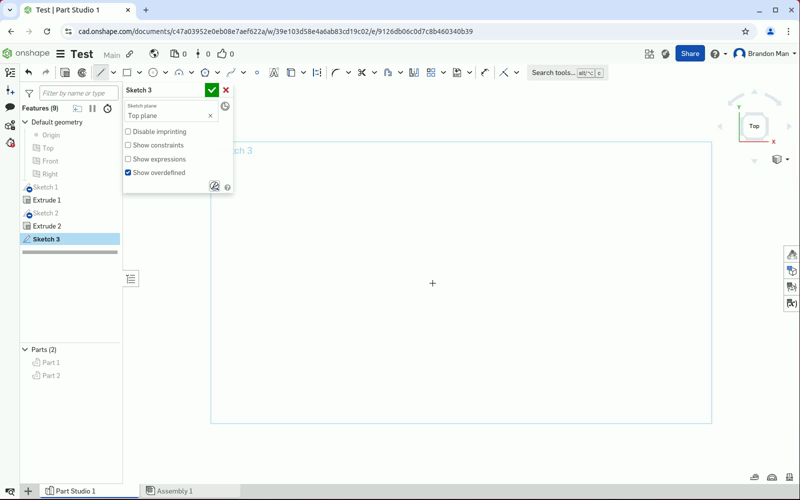
key_up(shift)
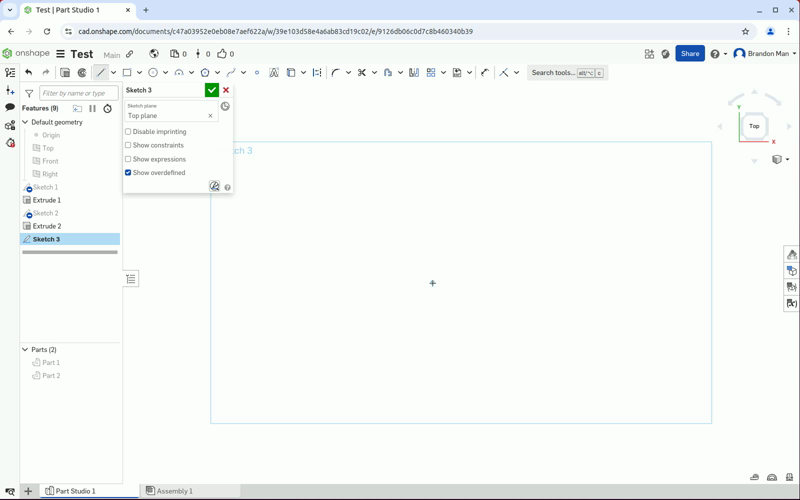
key_down(shift)
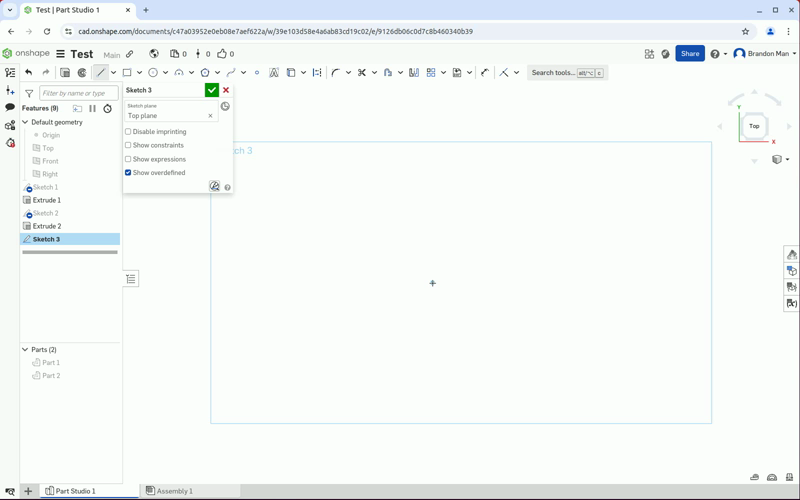
mouse_move(462, 282)
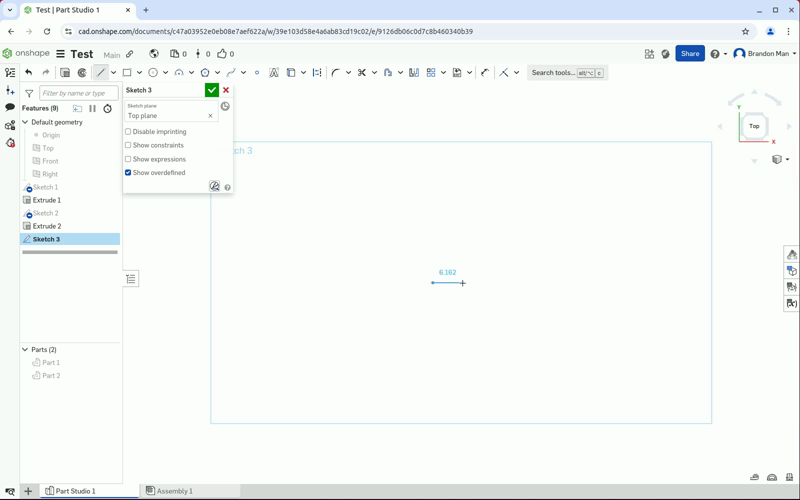
mouse_move(461, 282)
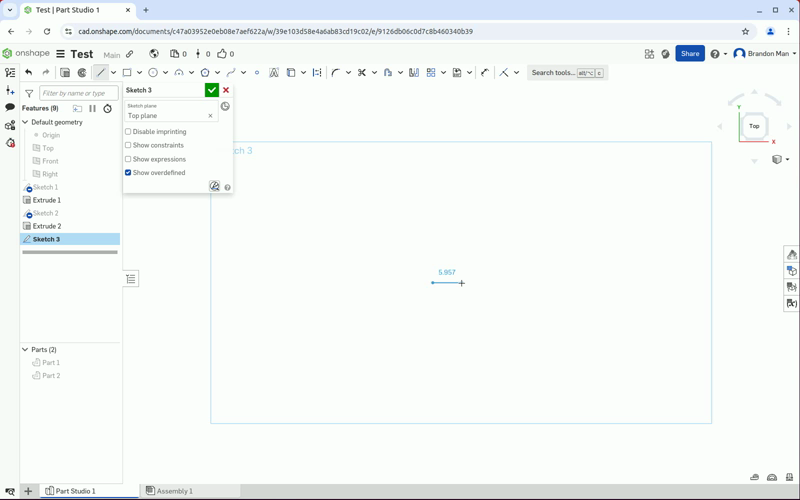
click(461, 282)
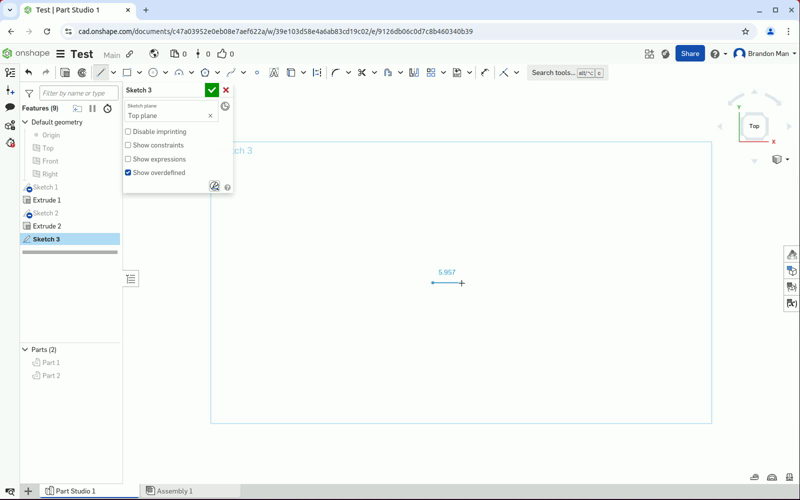
key_up(shift)
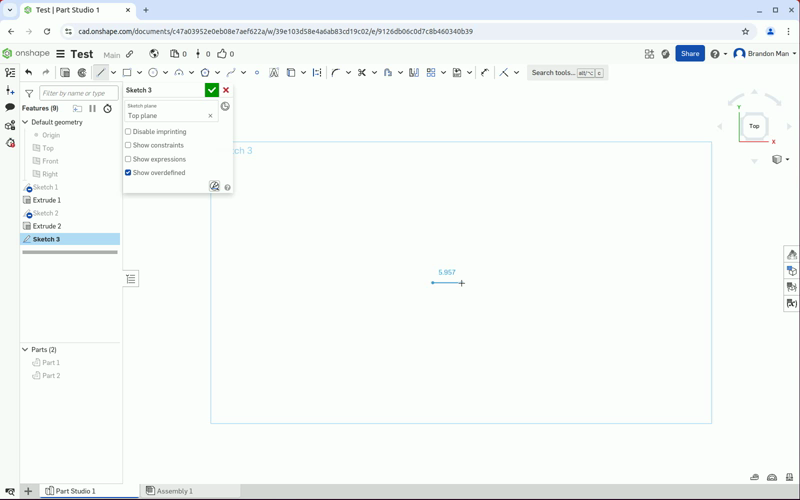
key_down(shift)
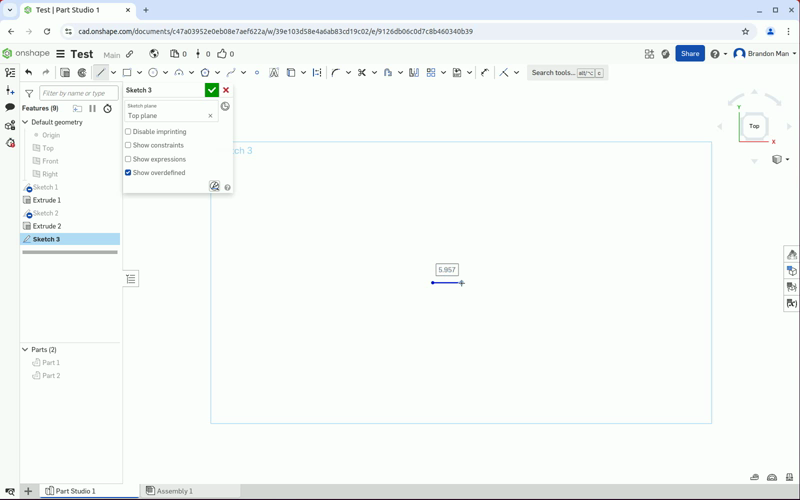
mouse_move(491, 282)
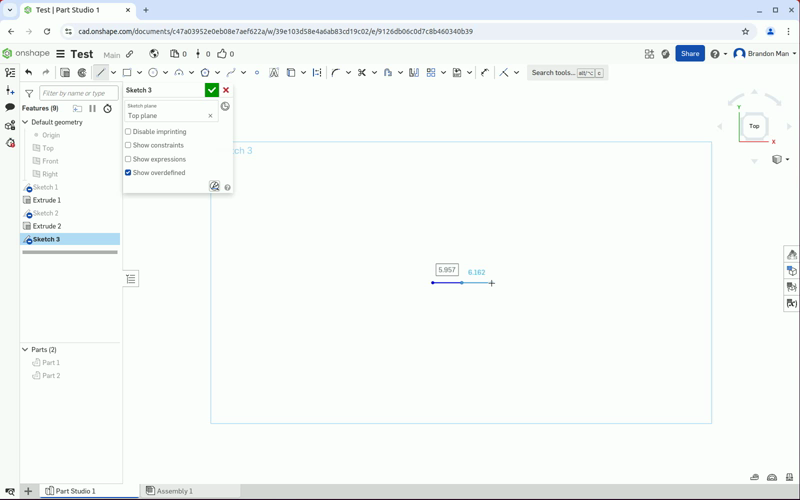
mouse_move(461, 266)
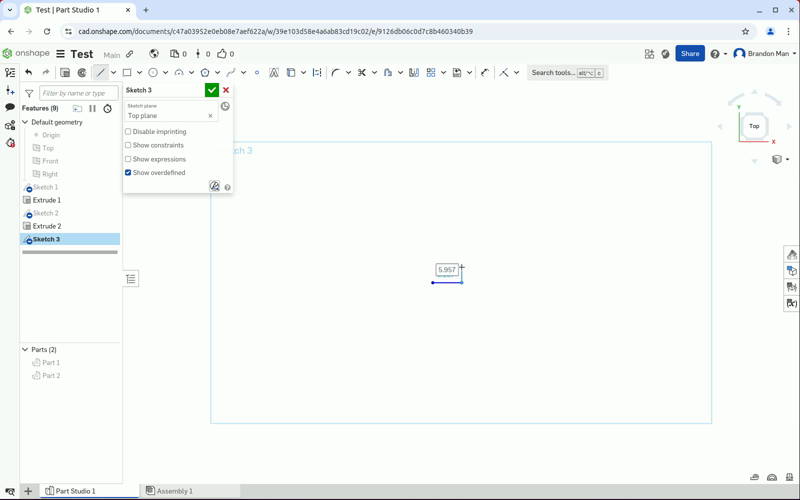
click(461, 266)
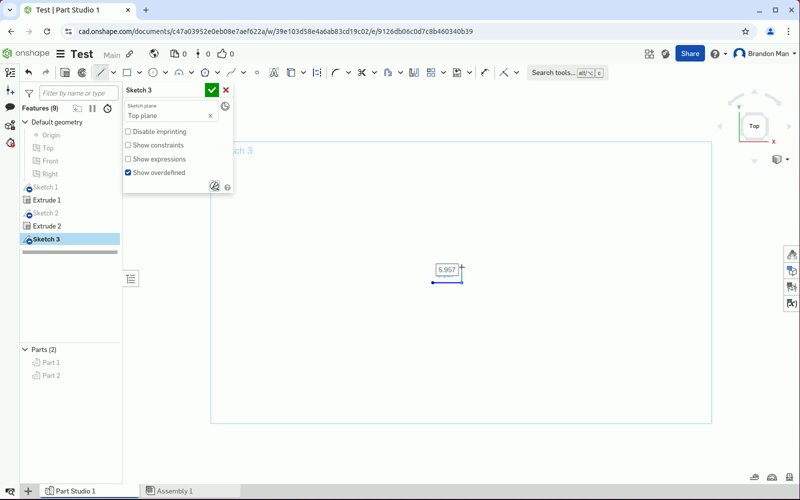
key_up(shift)
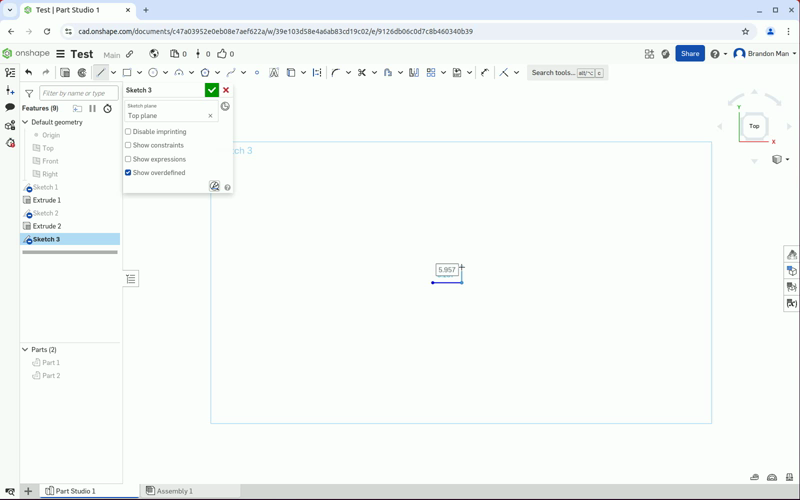
key_down(shift)
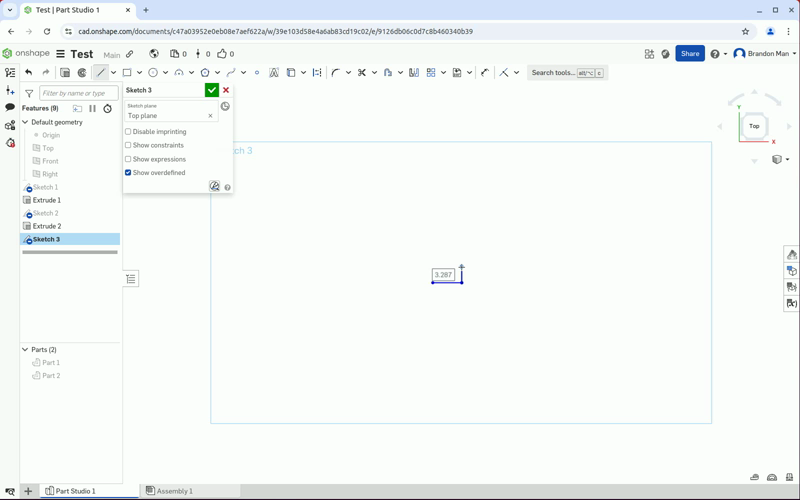
mouse_move(491, 266)
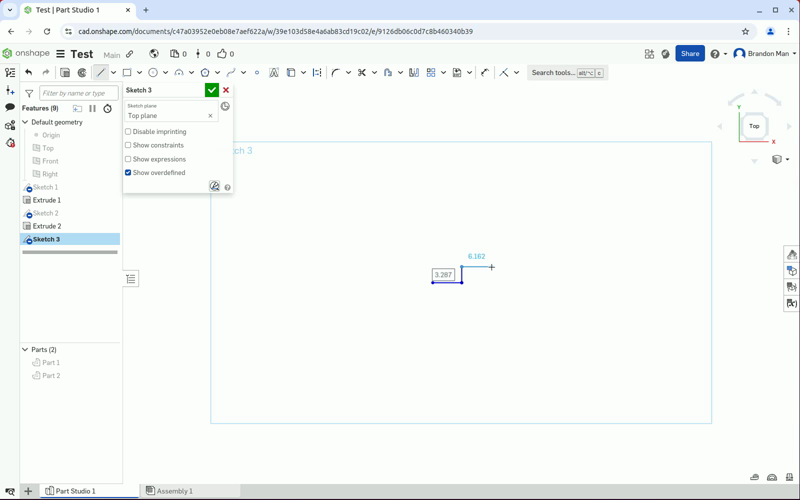
mouse_move(432, 266)
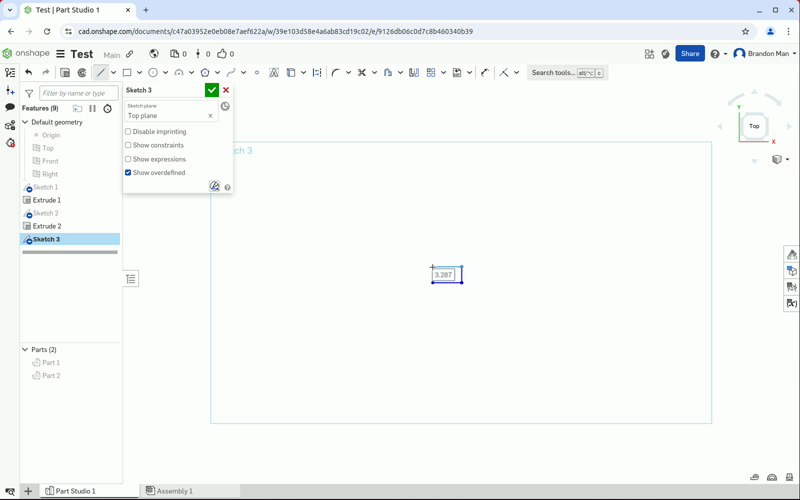
click(432, 266)
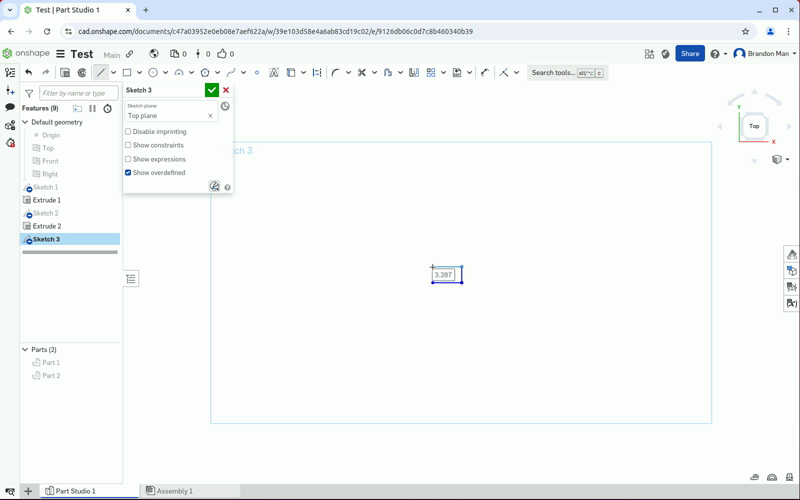
key_up(shift)
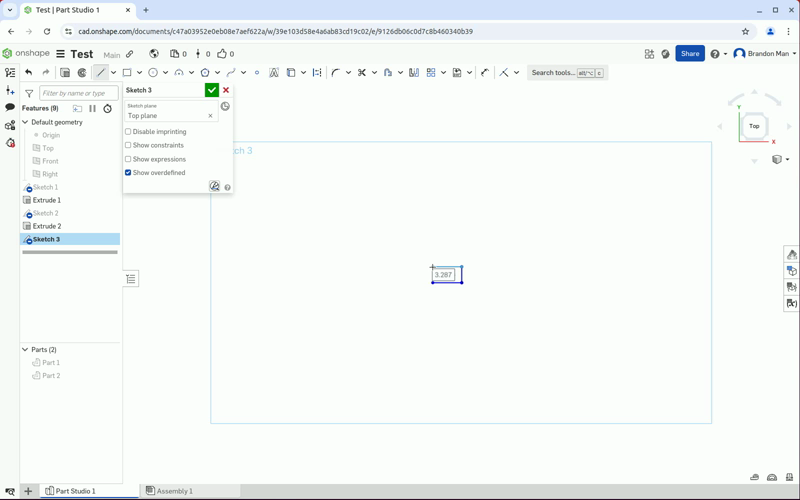
mouse_move(462, 266)
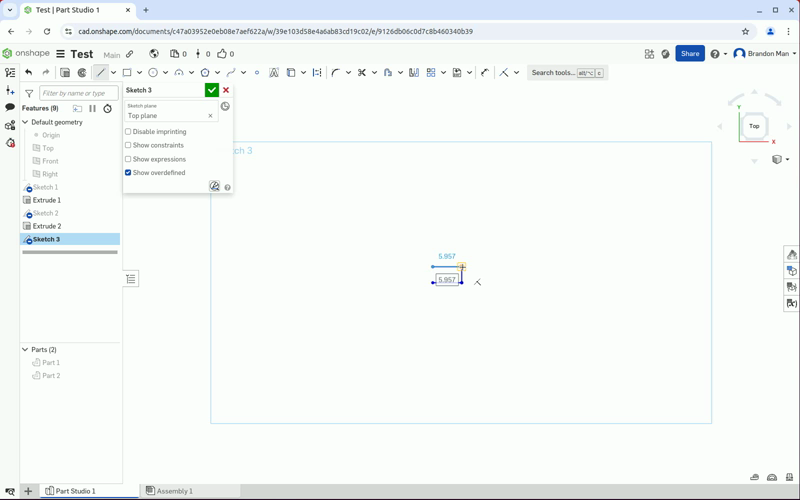
key_down(shift)
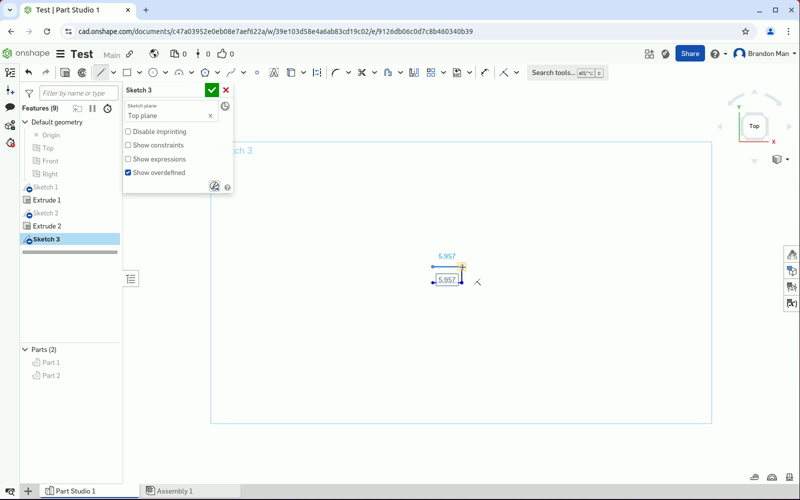
mouse_move(432, 282)
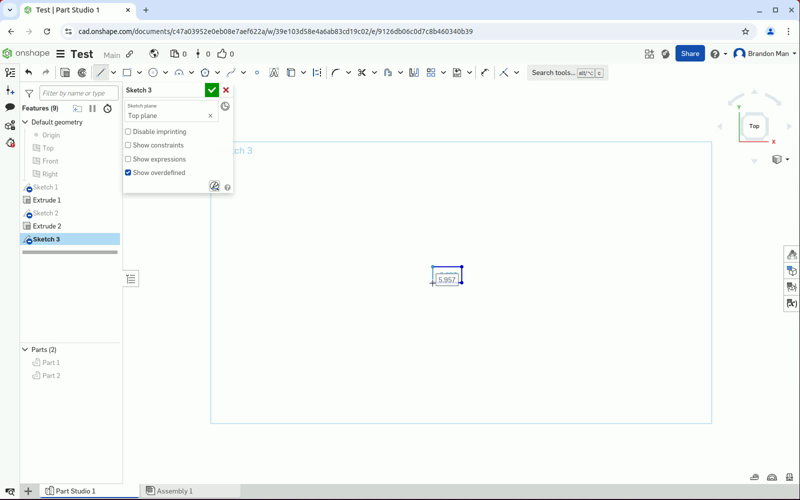
key_up(shift)
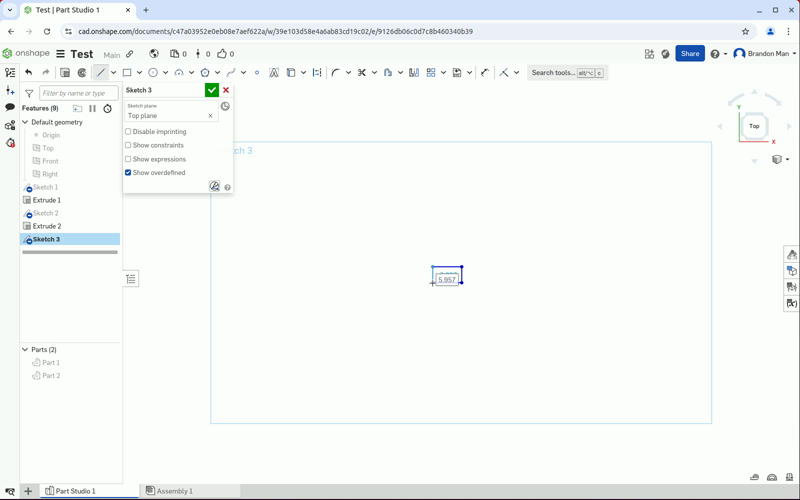
click(432, 282)
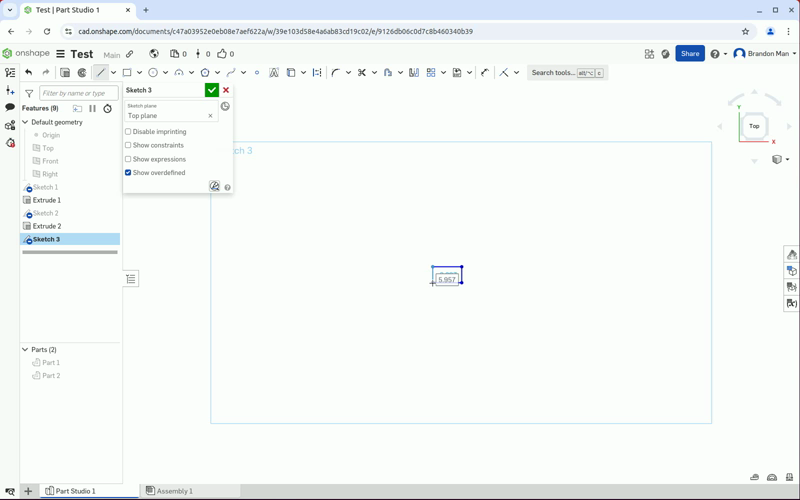
key(esc)
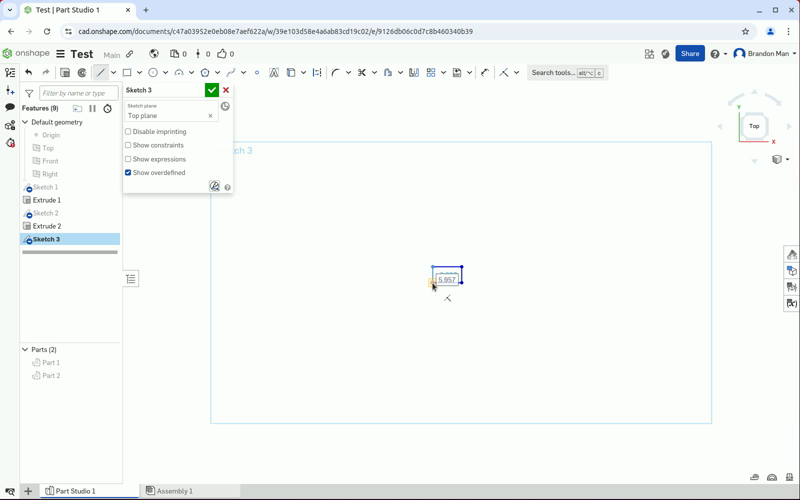
mouse_move(457, 268)
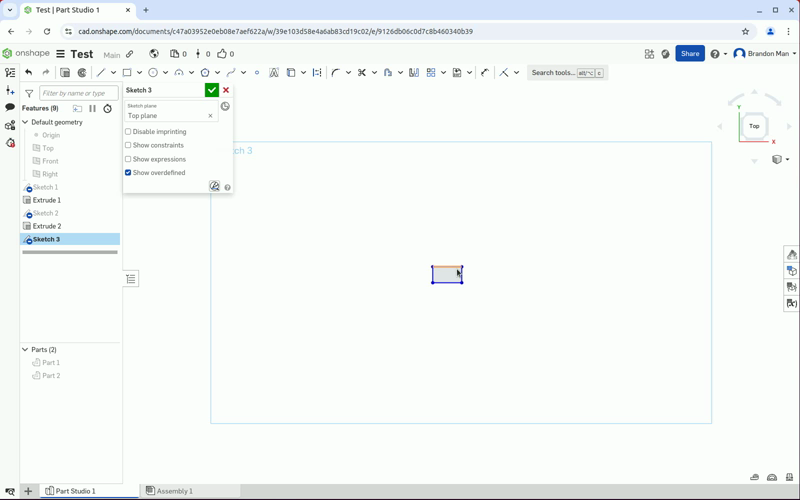
scroll(6)
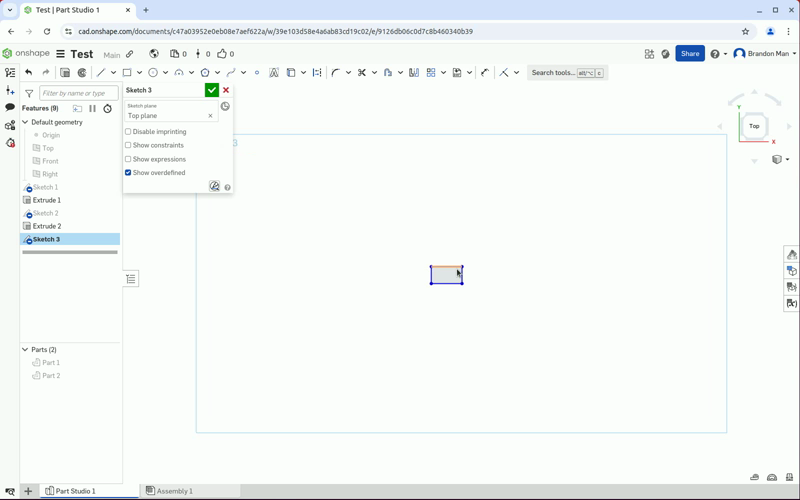
scroll(6)
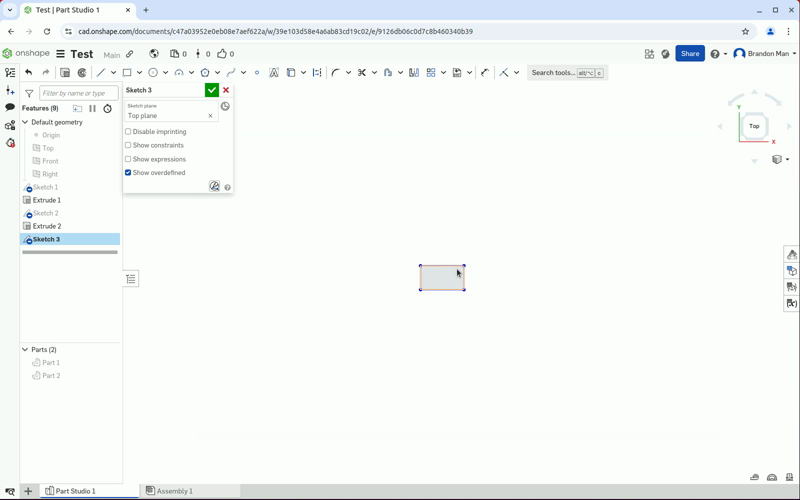
scroll(6)
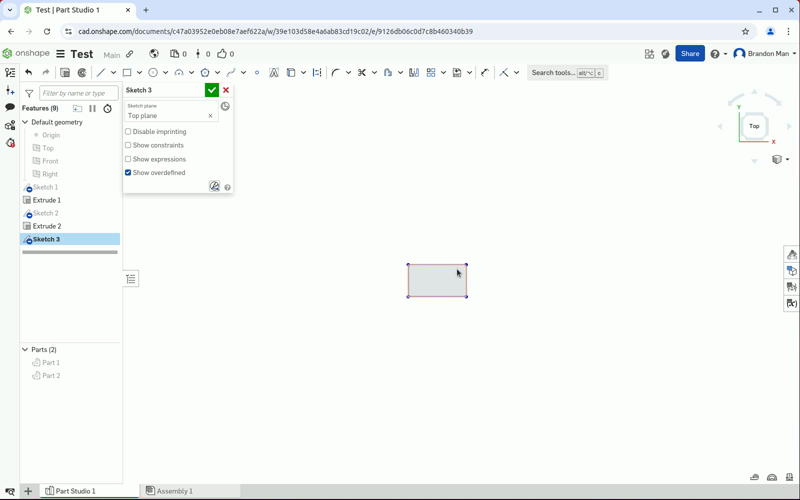
scroll(6)
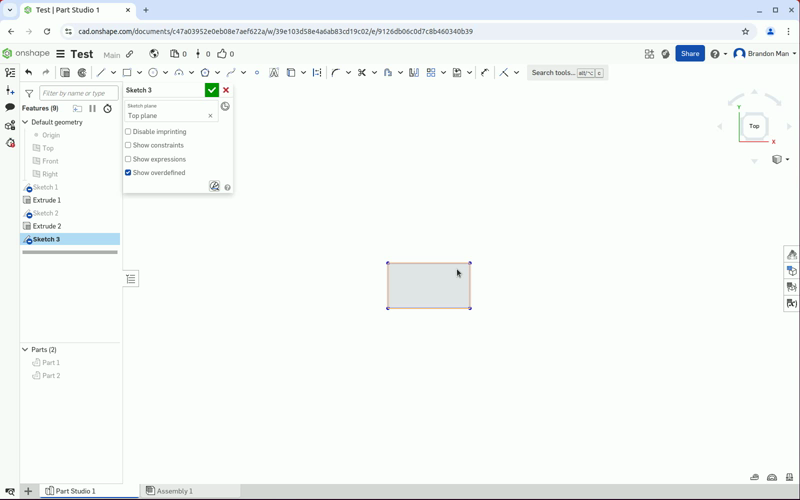
scroll(6)
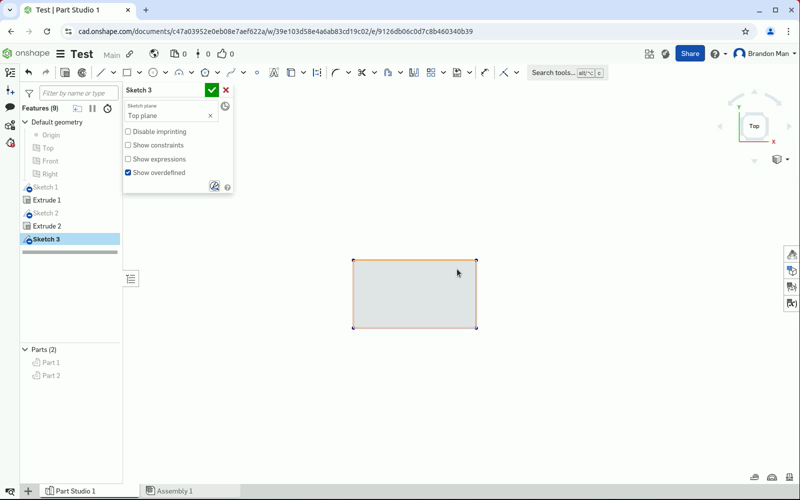
scroll(6)
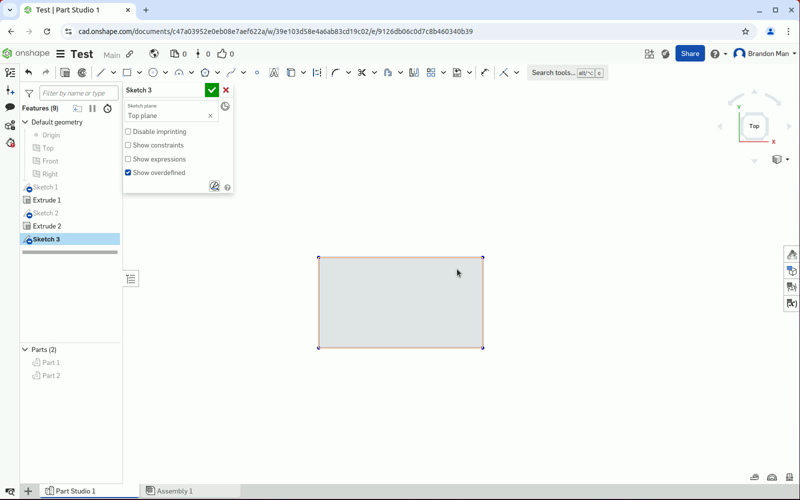
scroll(6)
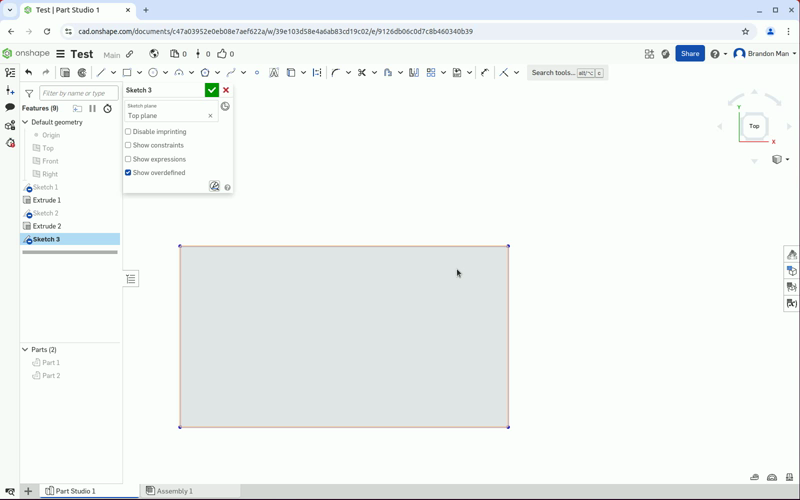
click(457, 268)
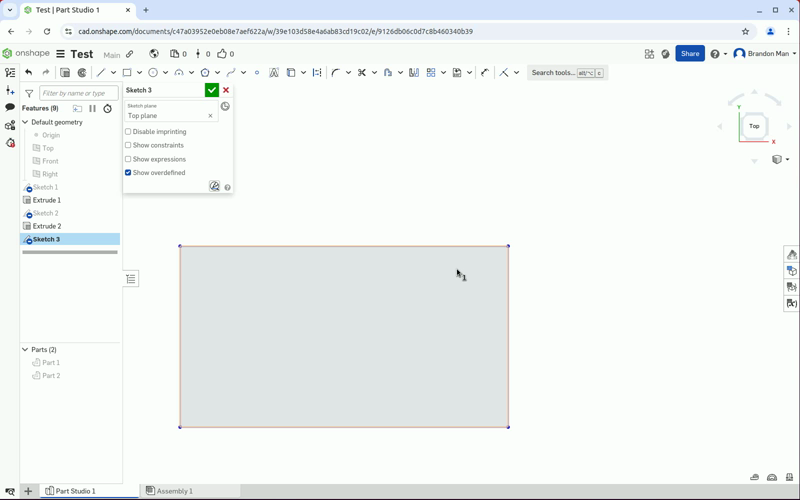
scroll(-6)
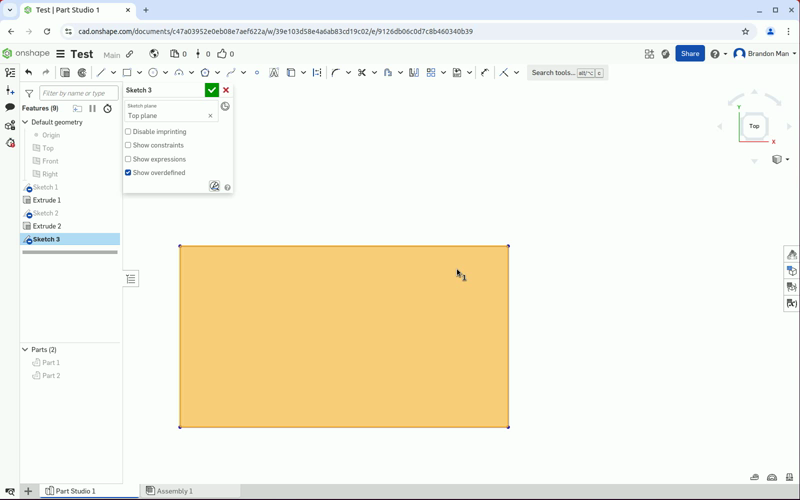
scroll(-6)
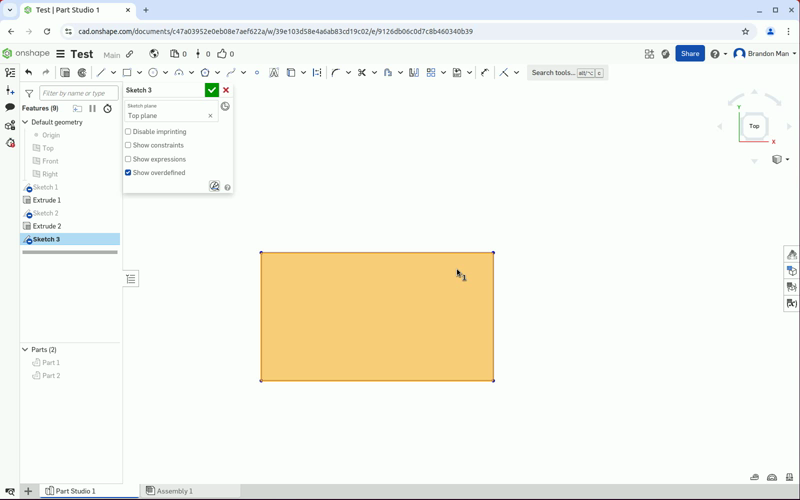
scroll(-6)
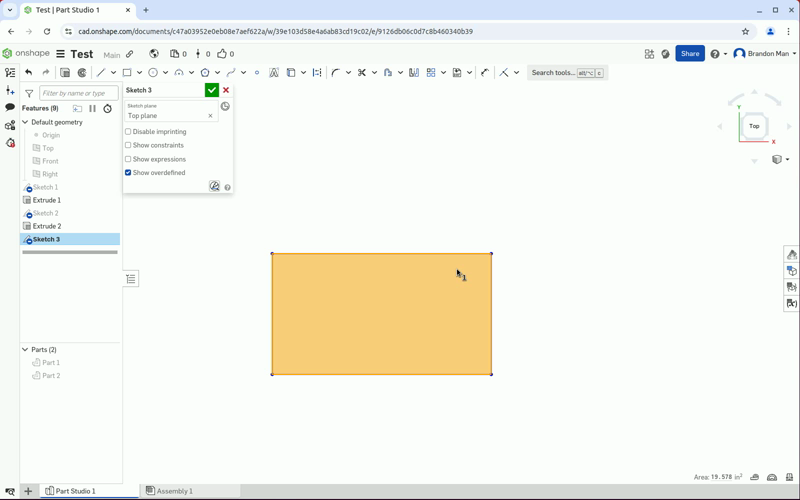
scroll(-6)
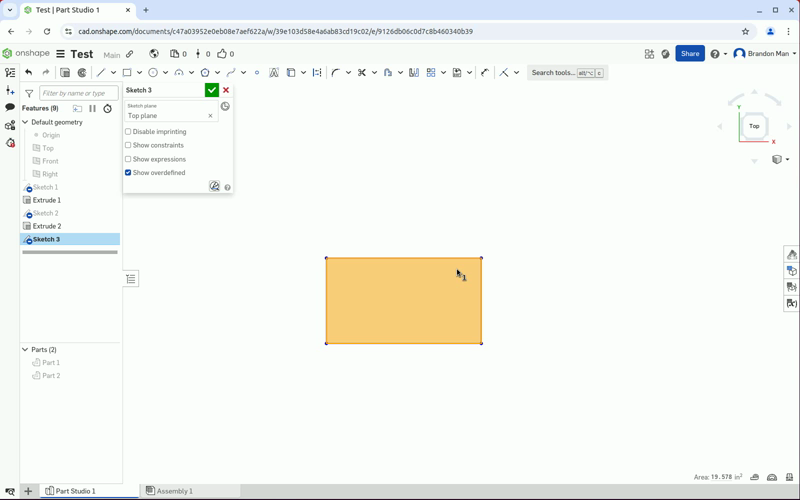
scroll(-6)
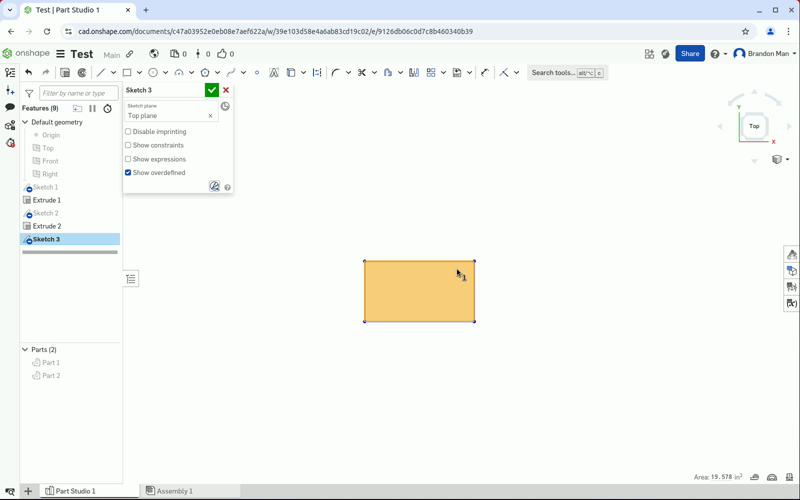
scroll(-6)
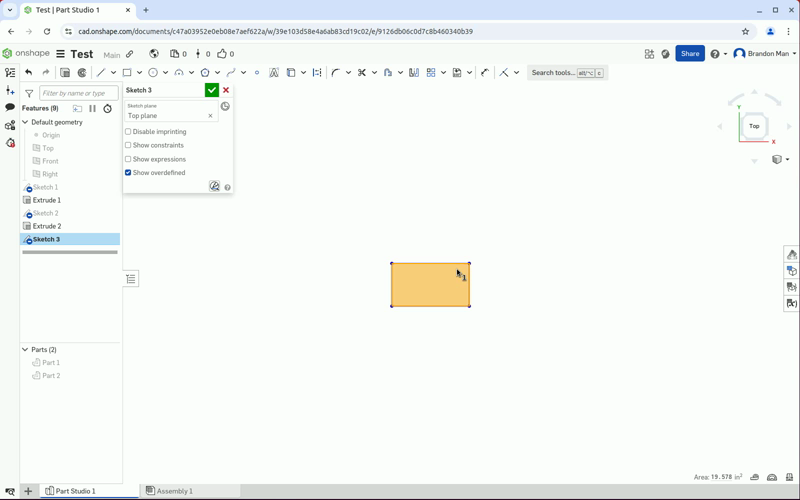
scroll(-6)
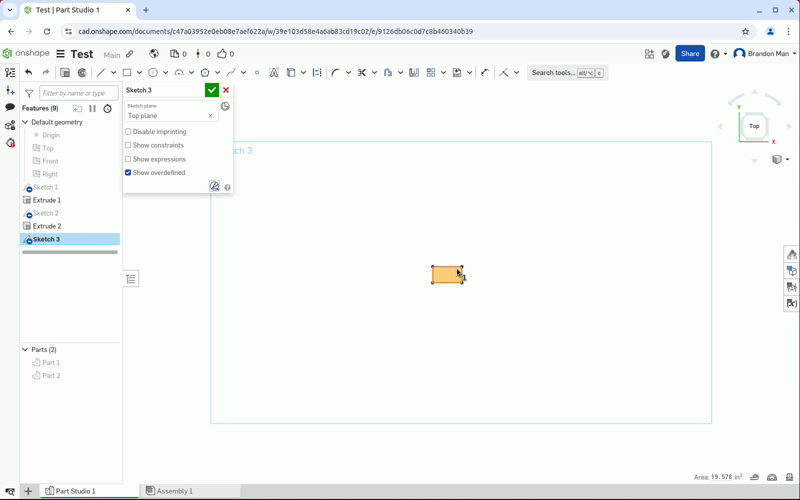
mouse_move(73, 352)
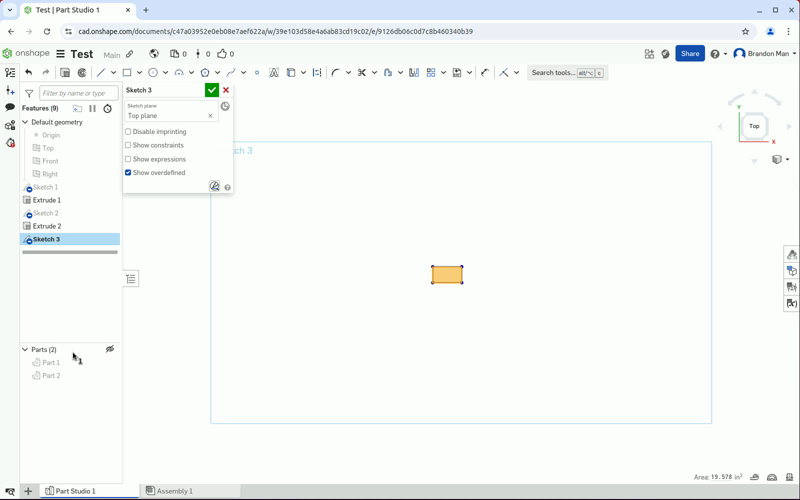
key(shift+y)
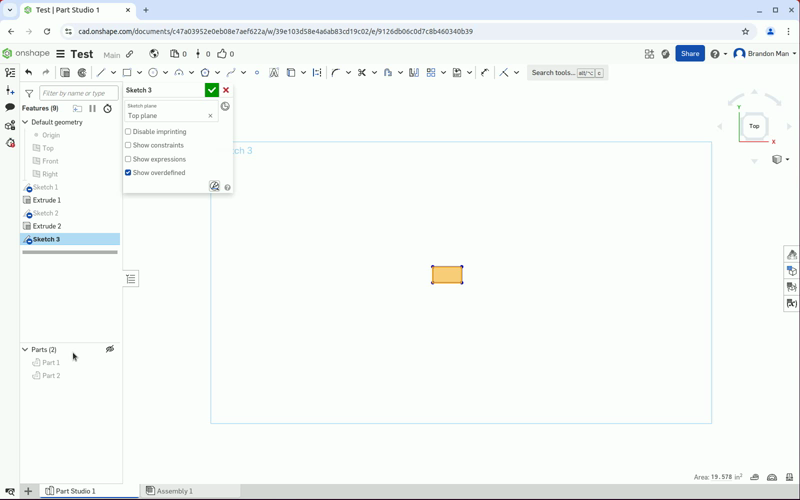
key(shift+e)
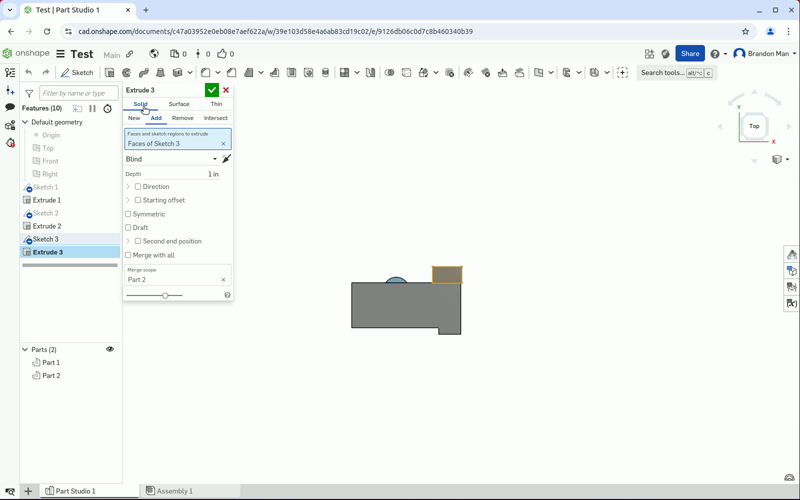
mouse_move(143, 106)
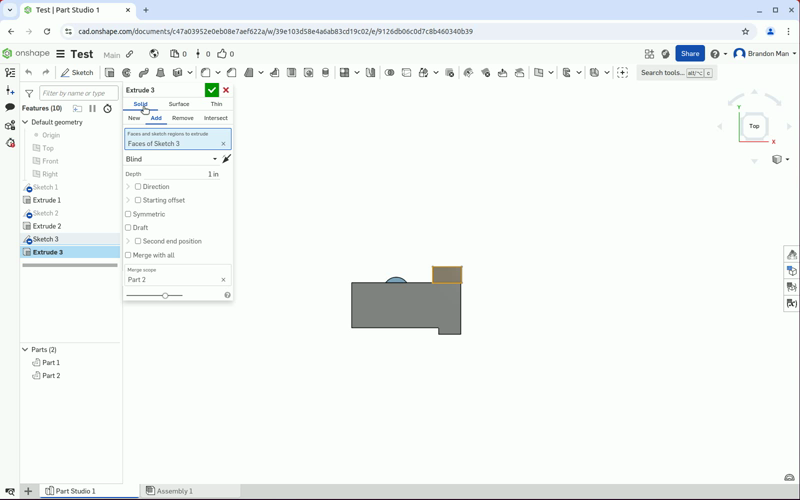
click(143, 106)
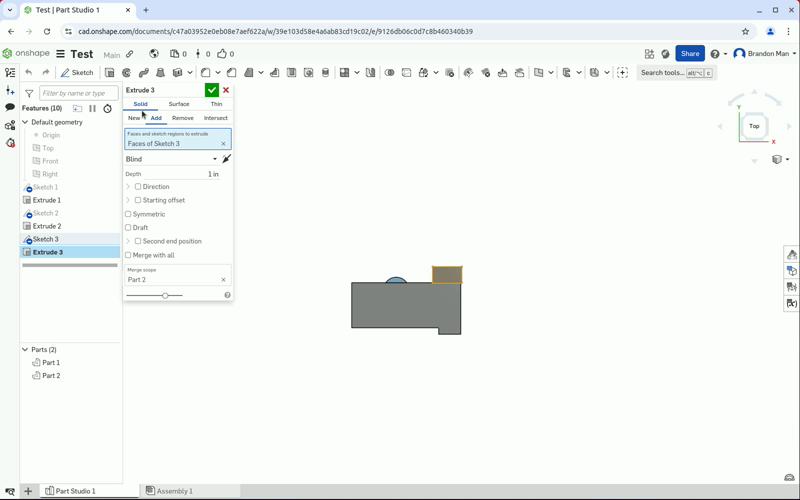
mouse_move(137, 120)
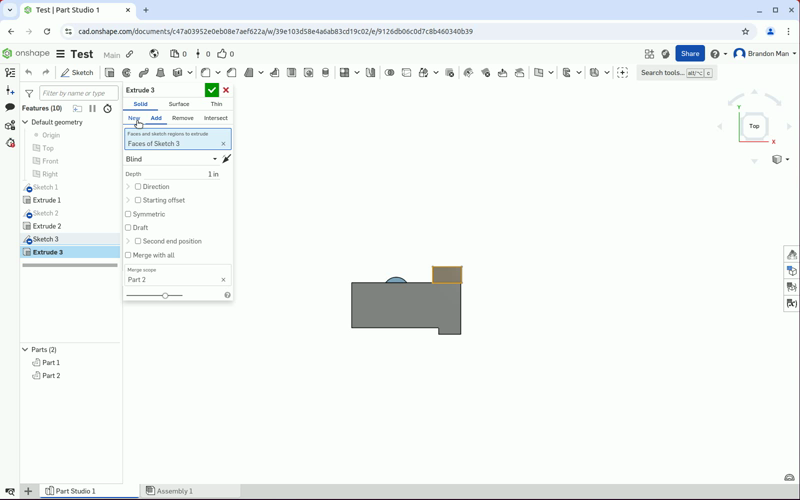
click(137, 120)
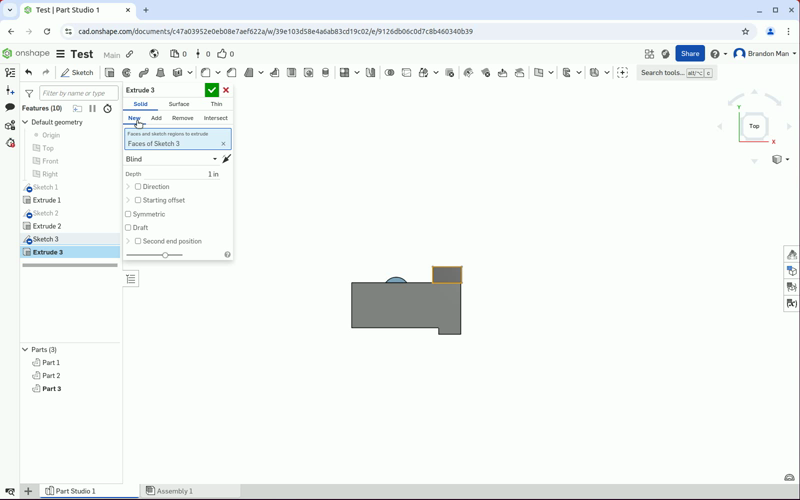
key(tab, 4)
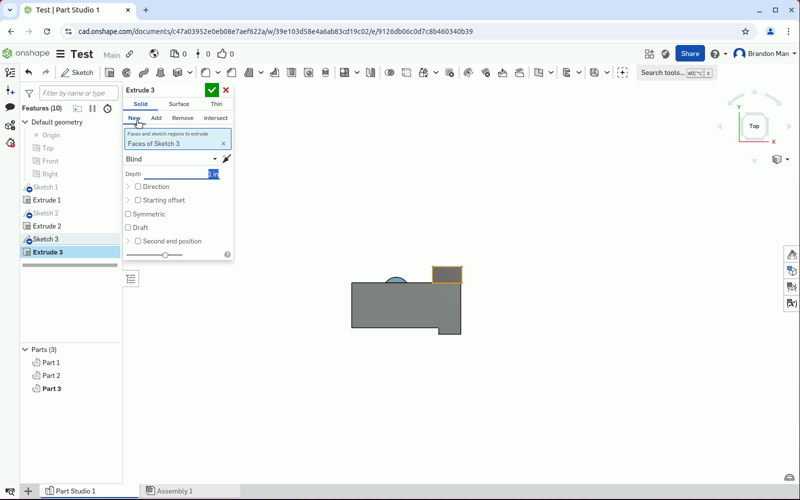
text(3.37)
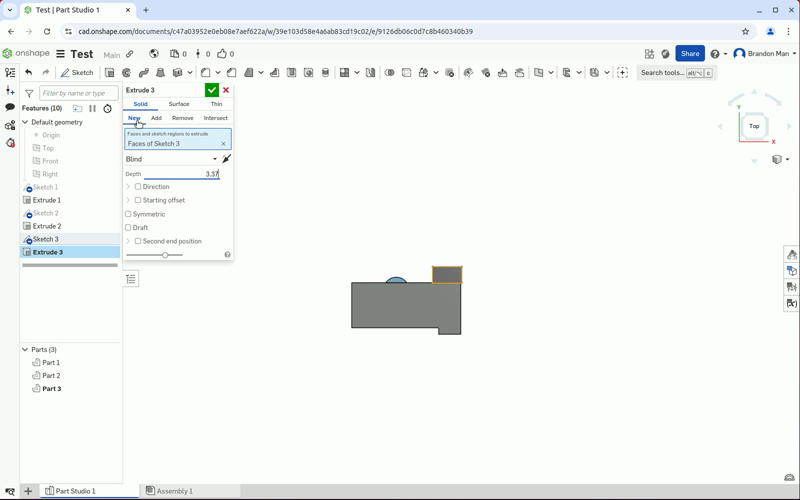
key(enter)
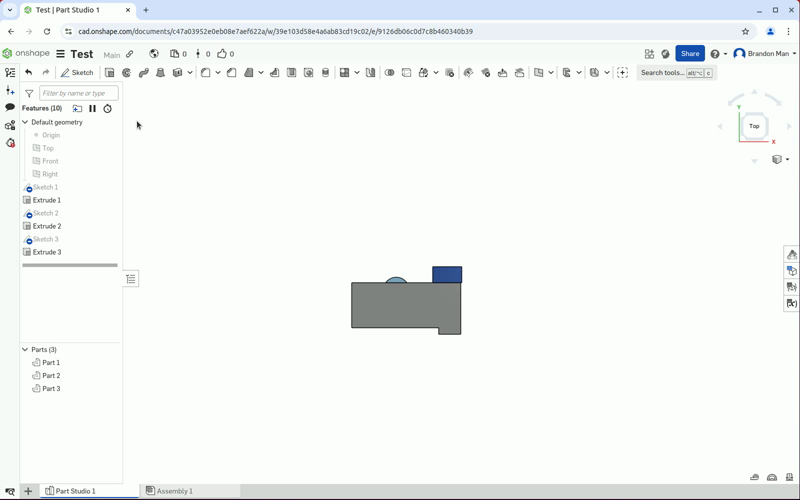
key(shift+h)
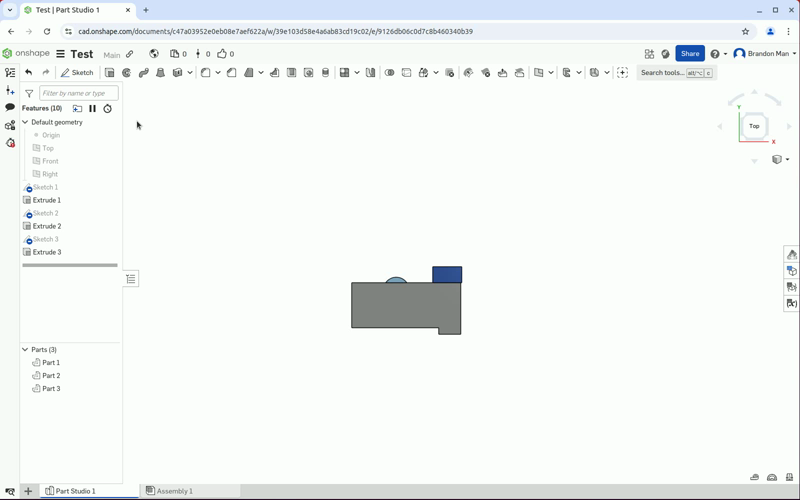
key(shift+h)
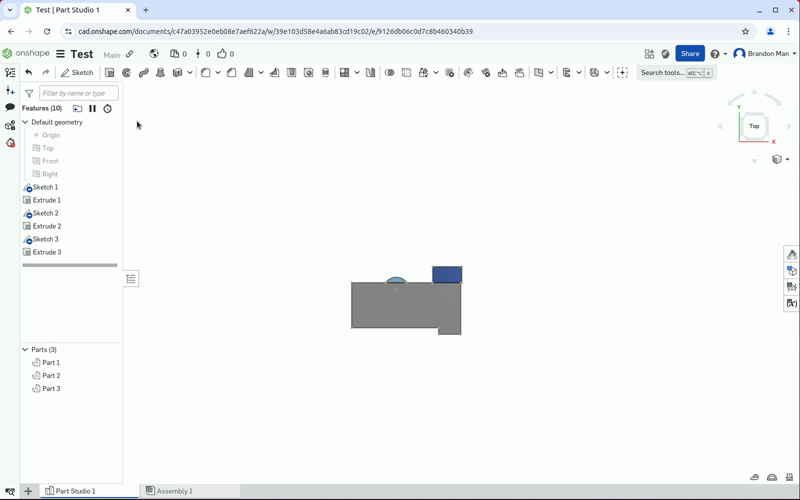
key(shift+7)
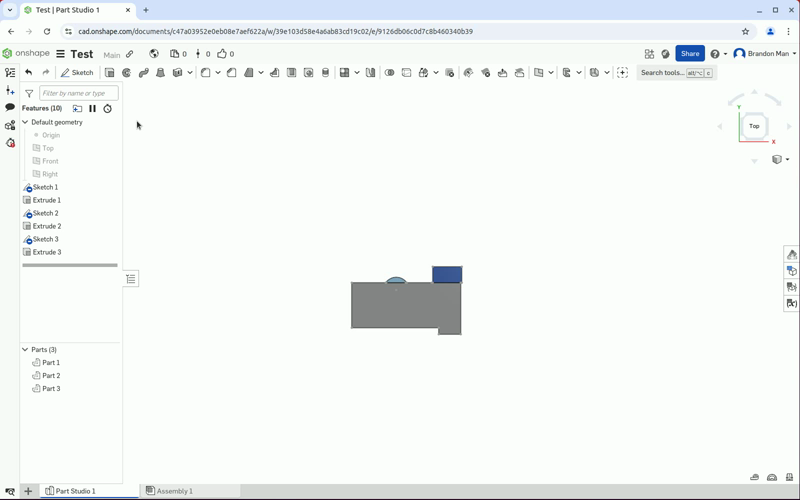
key(up, 3)
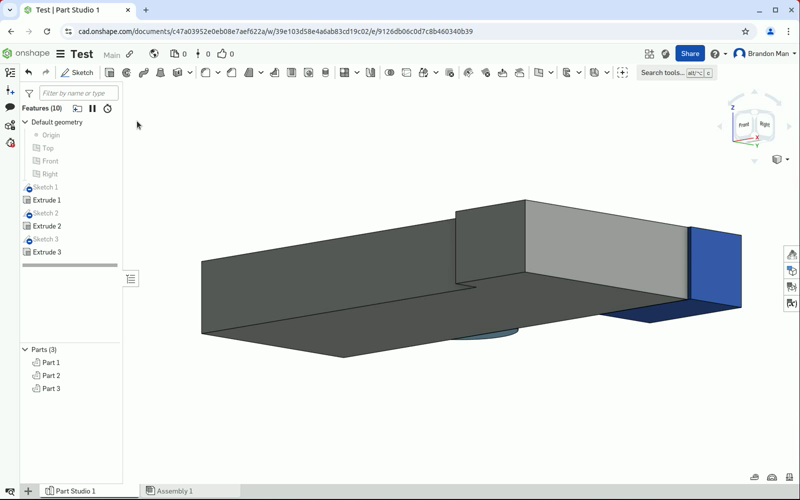
key(left, 3)
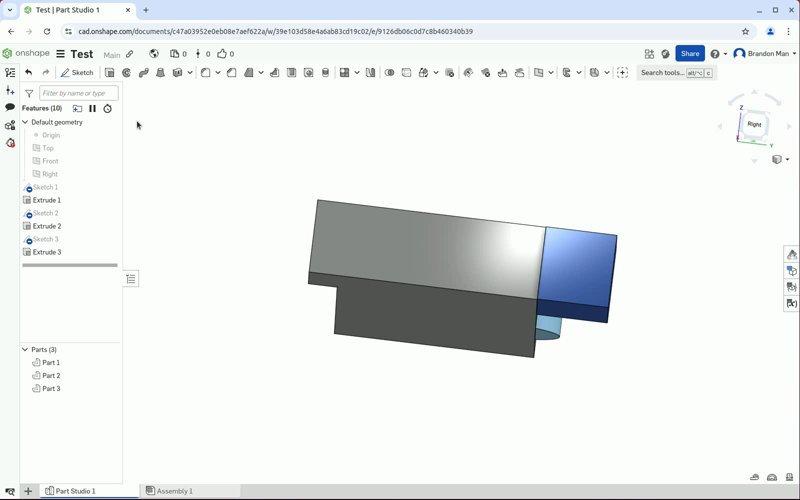
key(right, 3)
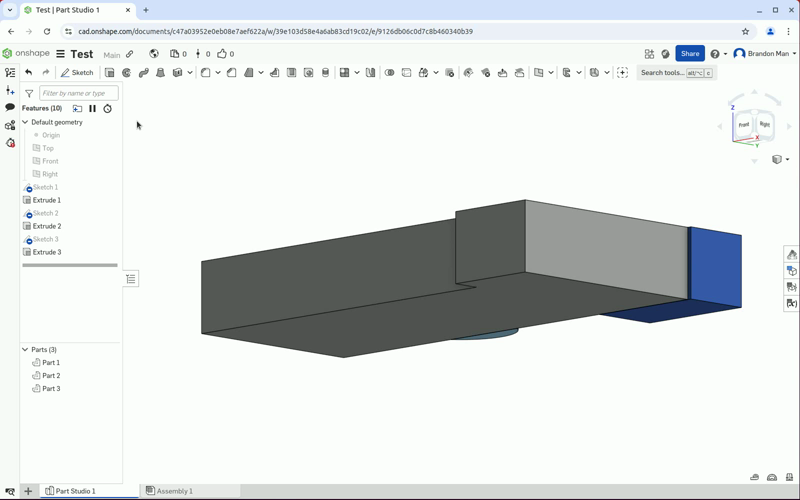
key(down, 3)
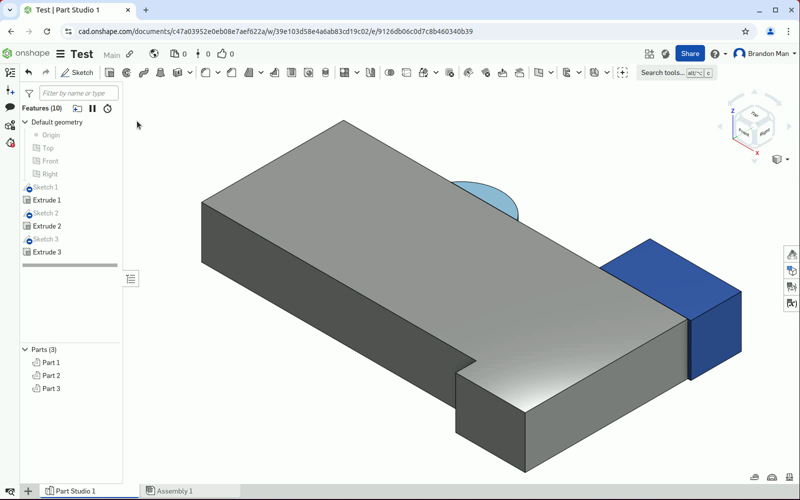
mouse_move(73, 189)
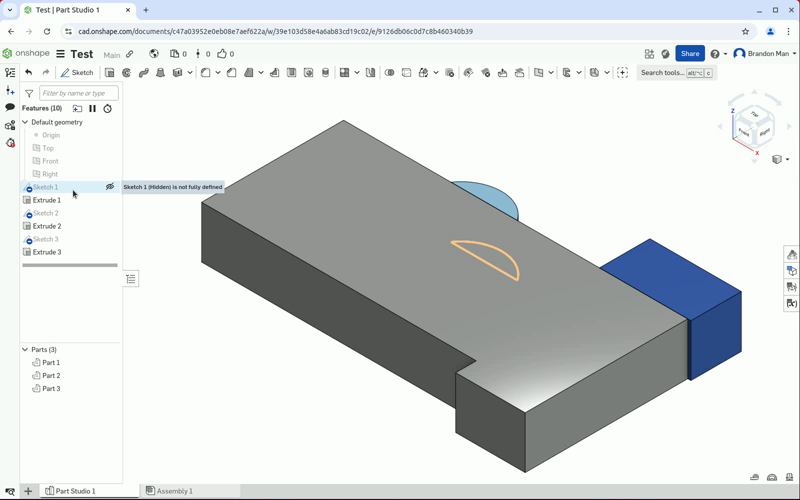
click(73, 189)